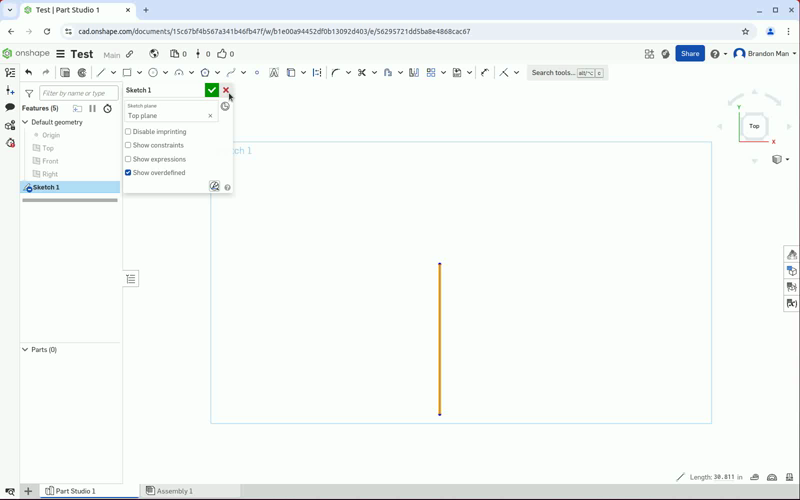
key(shift+h)
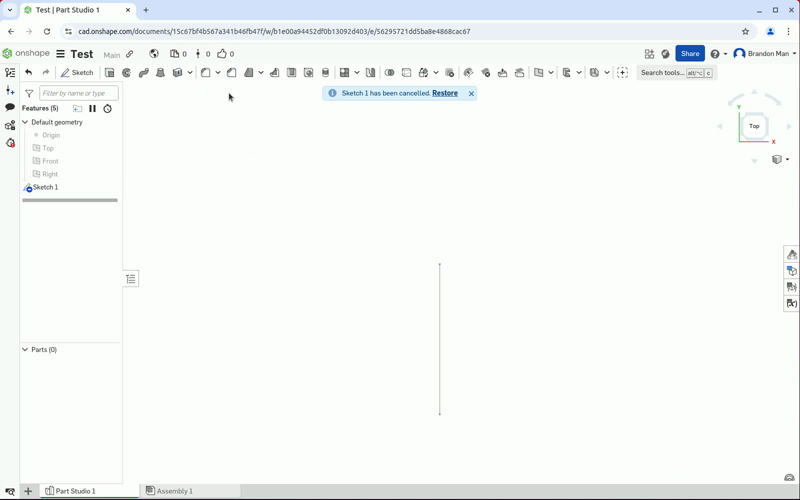
key(shift+s)
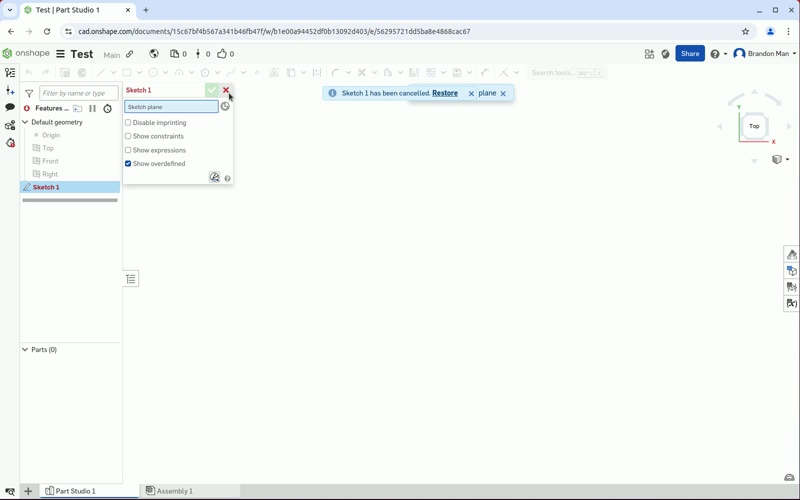
mouse_move(73, 150)
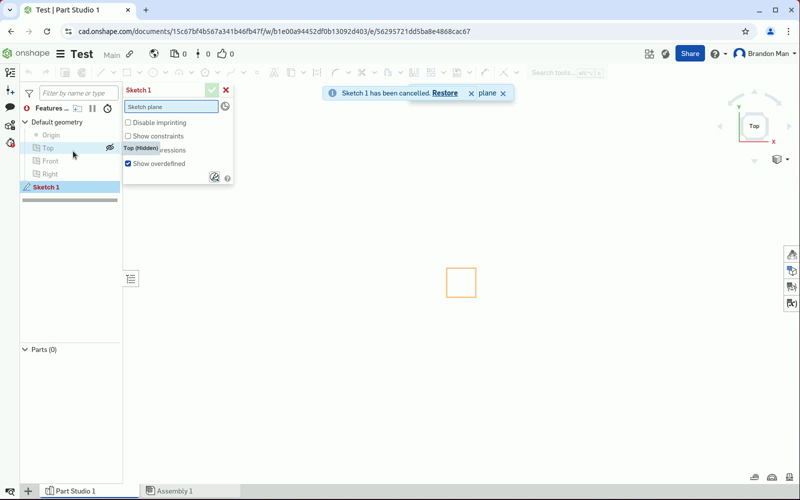
click(73, 150)
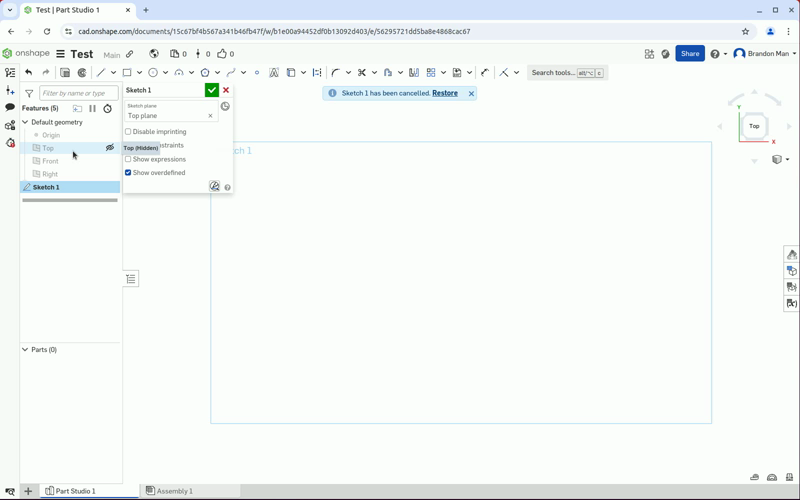
mouse_move(73, 352)
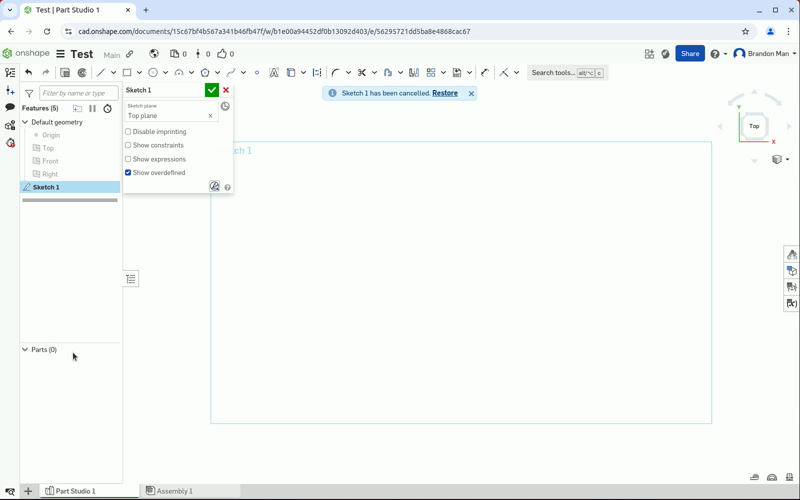
key(y)
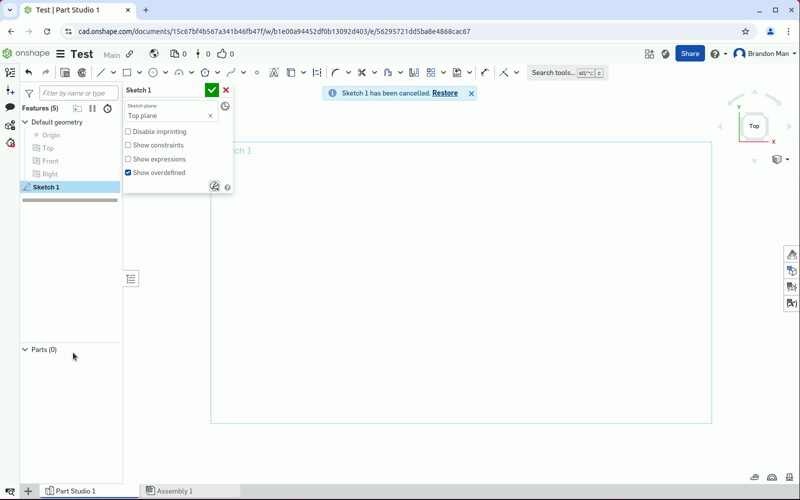
key(l)
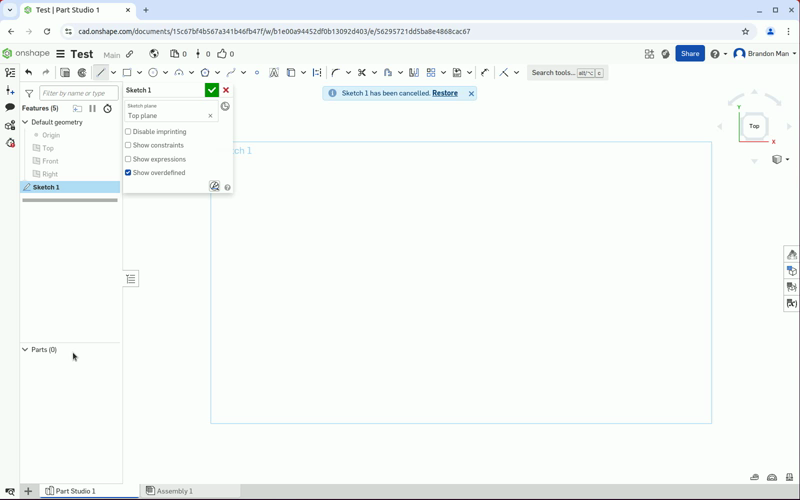
key_down(shift)
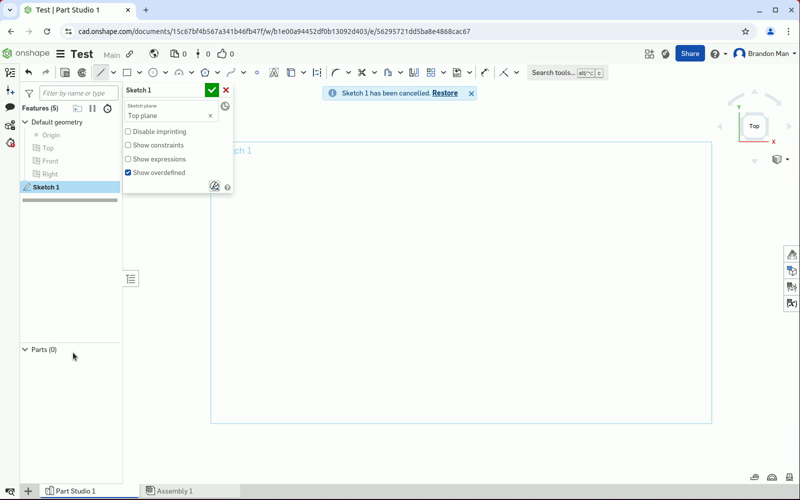
mouse_move(453, 282)
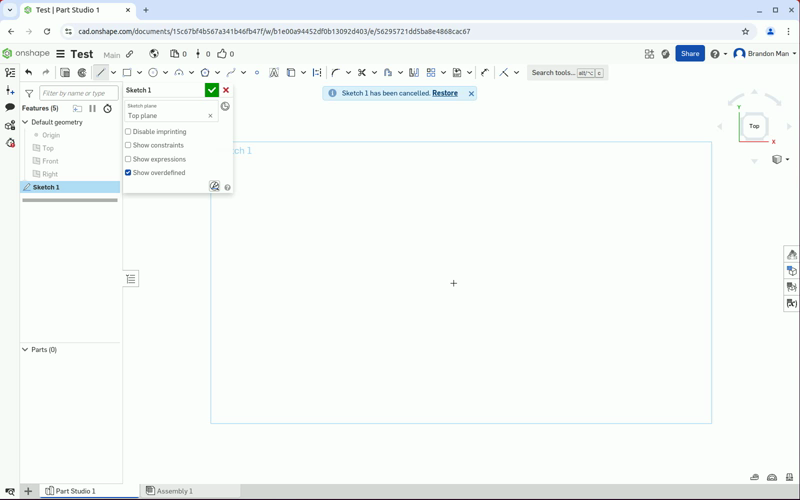
click(453, 282)
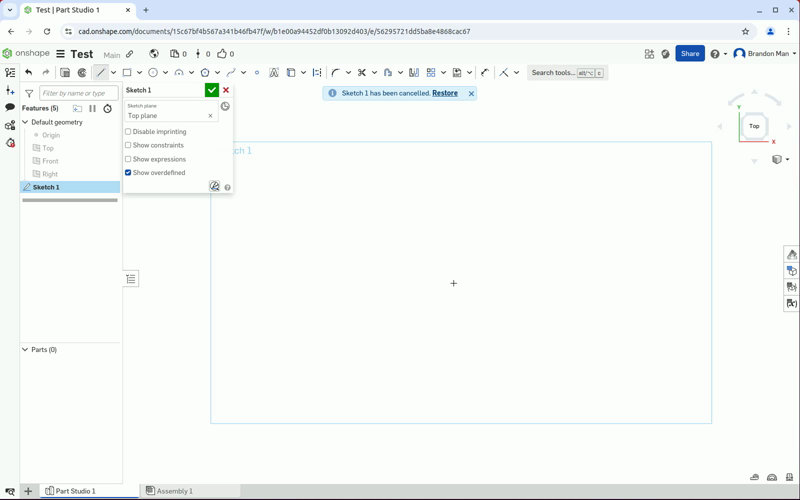
key_up(shift)
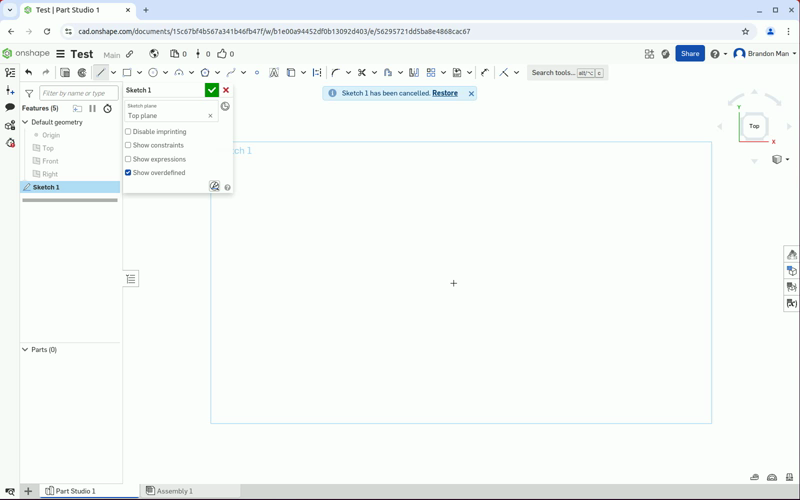
key_down(shift)
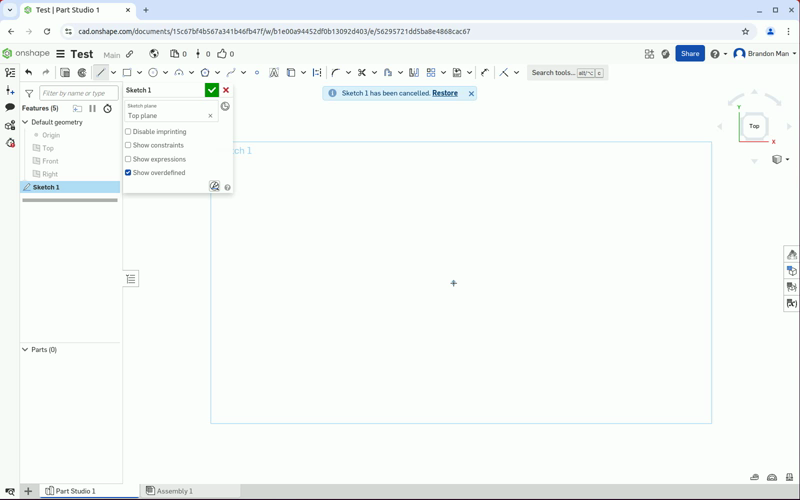
mouse_move(483, 282)
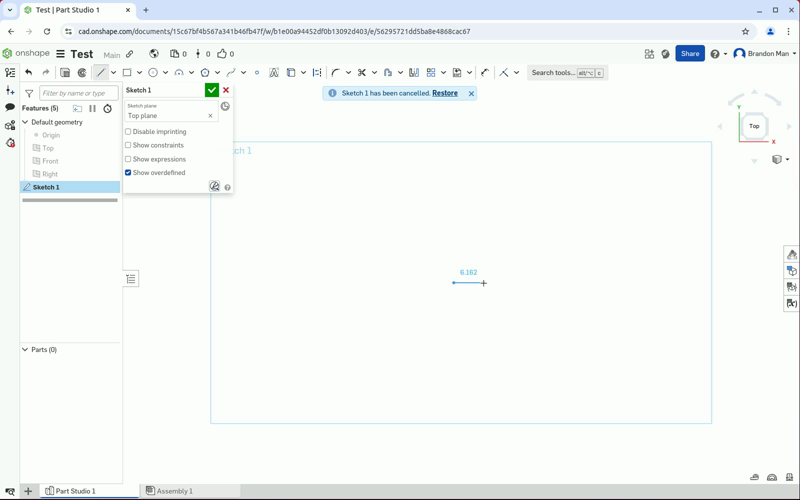
mouse_move(461, 282)
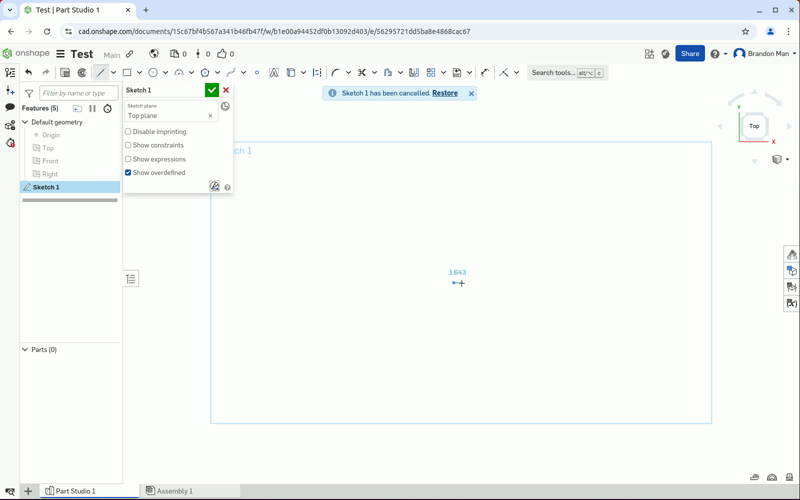
click(461, 282)
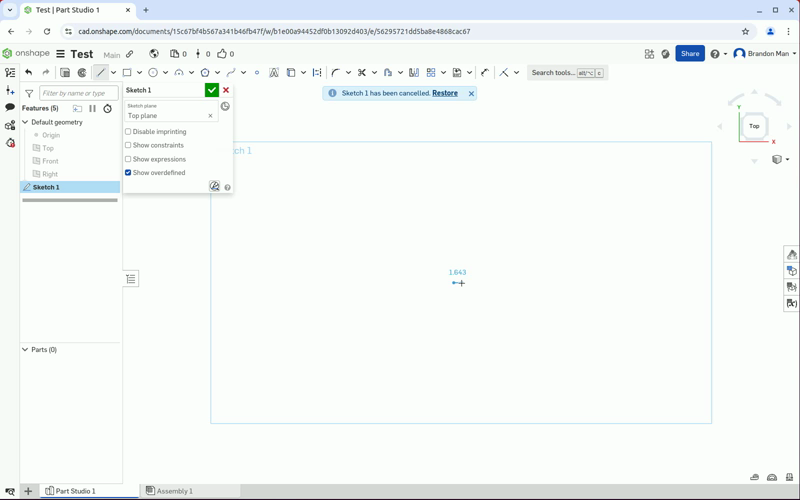
key_up(shift)
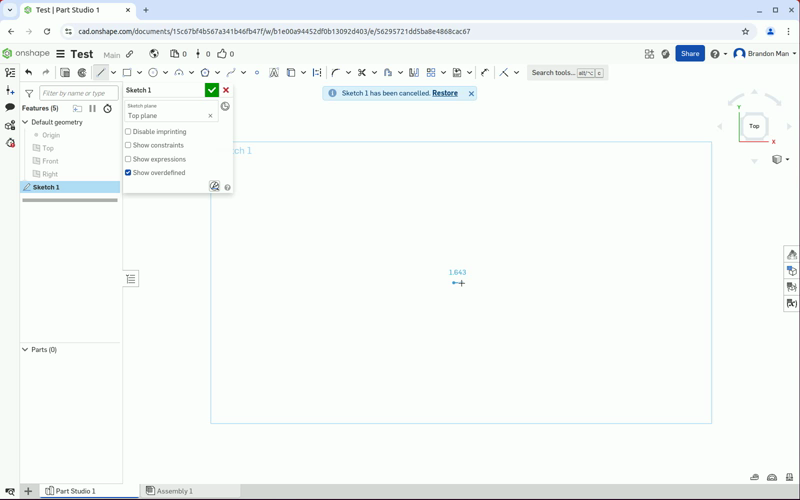
key_down(shift)
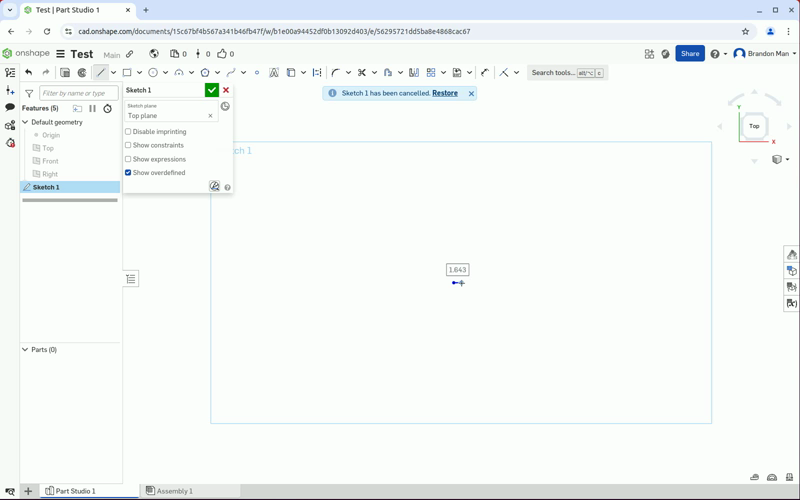
mouse_move(492, 282)
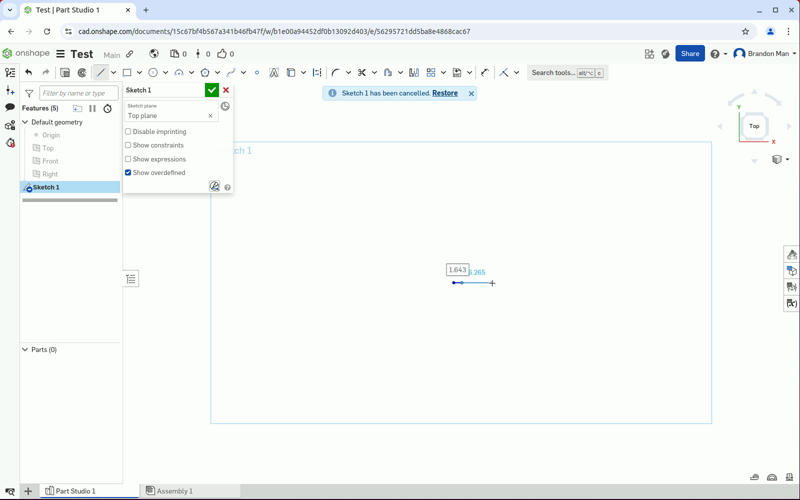
mouse_move(461, 274)
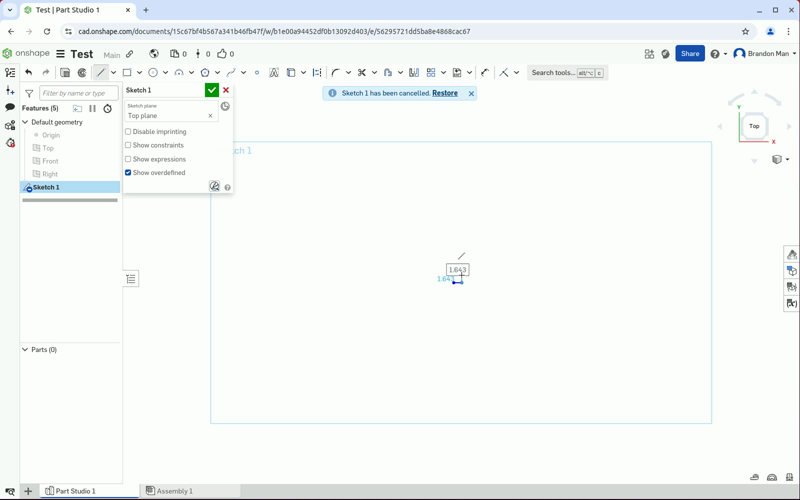
click(461, 274)
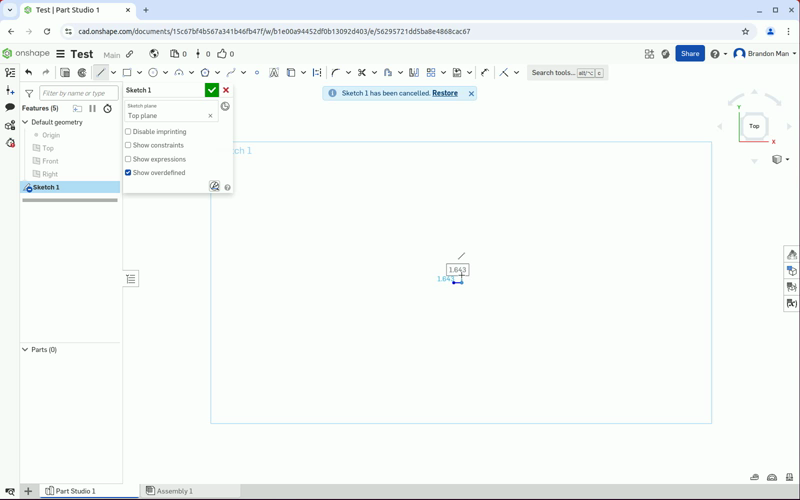
key_up(shift)
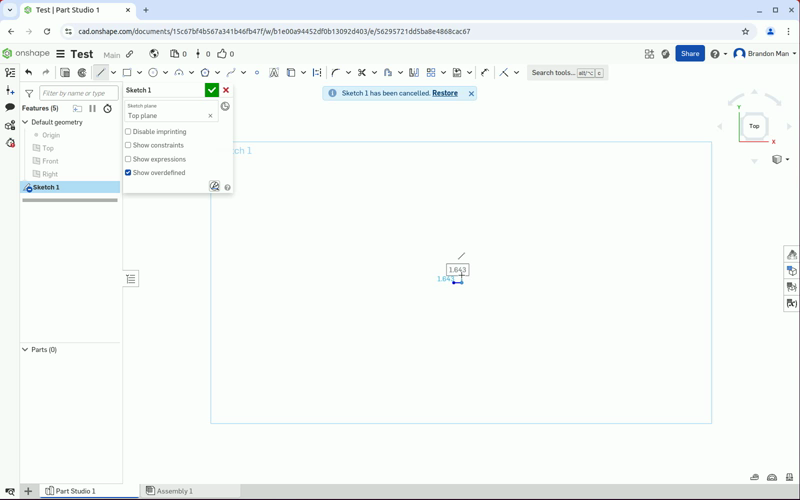
key_down(shift)
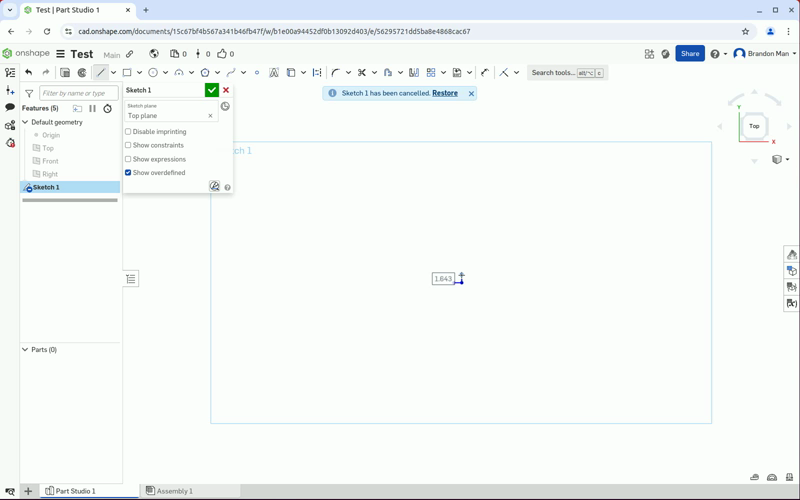
mouse_move(492, 274)
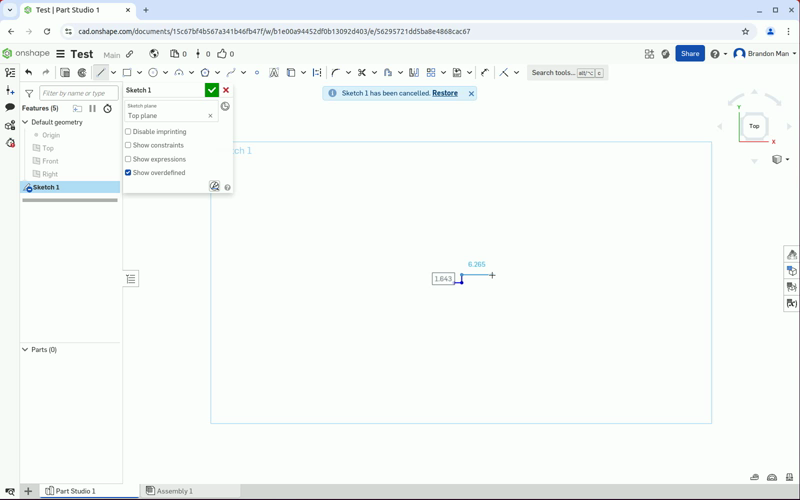
mouse_move(453, 274)
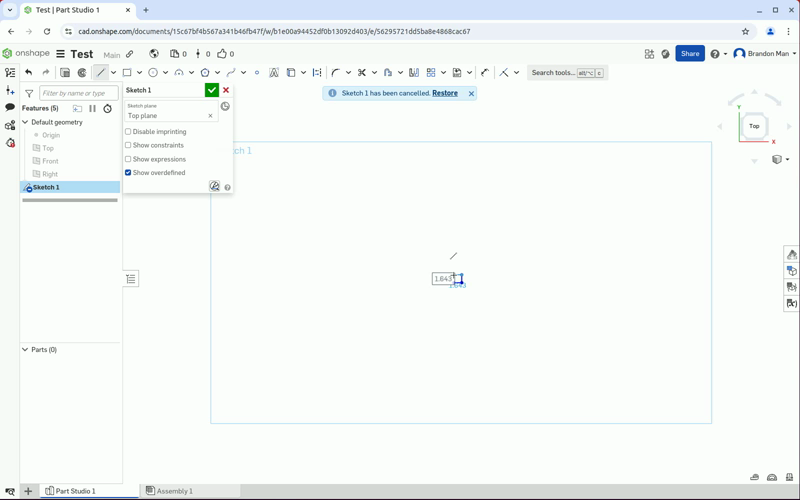
click(453, 274)
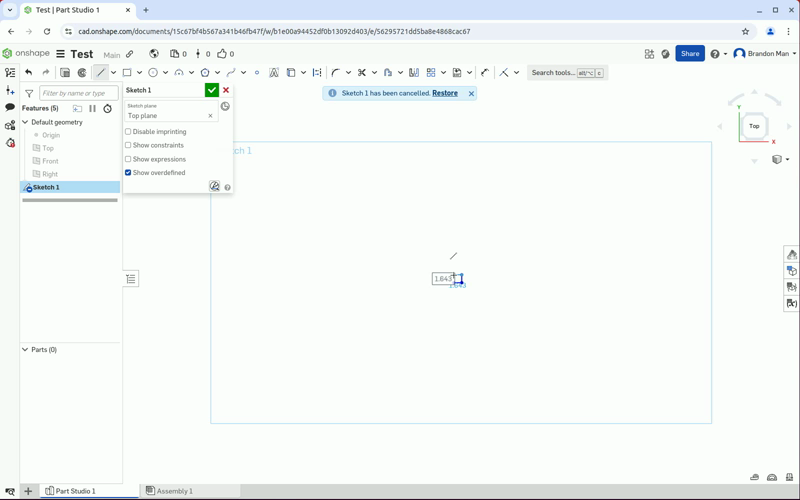
key_up(shift)
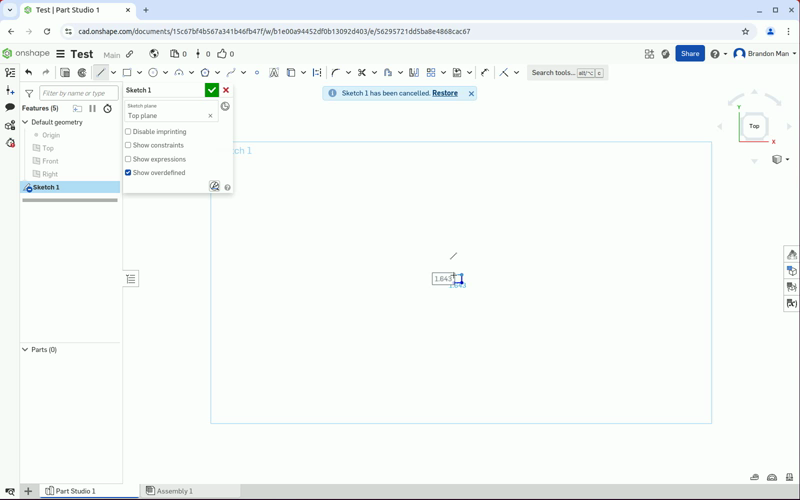
mouse_move(483, 274)
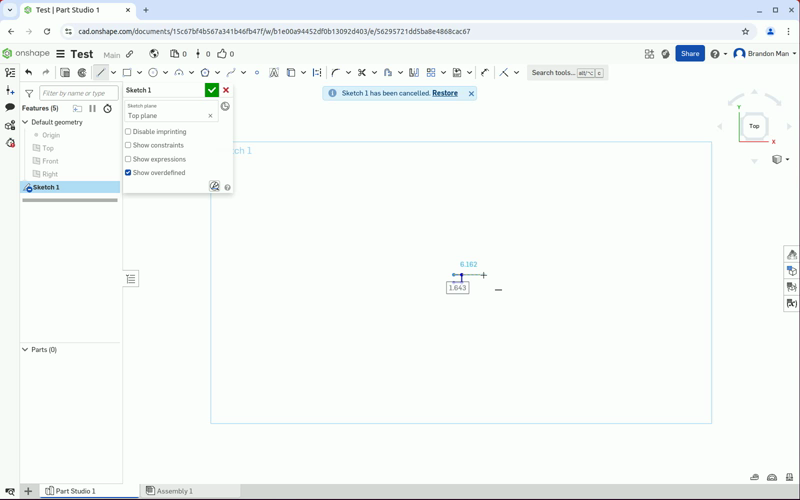
key_down(shift)
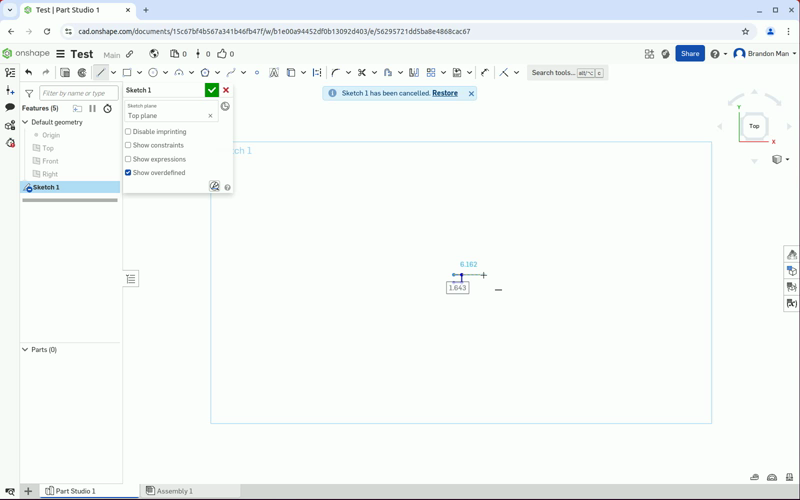
mouse_move(453, 282)
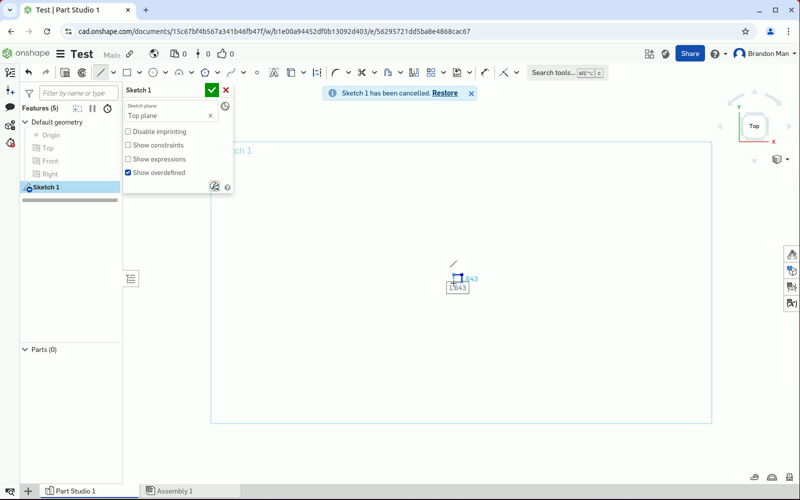
key_up(shift)
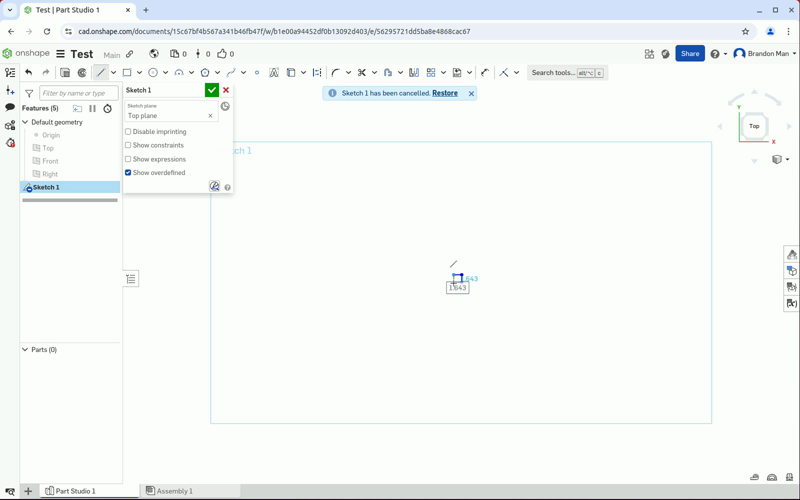
click(453, 282)
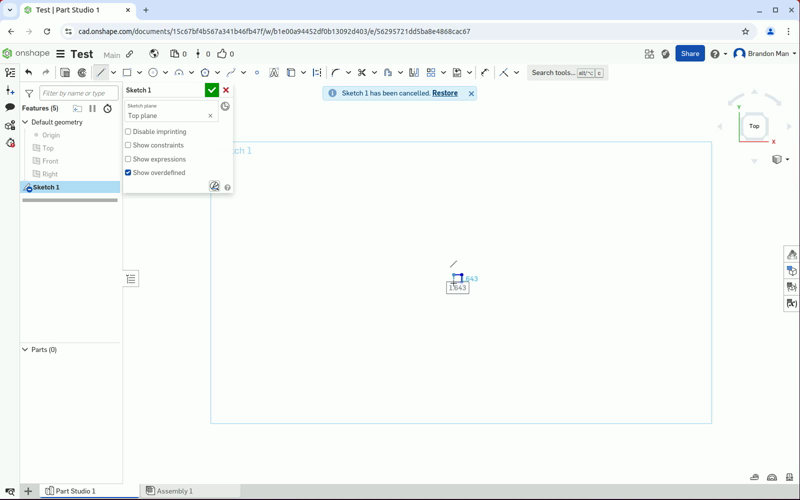
key(esc)
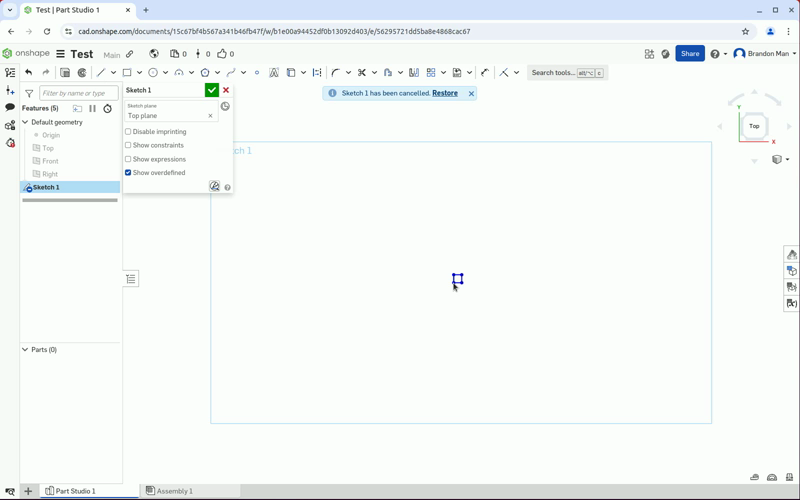
mouse_move(456, 281)
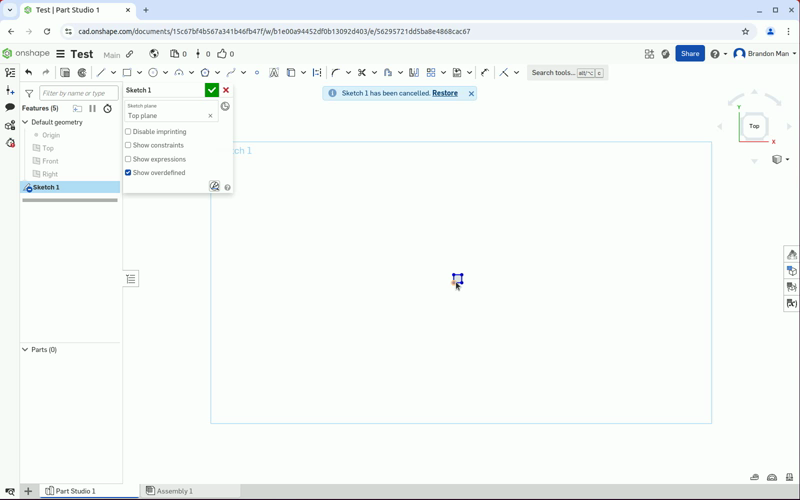
scroll(6)
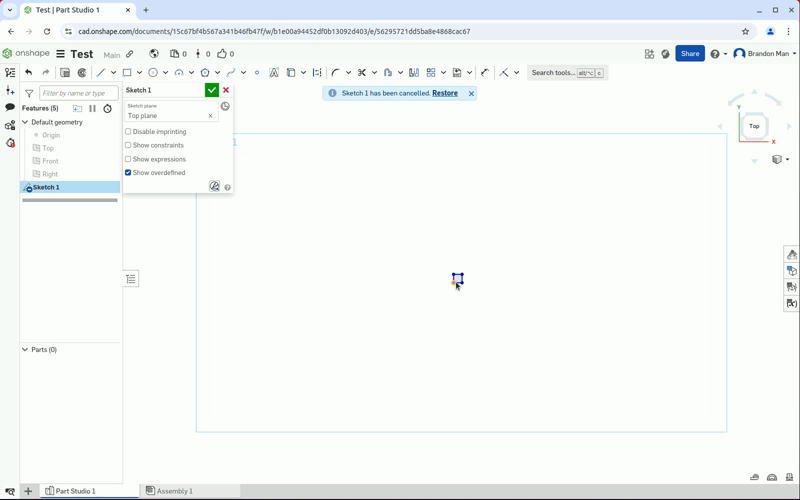
scroll(6)
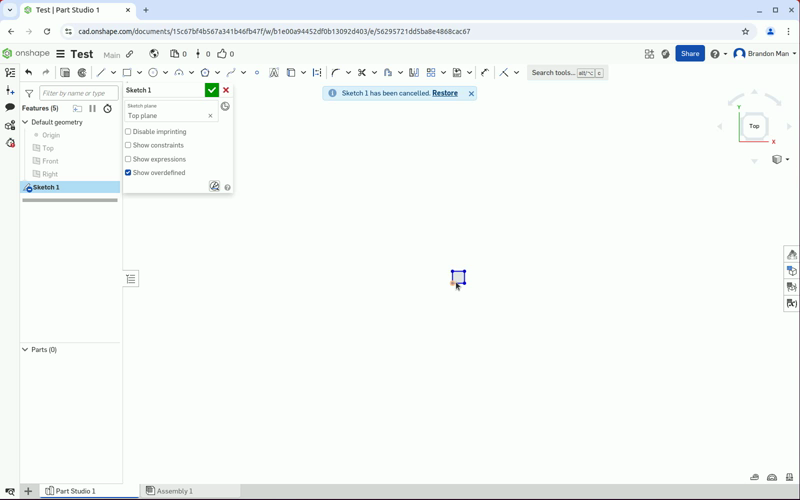
scroll(6)
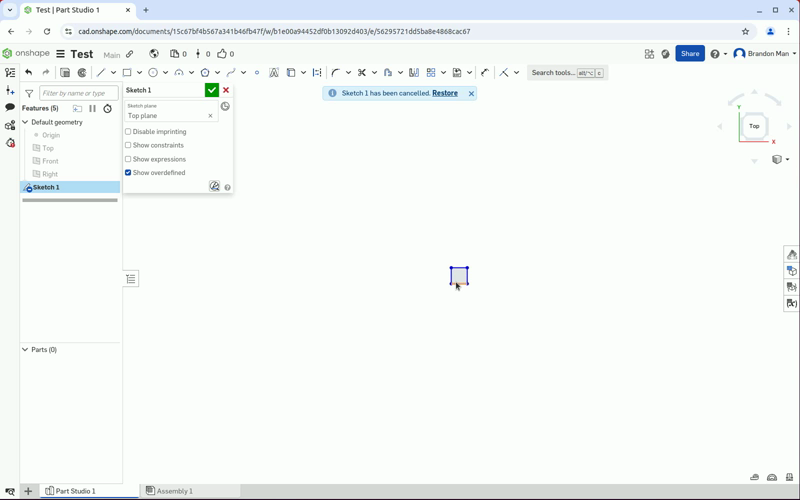
scroll(6)
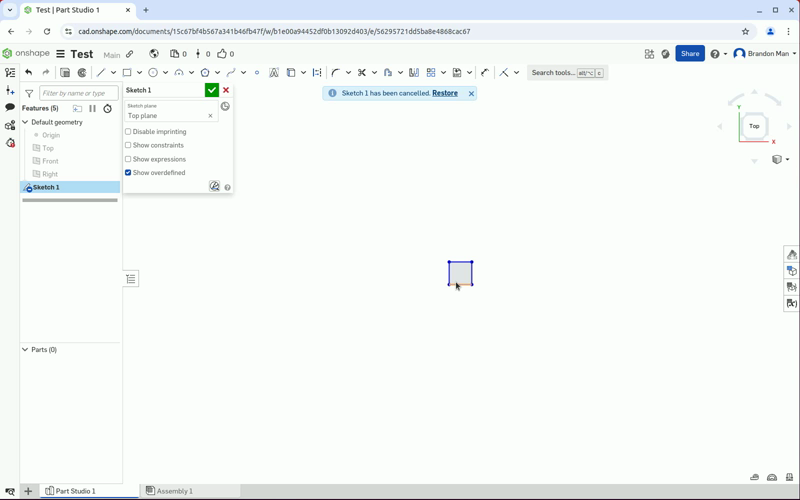
scroll(6)
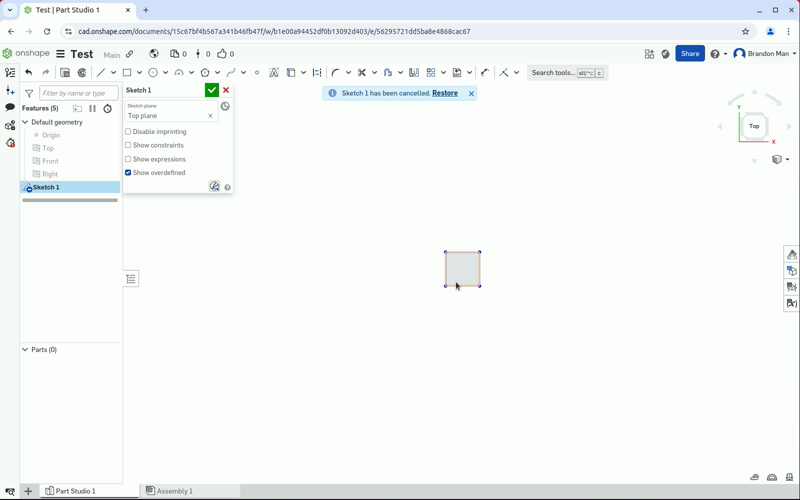
scroll(6)
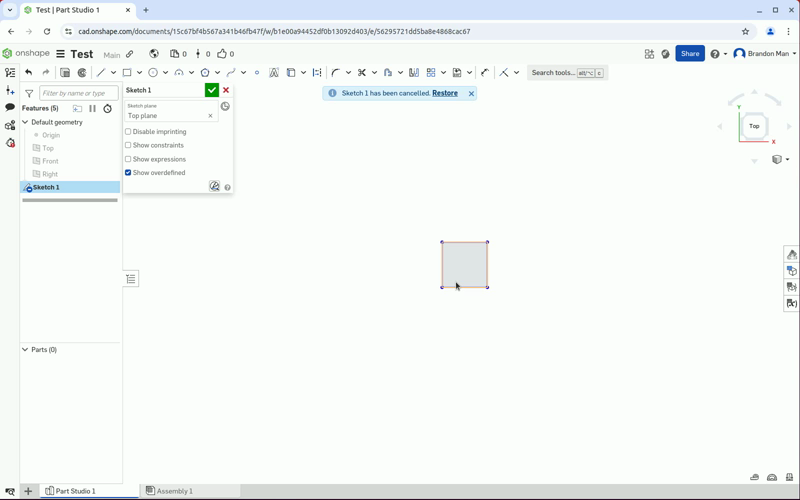
scroll(6)
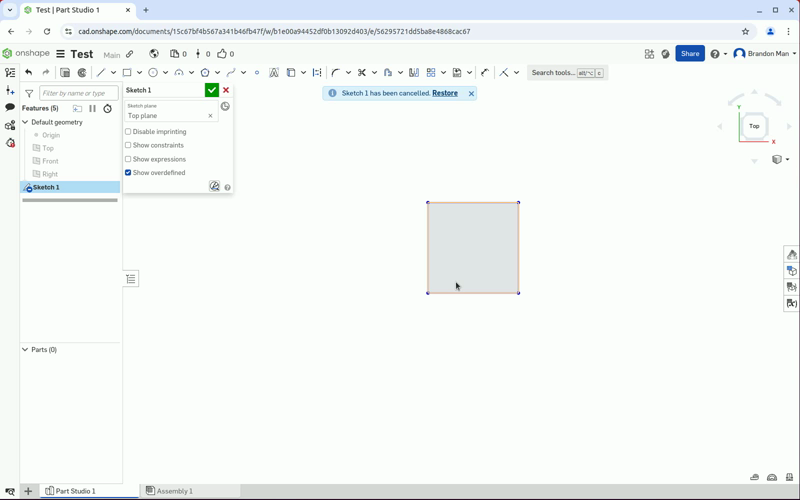
click(456, 281)
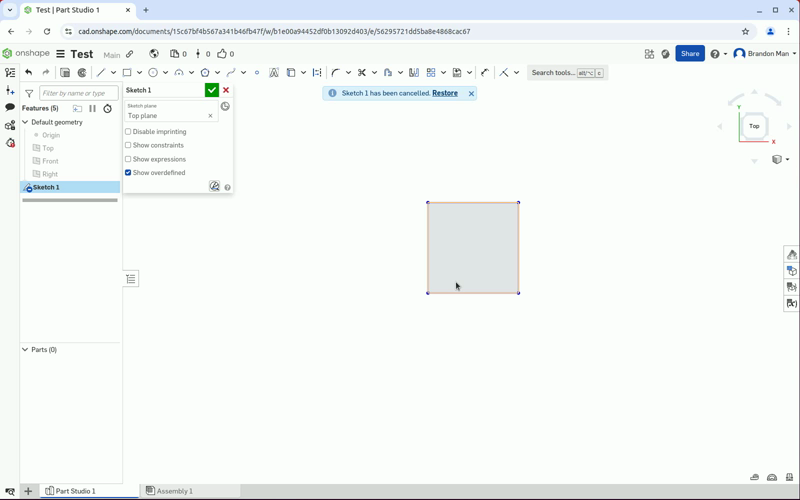
scroll(-6)
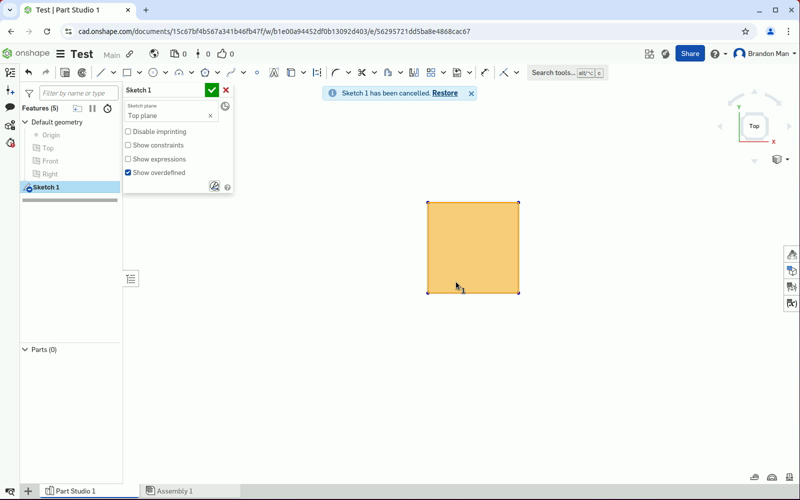
scroll(-6)
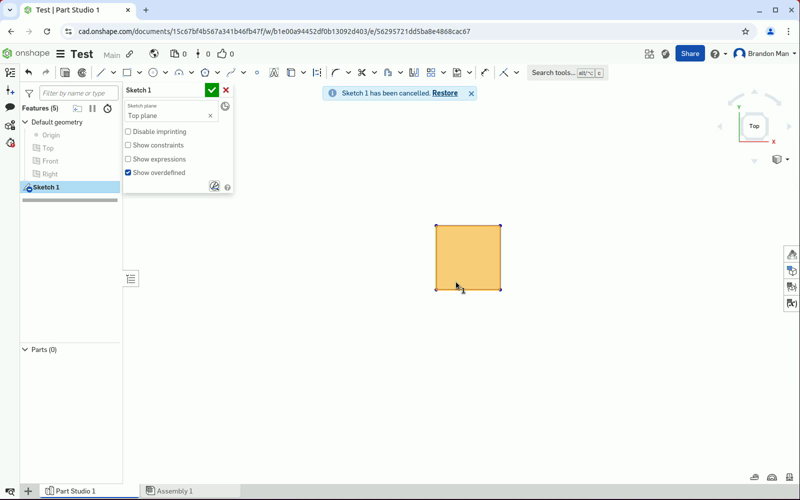
scroll(-6)
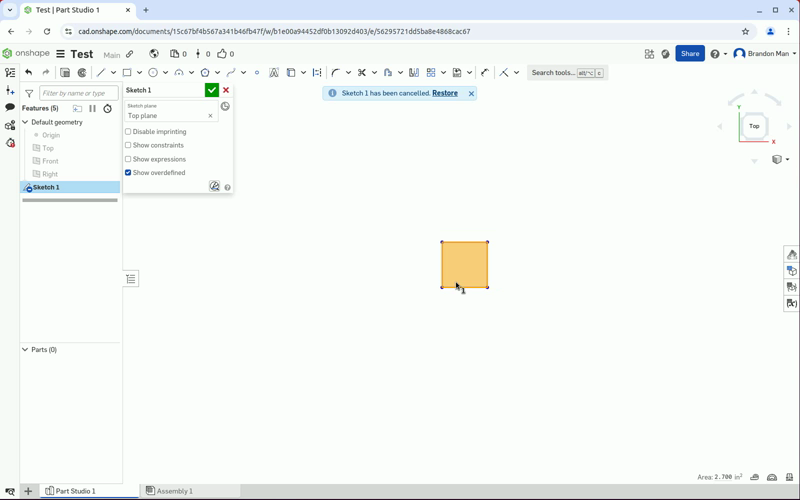
scroll(-6)
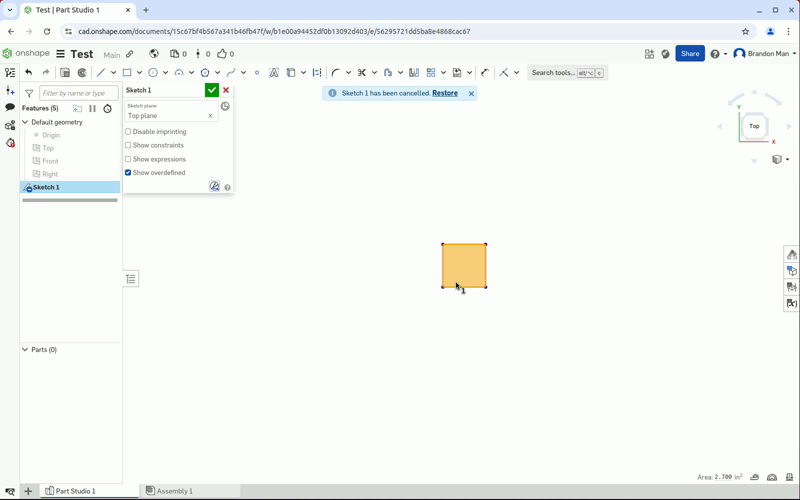
scroll(-6)
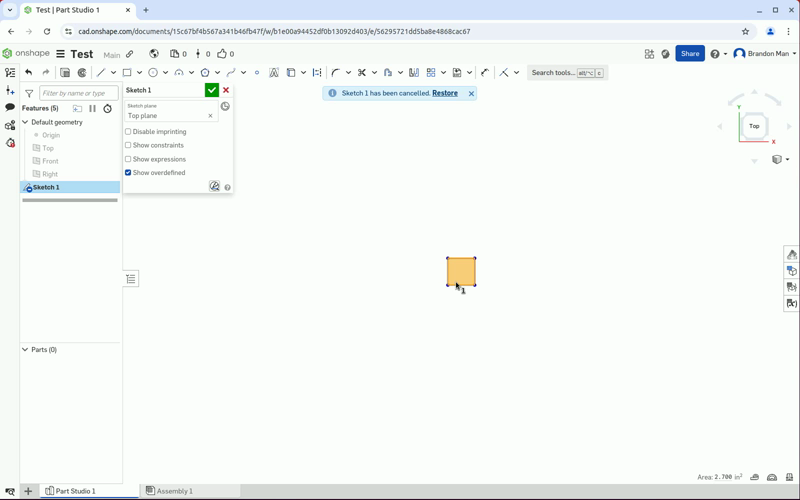
scroll(-6)
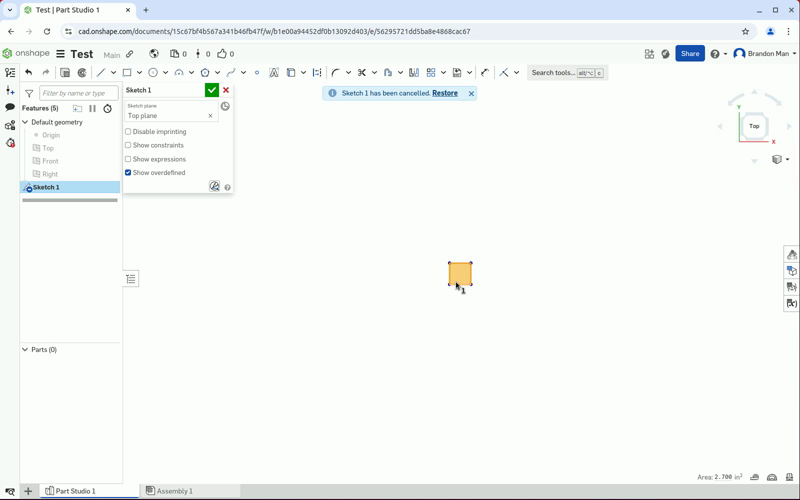
scroll(-6)
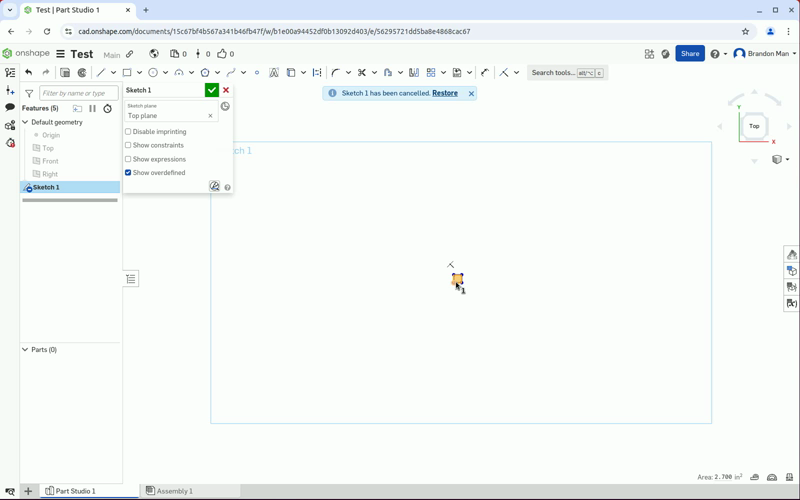
mouse_move(73, 352)
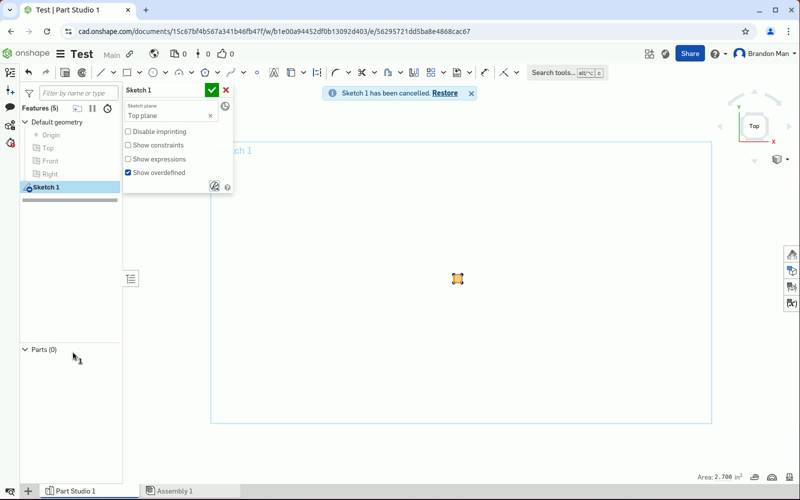
key(shift+y)
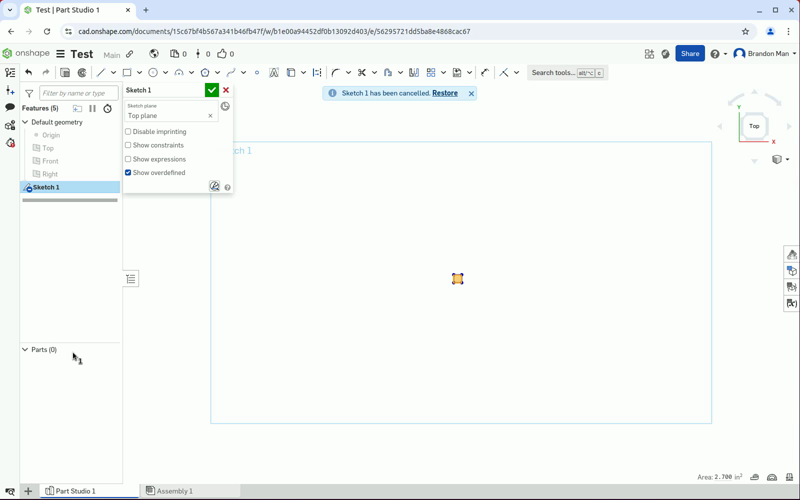
key(shift+e)
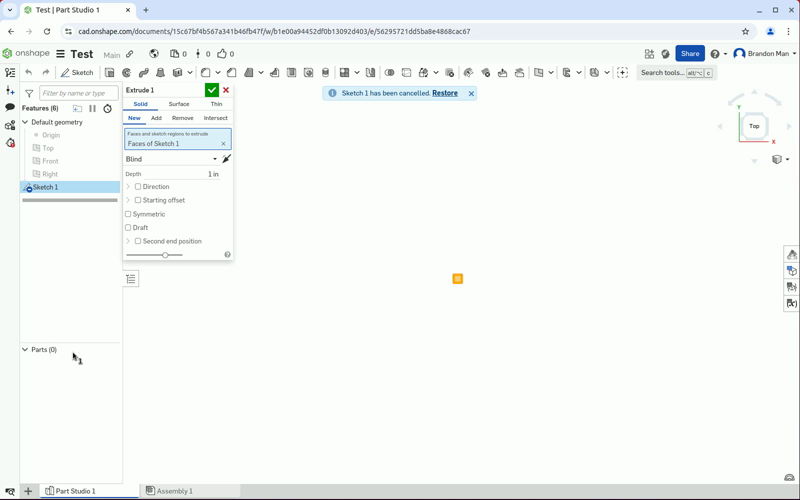
mouse_move(143, 106)
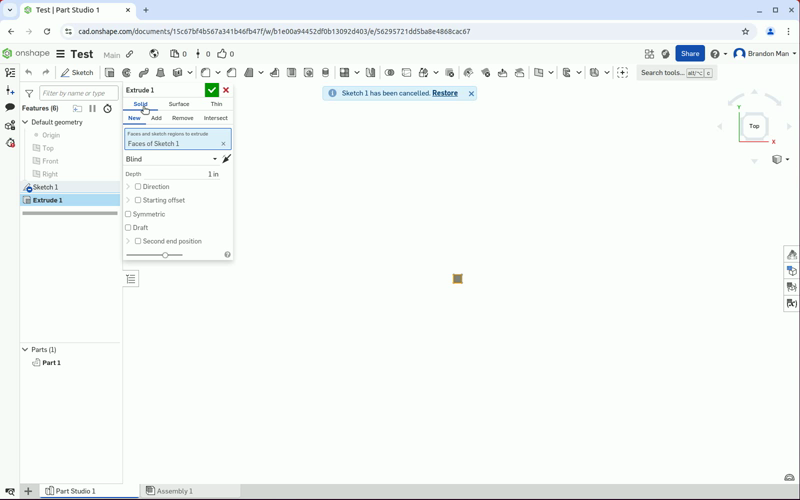
click(143, 106)
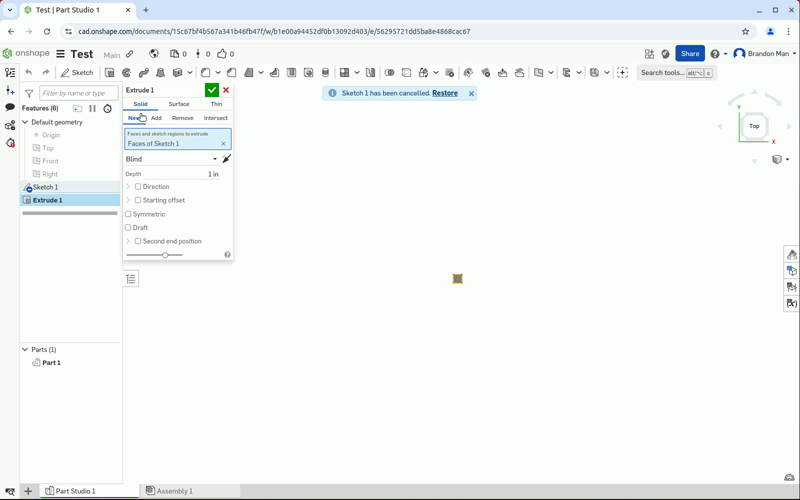
mouse_move(137, 120)
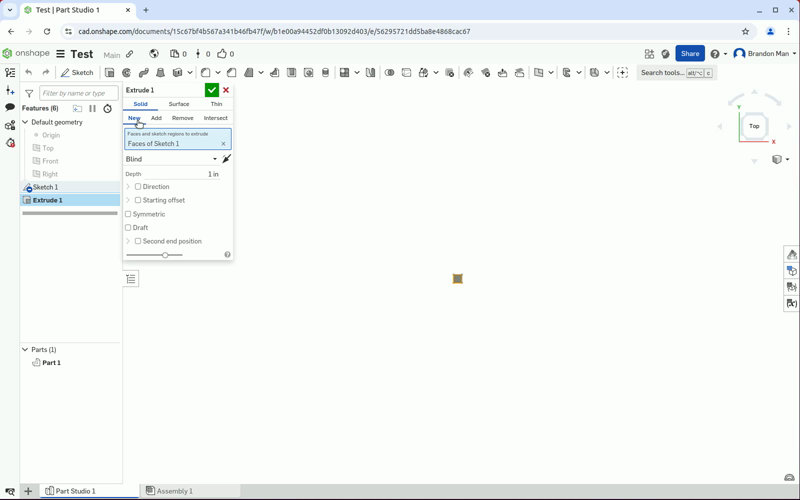
click(137, 120)
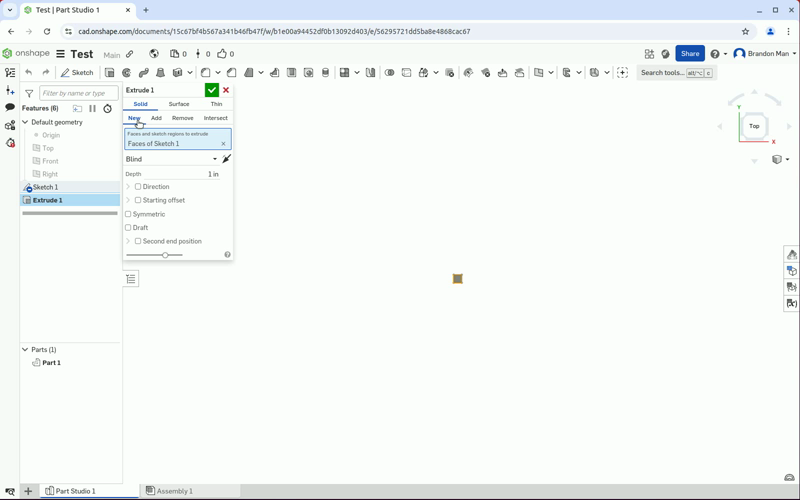
key(tab, 4)
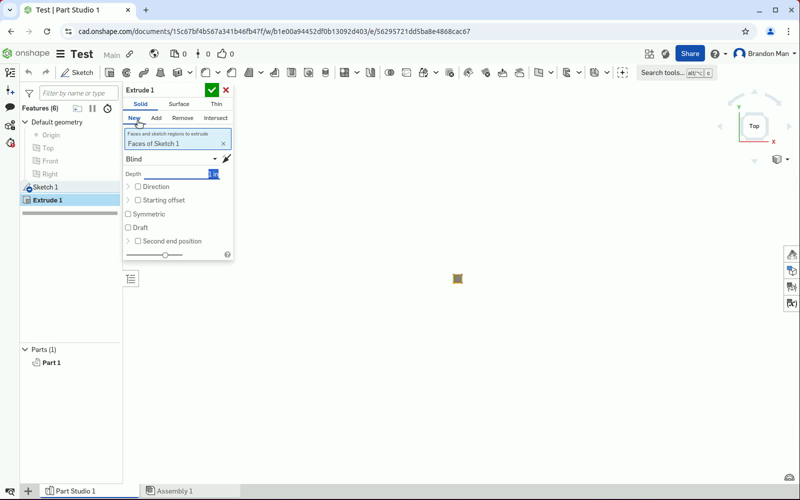
text(1.444)
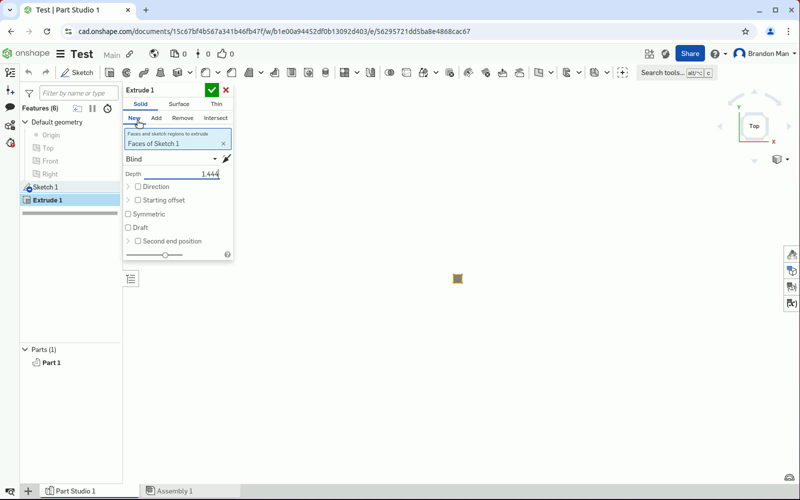
key(enter)
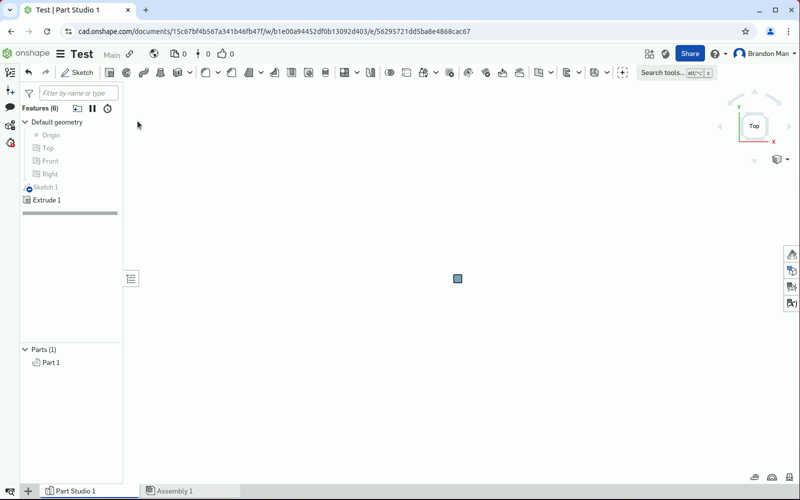
key(shift+h)
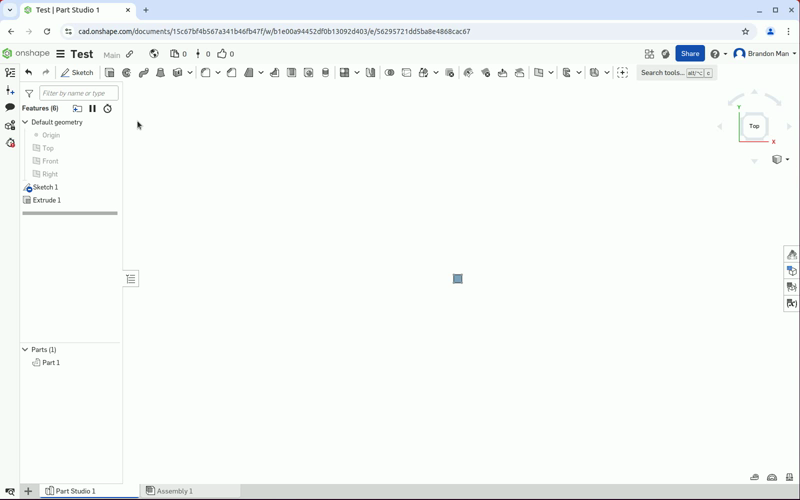
key(shift+h)
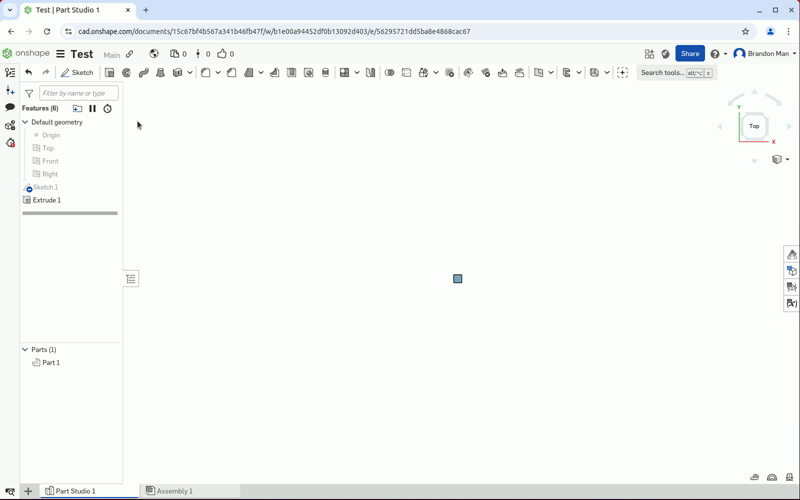
mouse_move(73, 189)
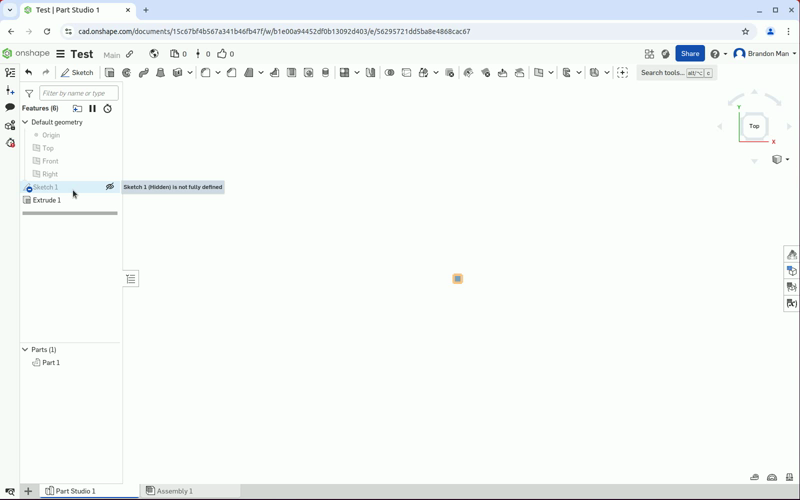
click(73, 189)
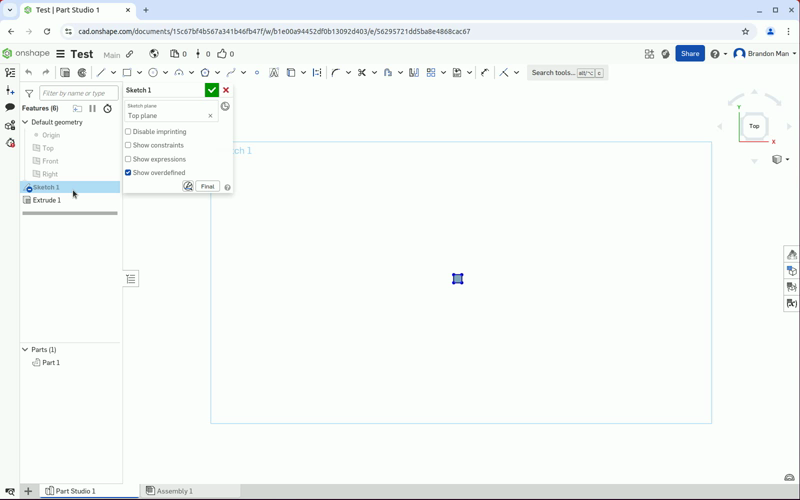
mouse_move(229, 92)
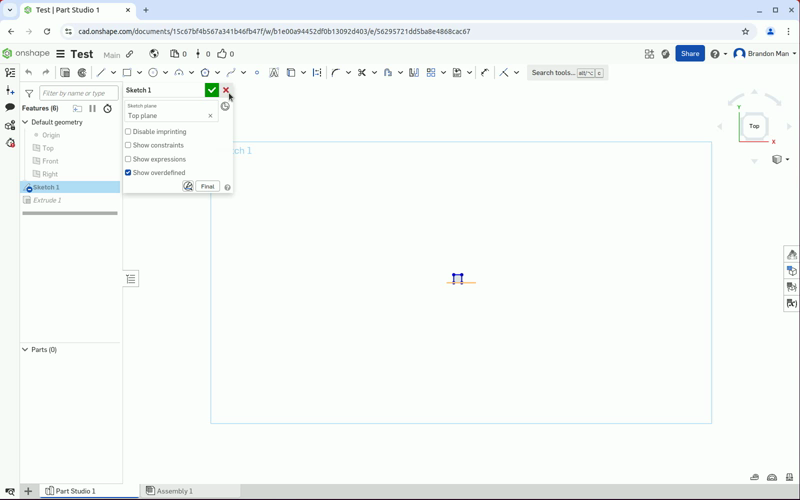
click(229, 92)
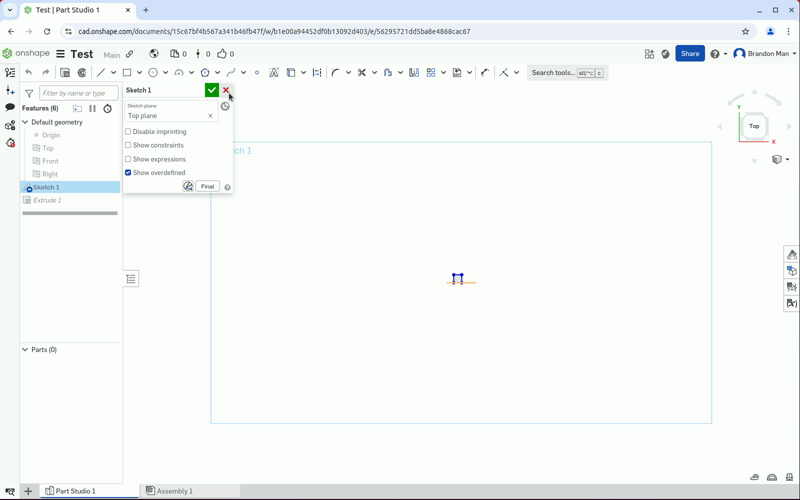
key(shift+s)
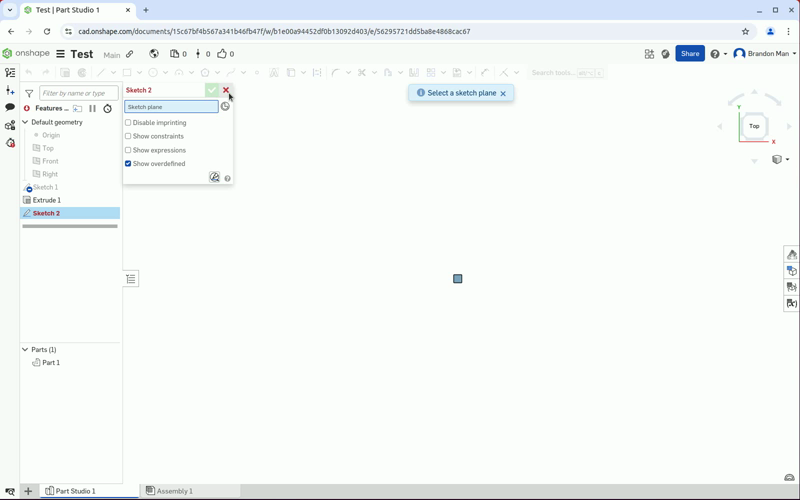
mouse_move(73, 150)
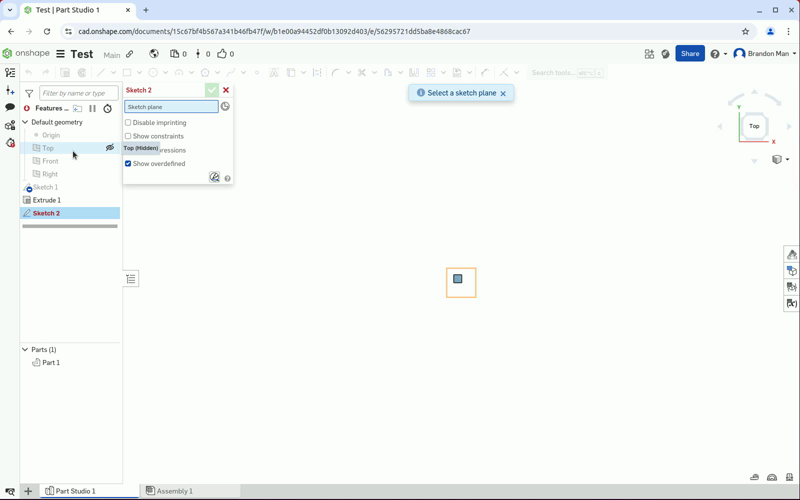
click(73, 150)
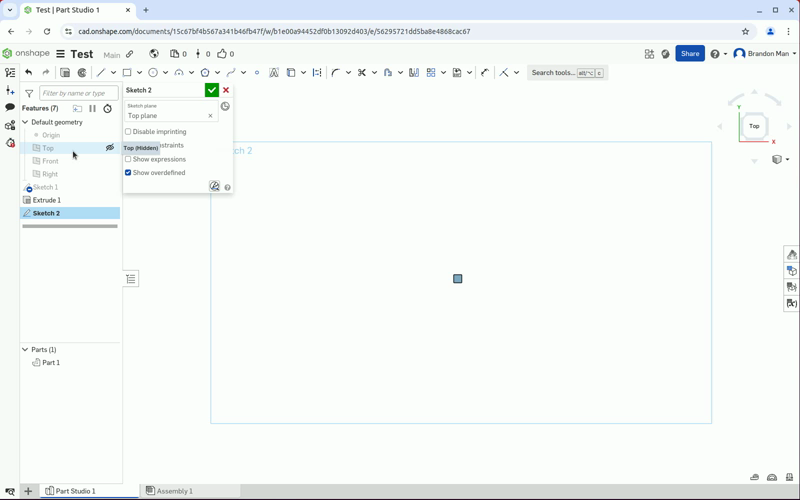
mouse_move(73, 352)
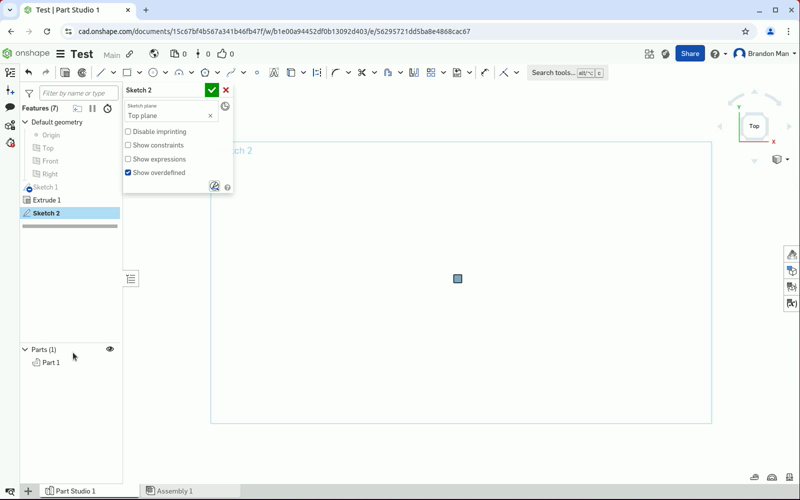
key(y)
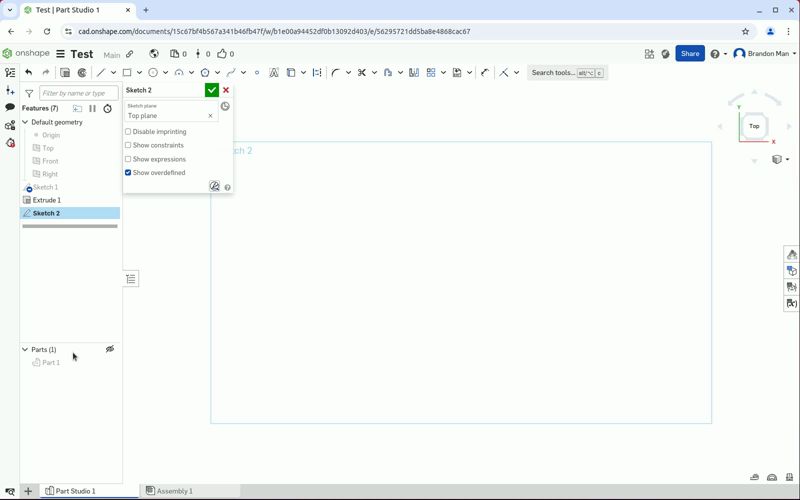
key(l)
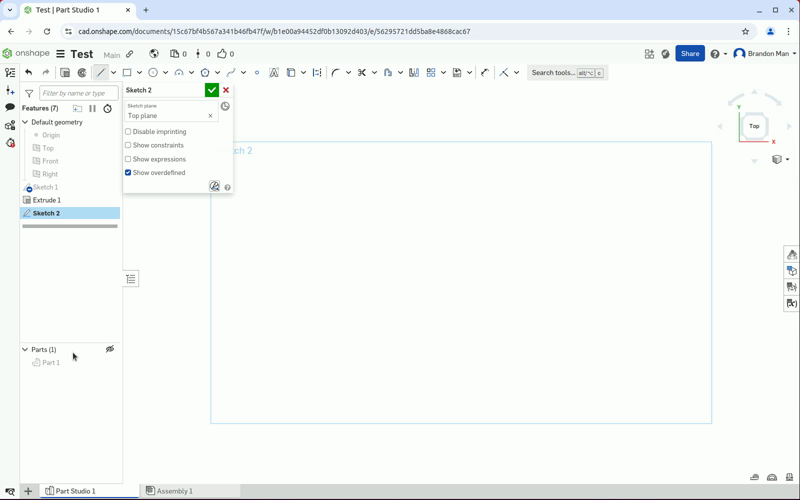
key_down(shift)
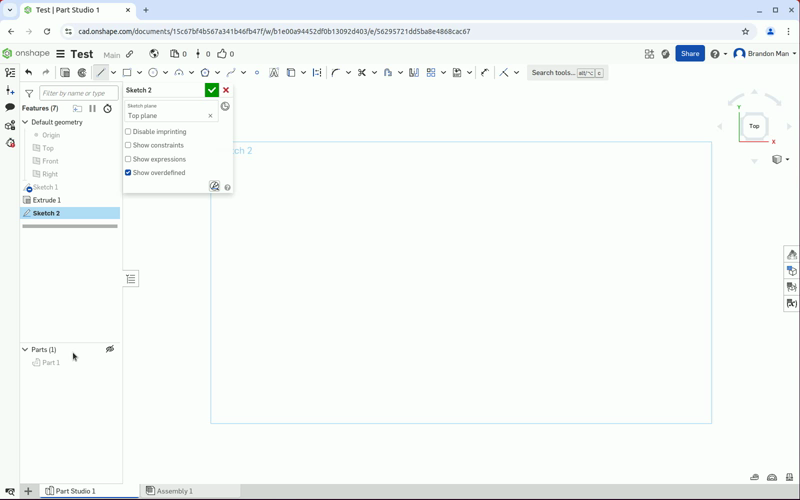
mouse_move(473, 282)
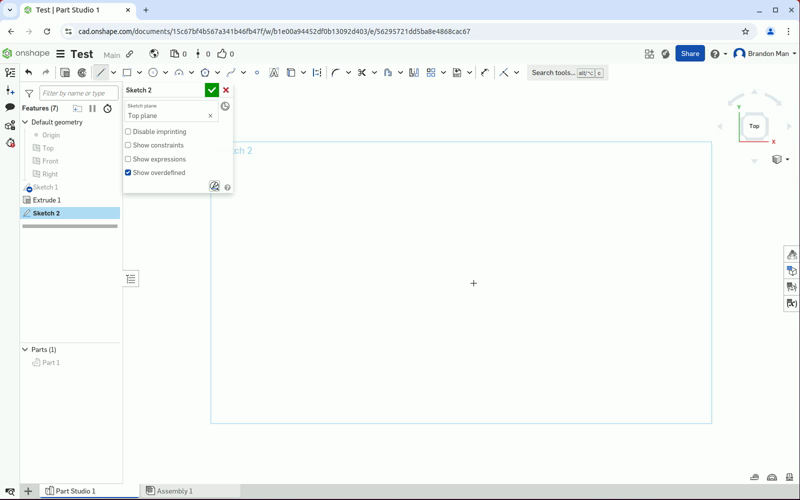
click(473, 282)
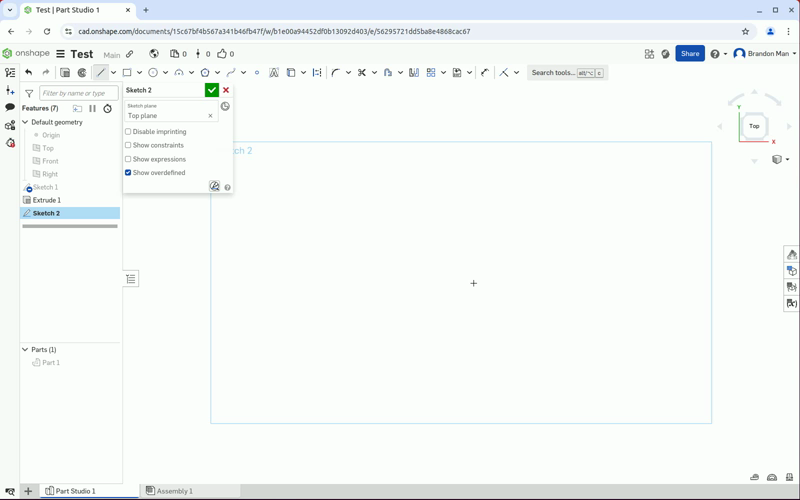
key_up(shift)
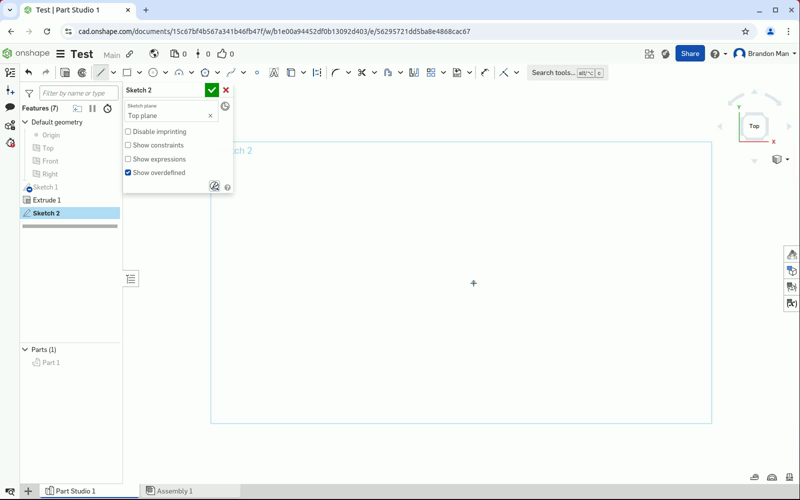
key_down(shift)
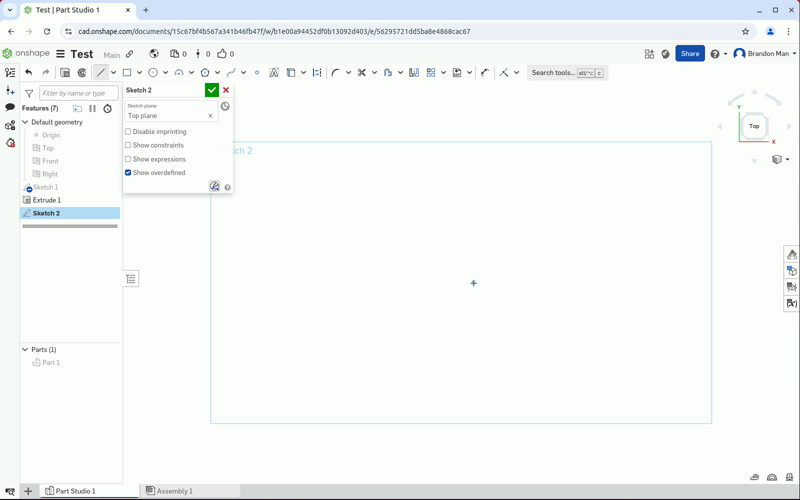
mouse_move(503, 282)
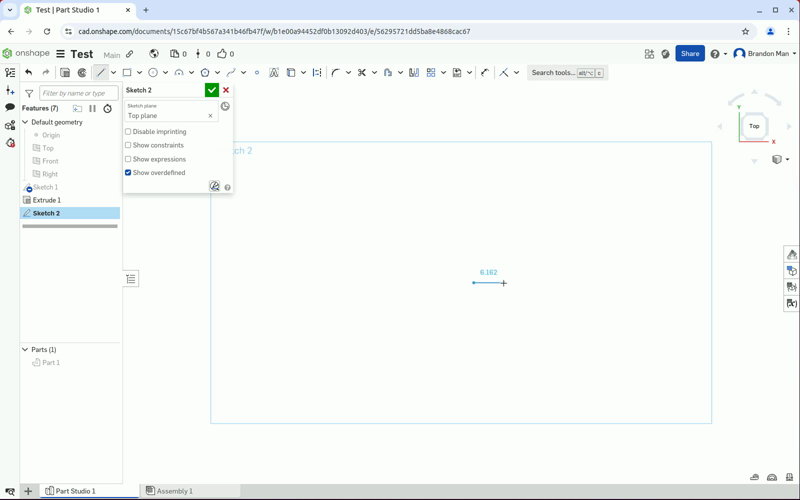
mouse_move(481, 282)
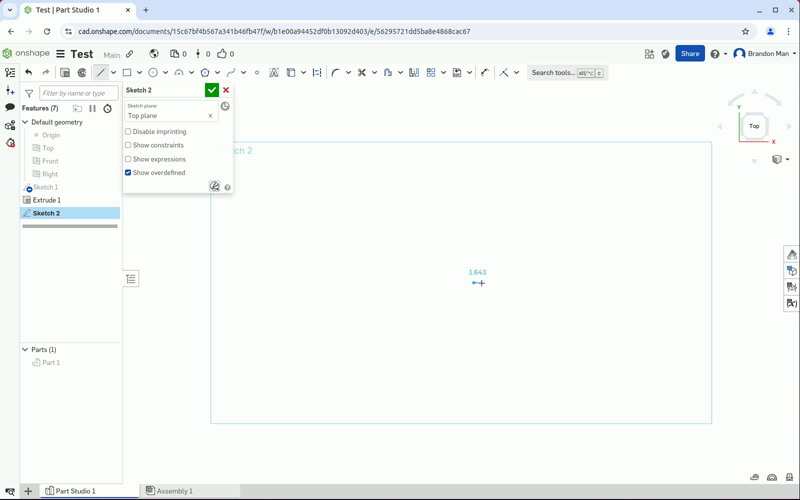
click(481, 282)
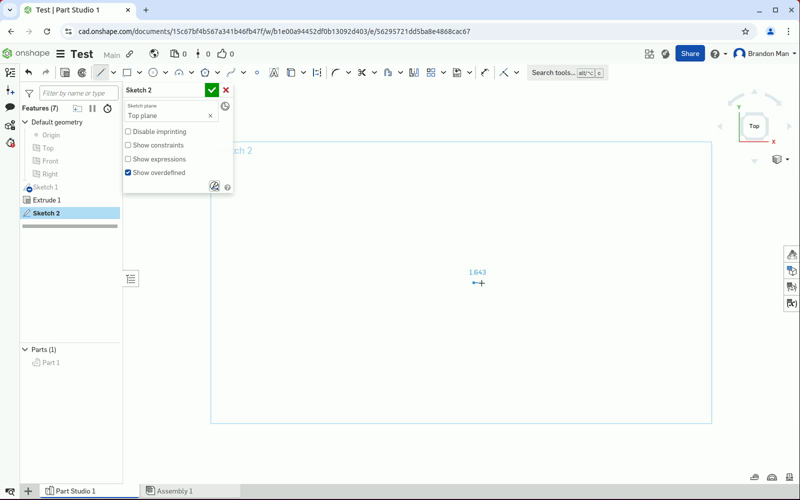
key_up(shift)
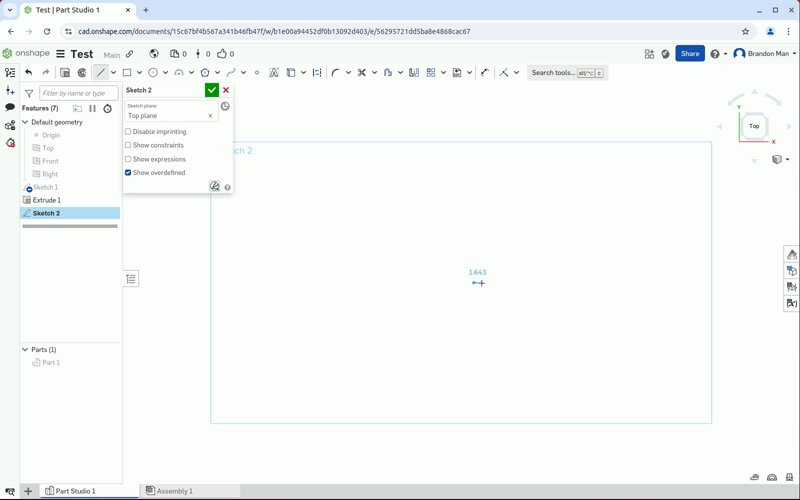
key_down(shift)
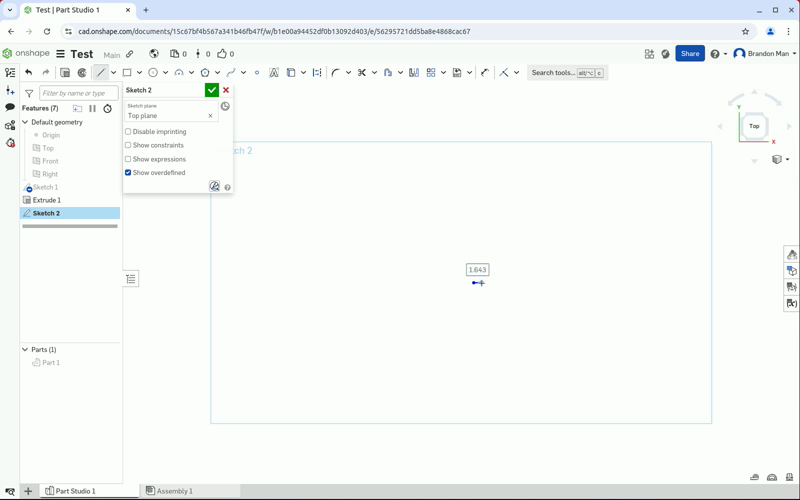
mouse_move(511, 282)
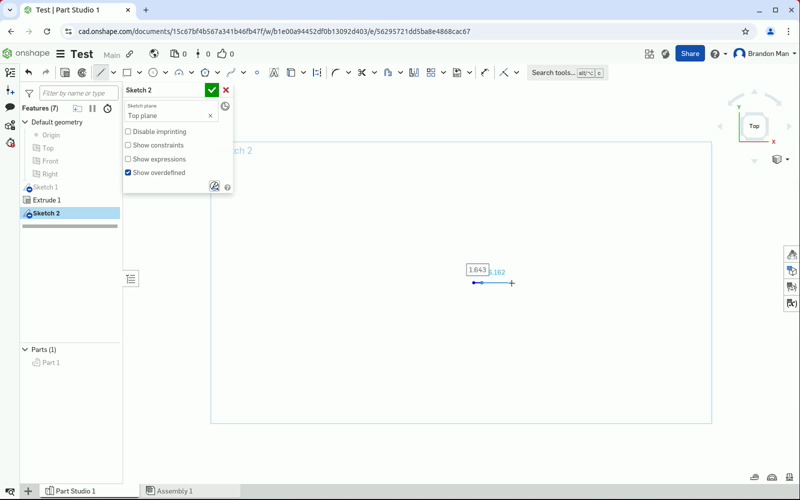
mouse_move(481, 274)
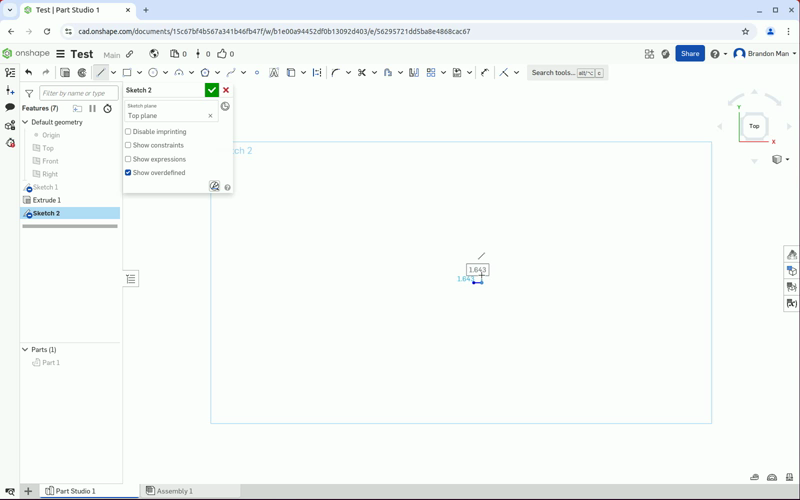
click(481, 274)
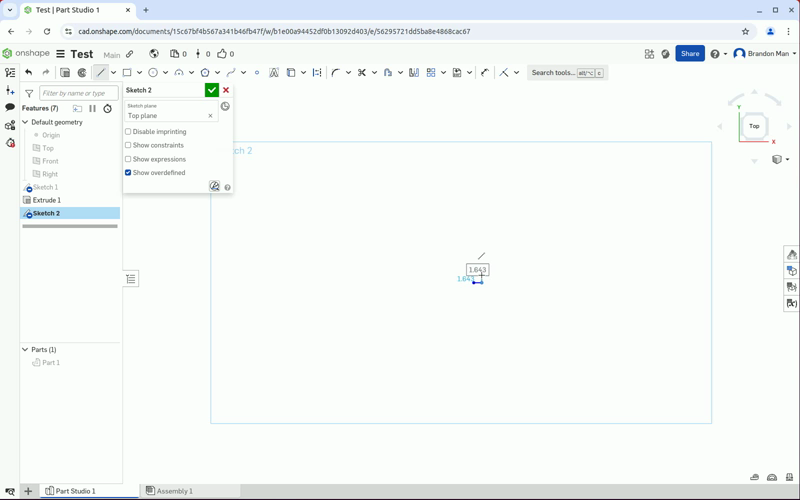
key_up(shift)
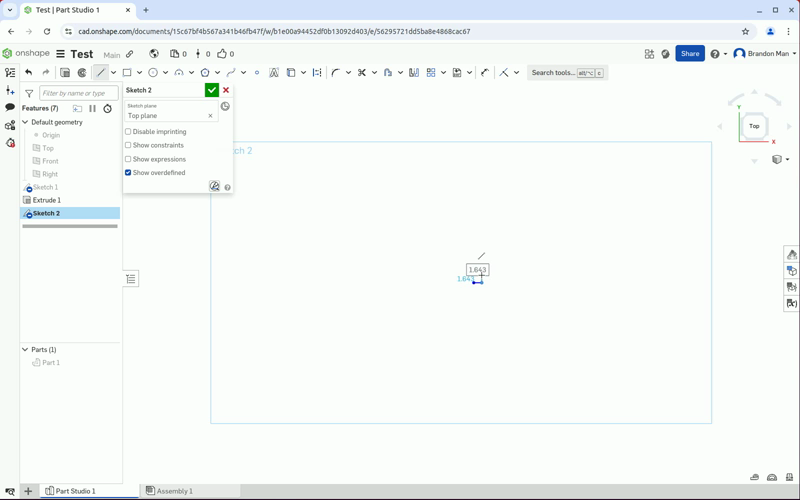
key_down(shift)
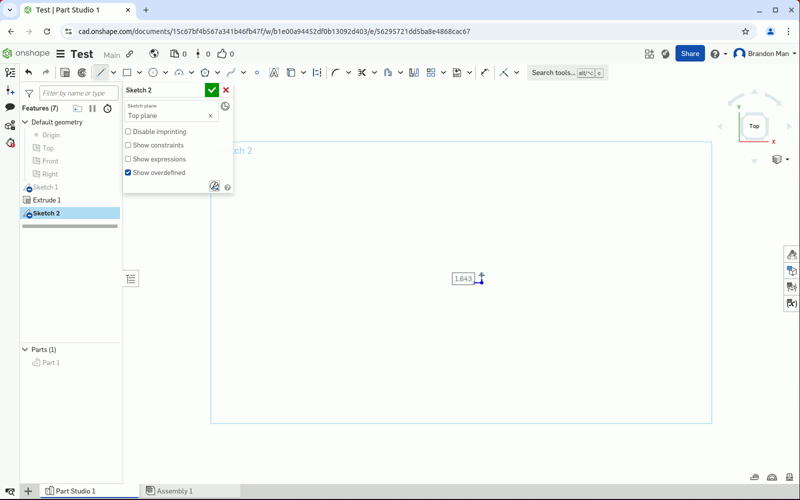
mouse_move(511, 274)
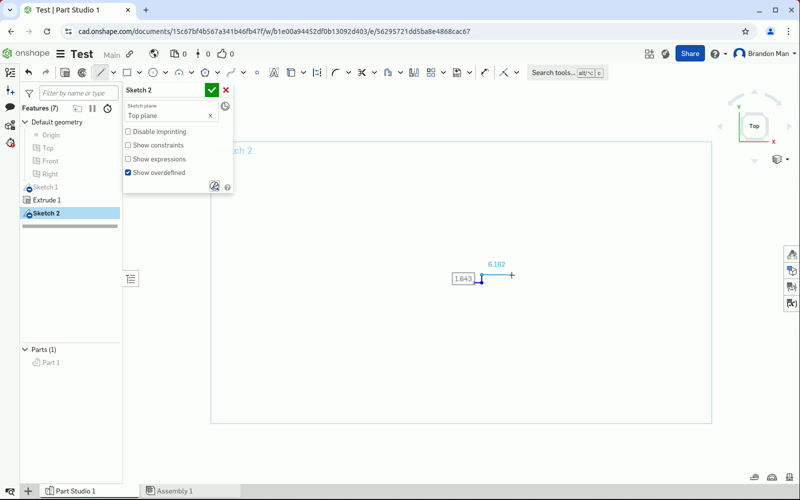
mouse_move(473, 274)
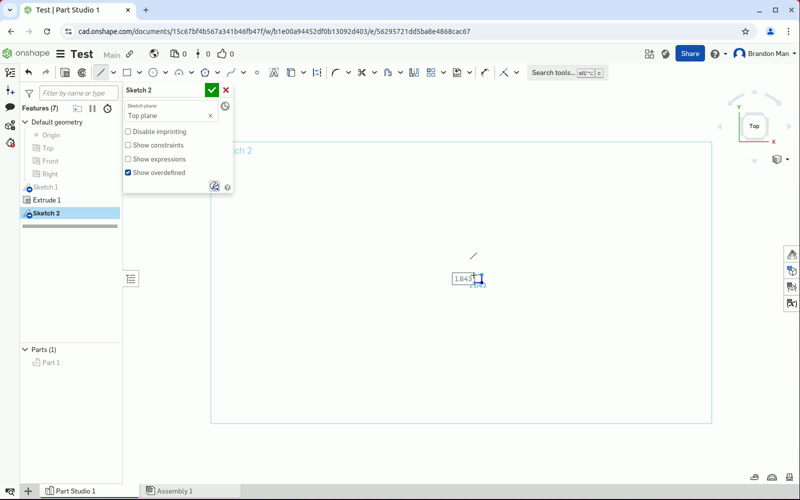
click(473, 274)
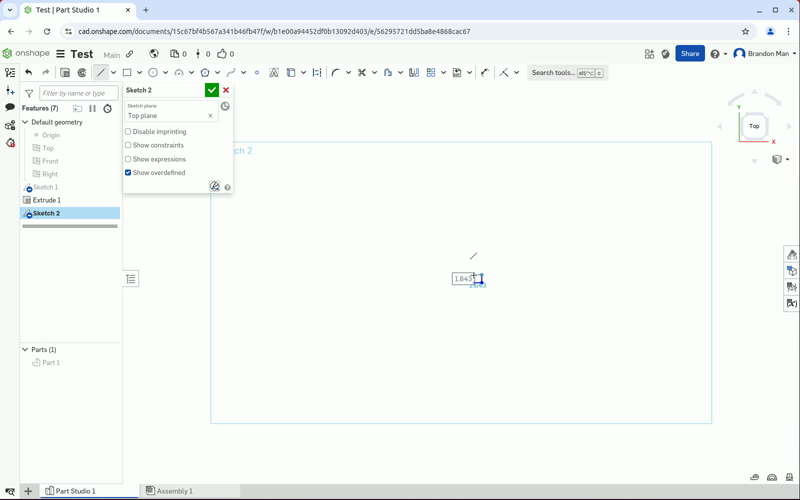
key_up(shift)
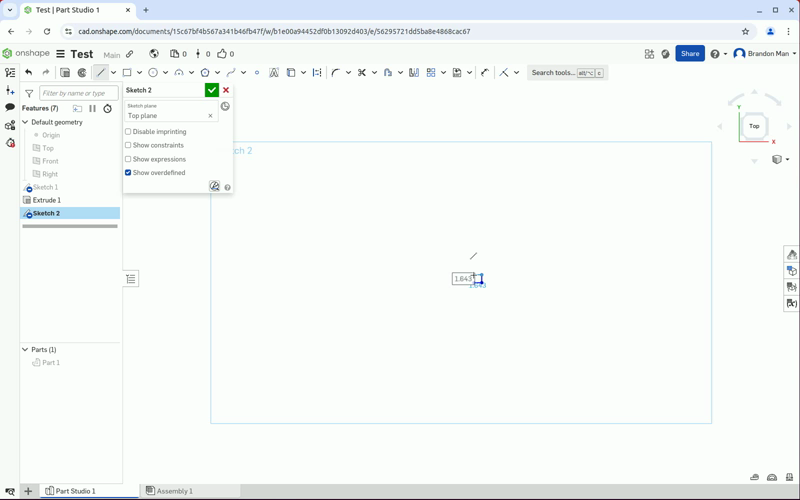
mouse_move(503, 274)
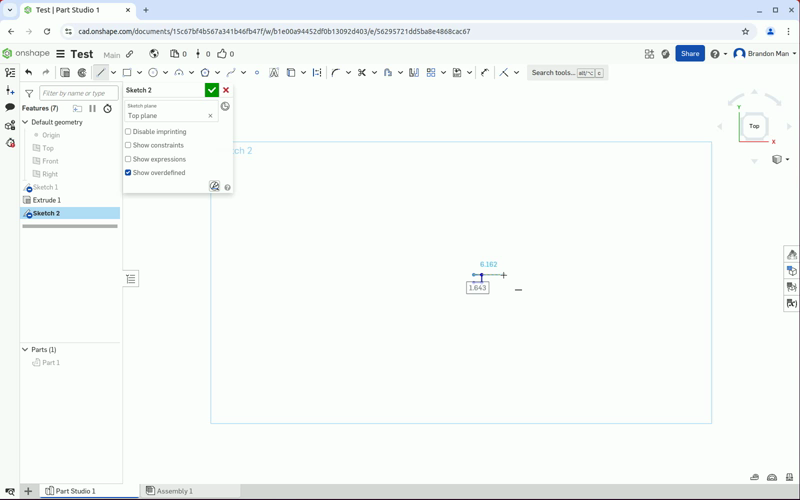
key_down(shift)
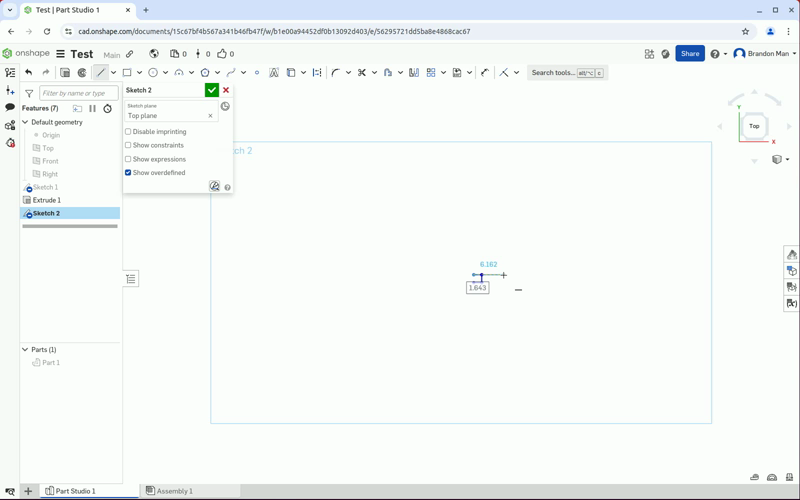
mouse_move(473, 282)
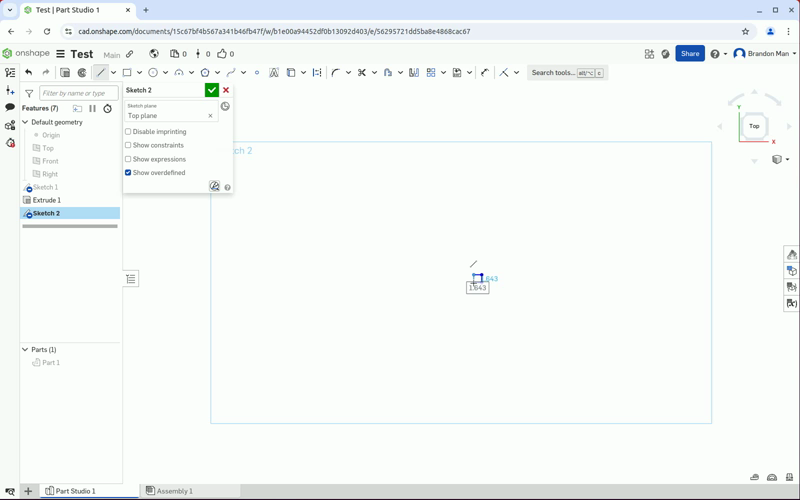
key_up(shift)
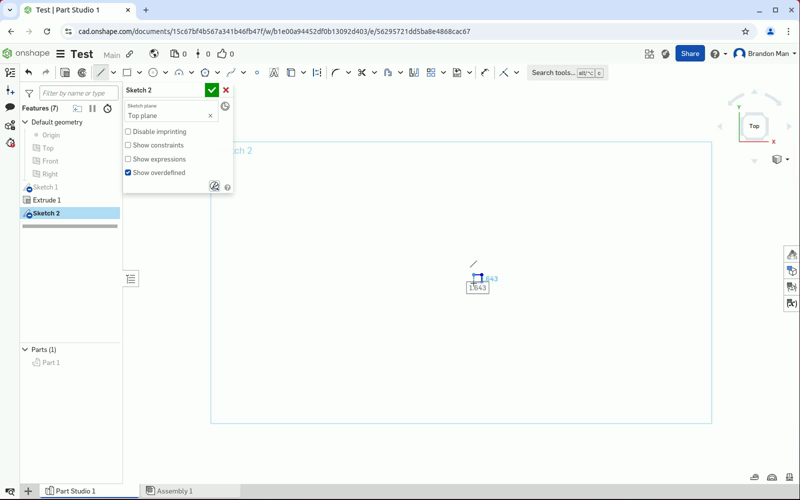
click(473, 282)
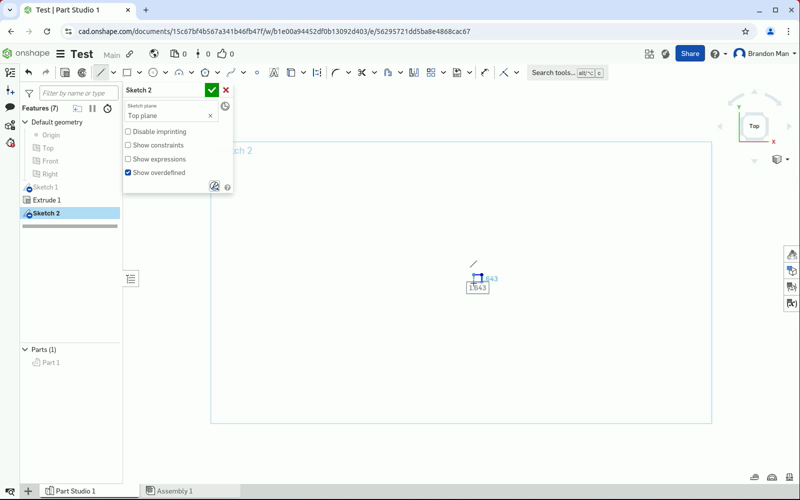
key(esc)
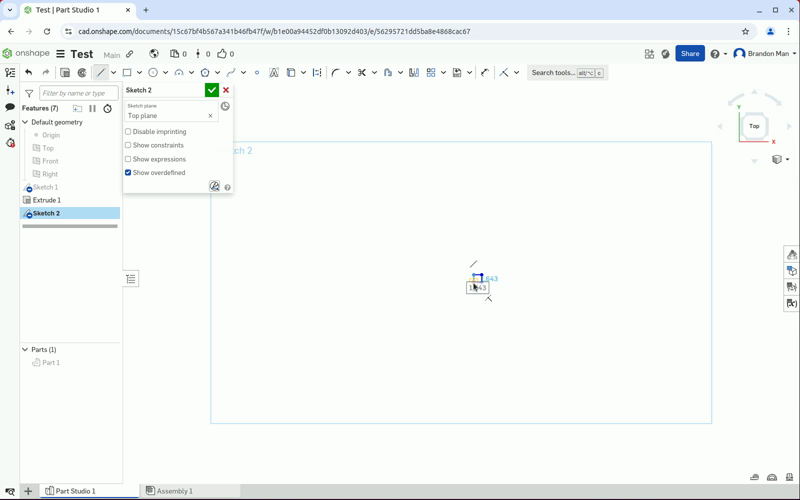
mouse_move(481, 275)
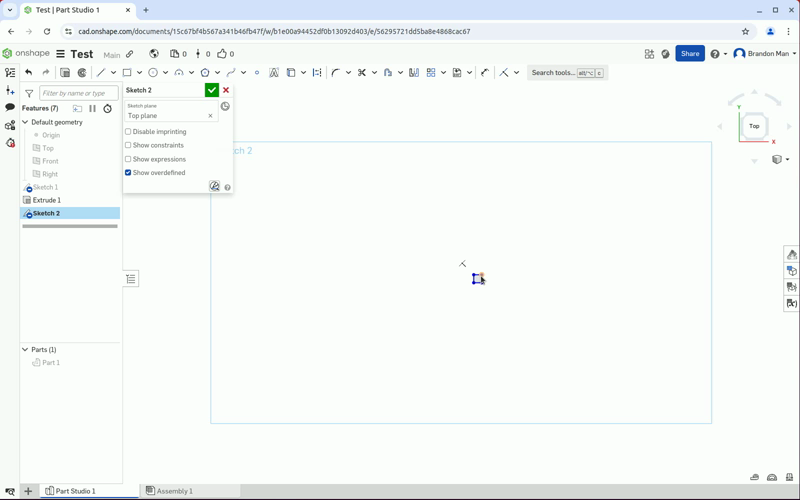
scroll(6)
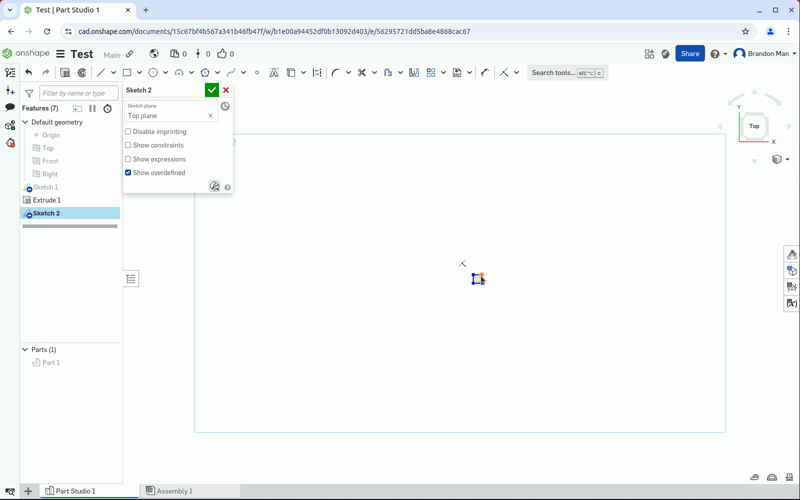
scroll(6)
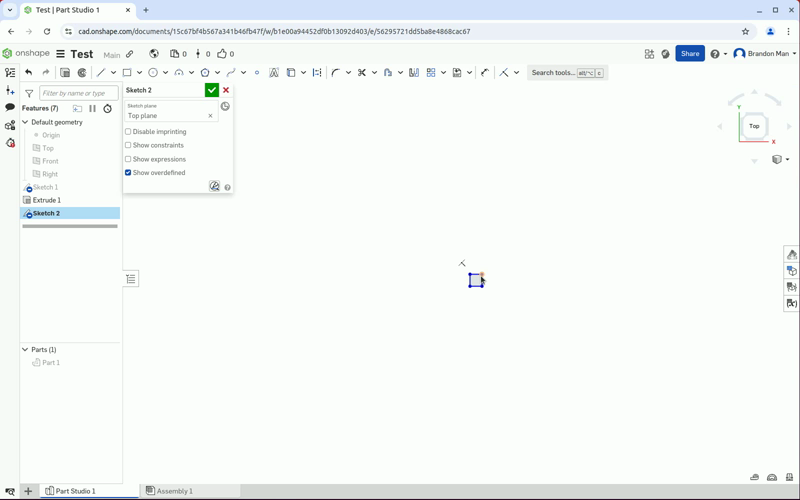
scroll(6)
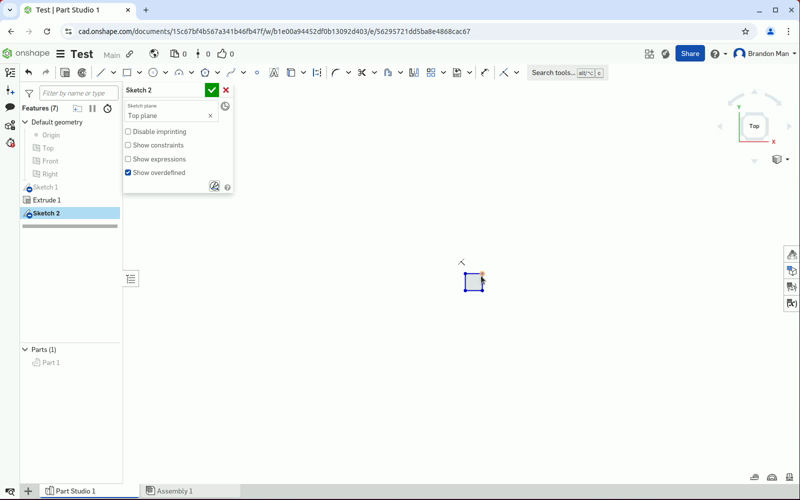
scroll(6)
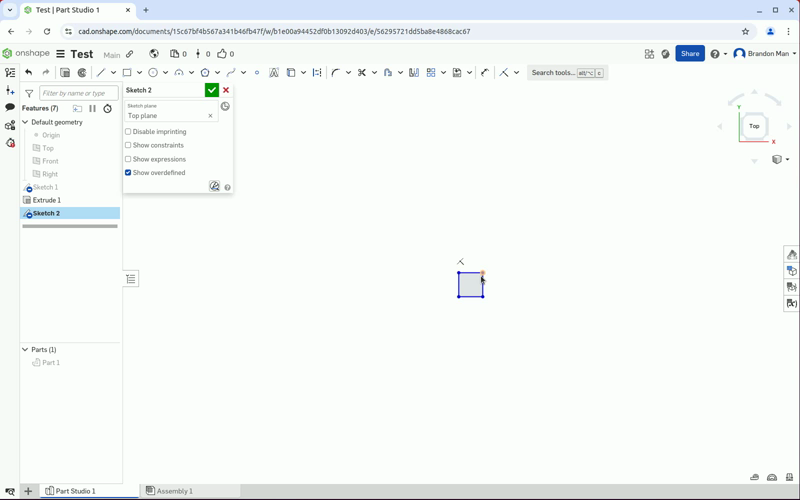
scroll(6)
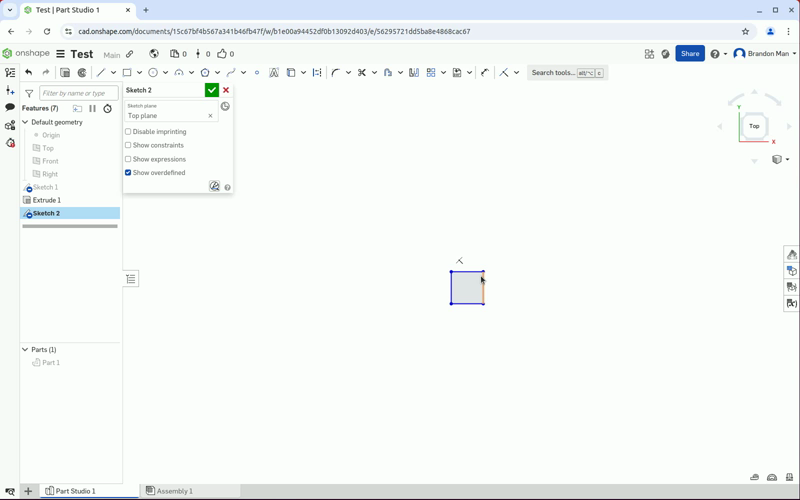
scroll(6)
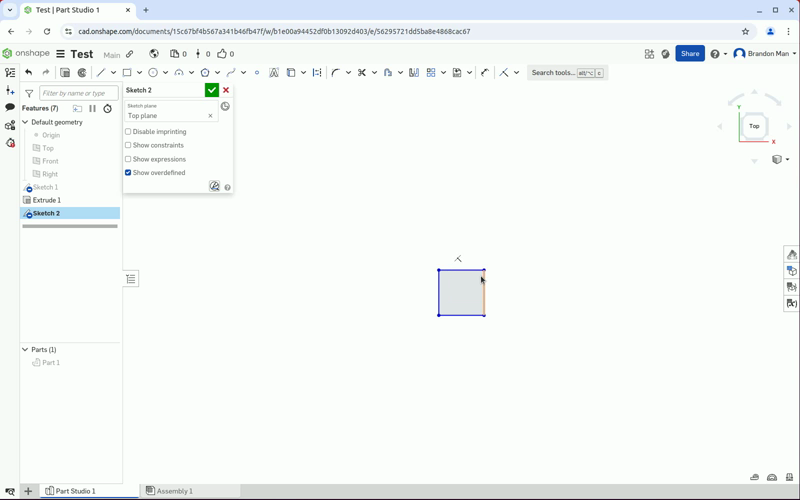
scroll(6)
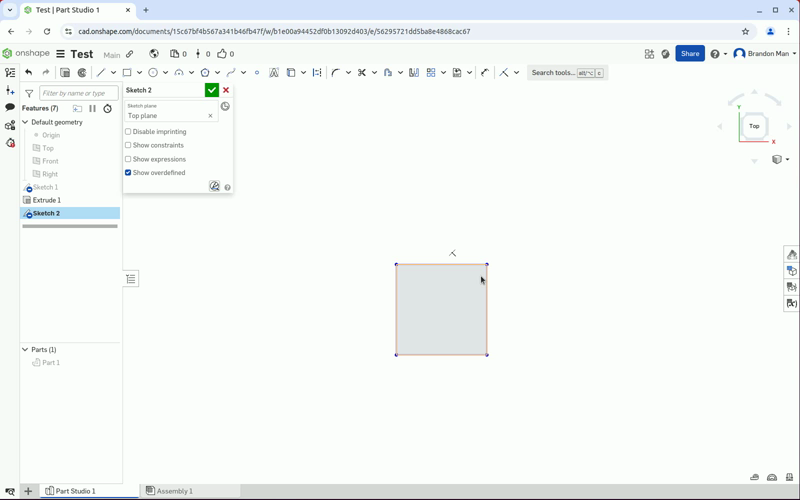
click(481, 275)
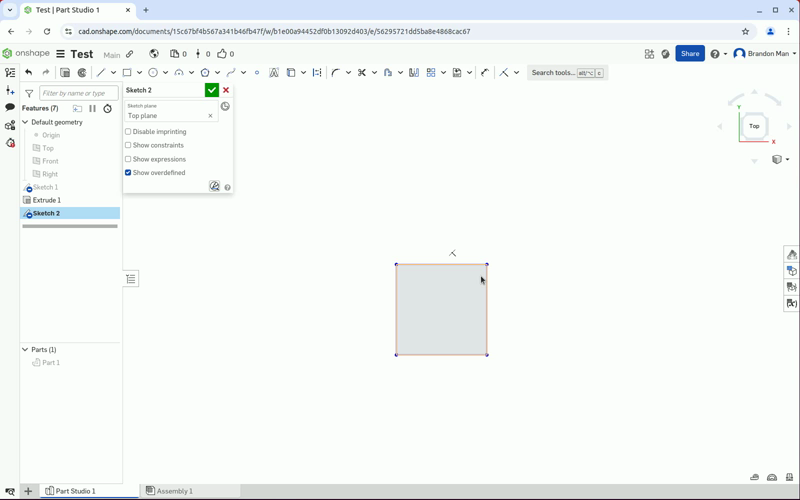
scroll(-6)
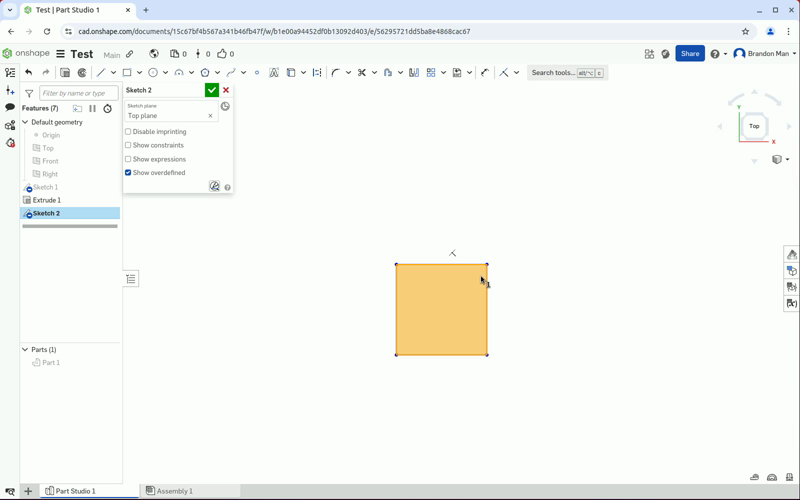
scroll(-6)
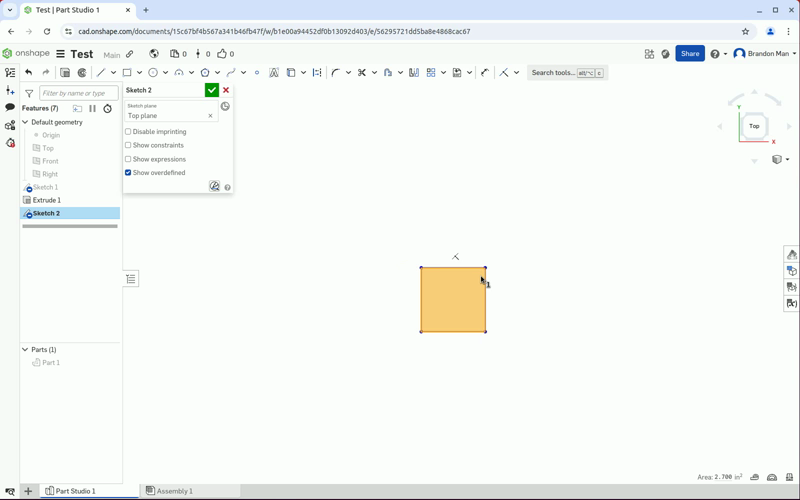
scroll(-6)
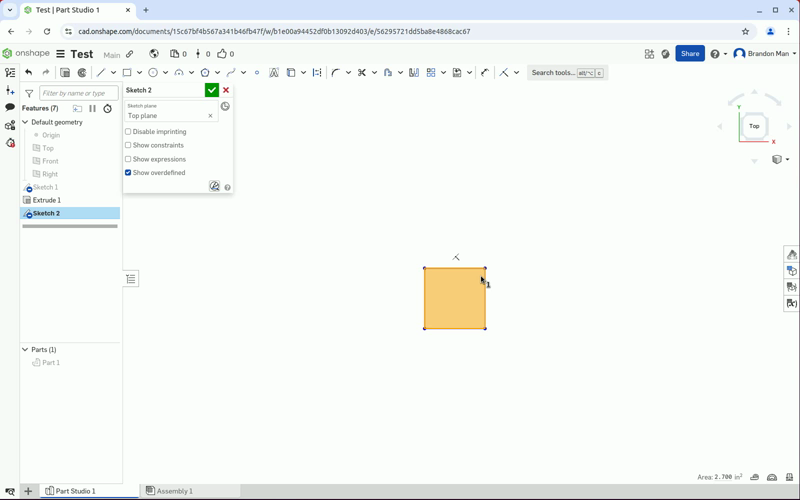
scroll(-6)
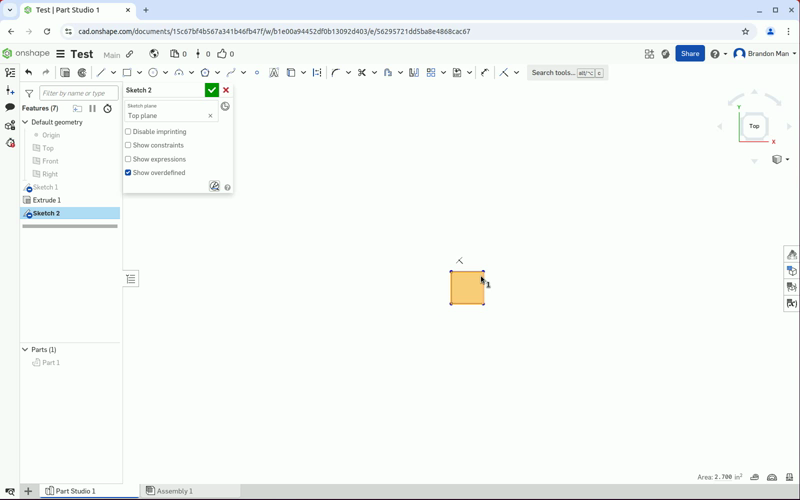
scroll(-6)
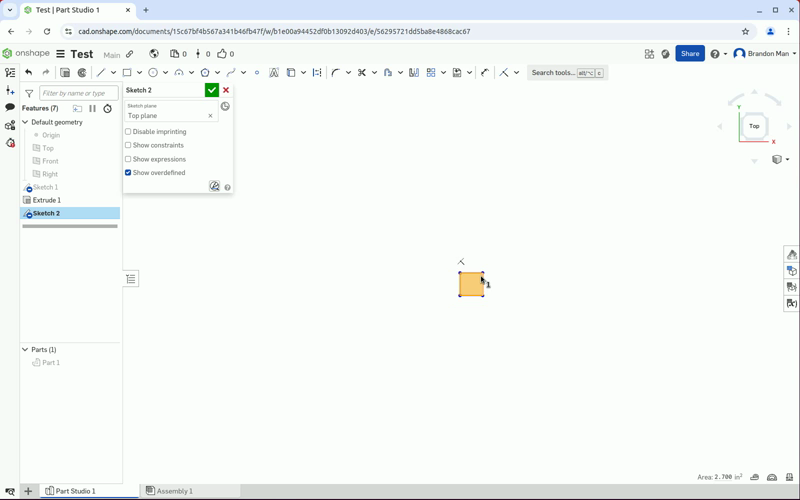
scroll(-6)
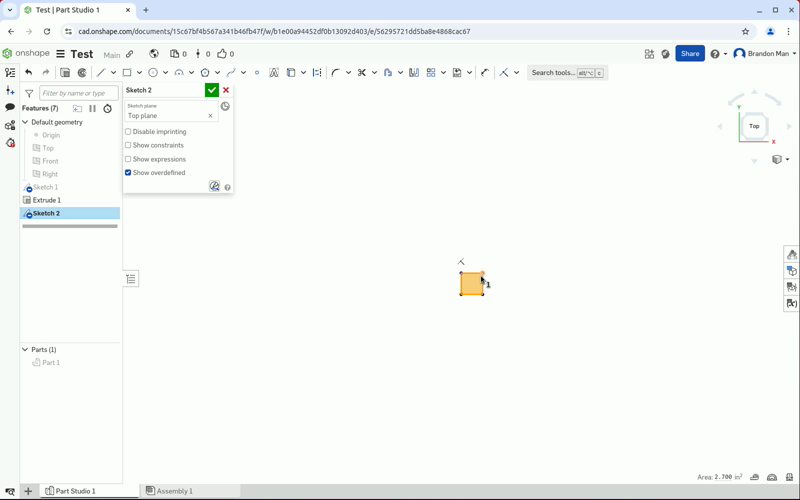
scroll(-6)
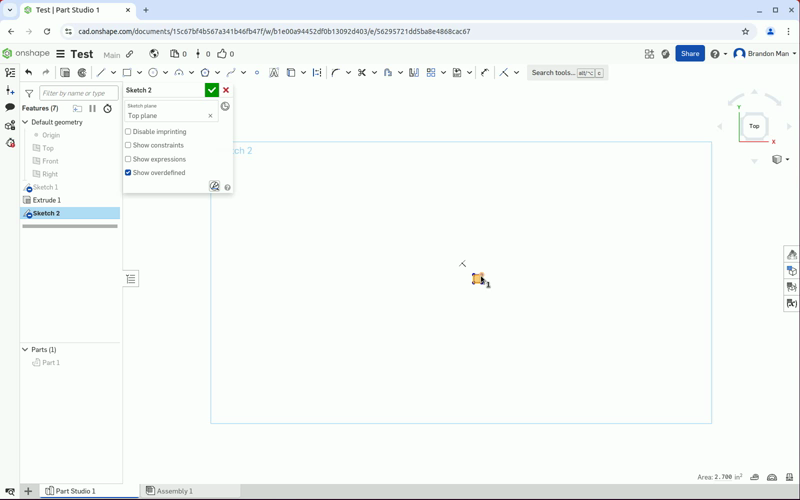
mouse_move(73, 352)
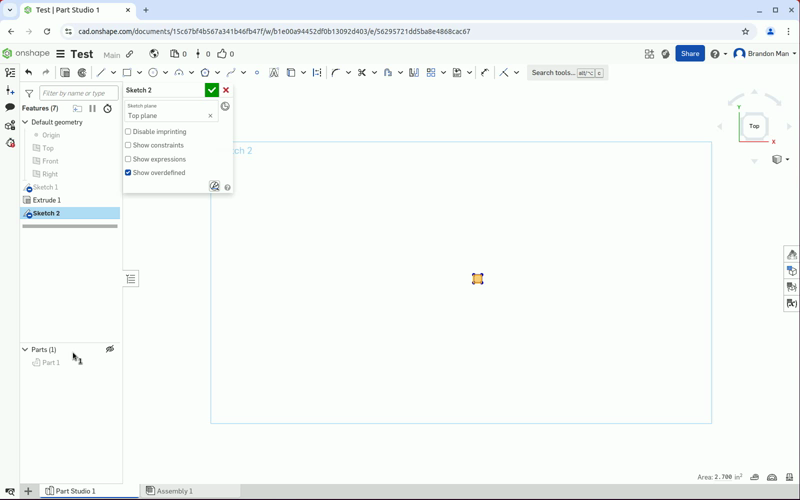
key(shift+y)
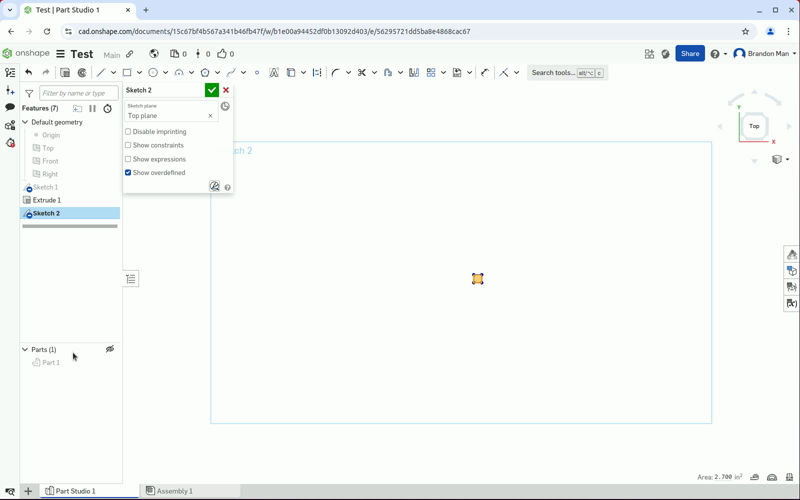
key(shift+e)
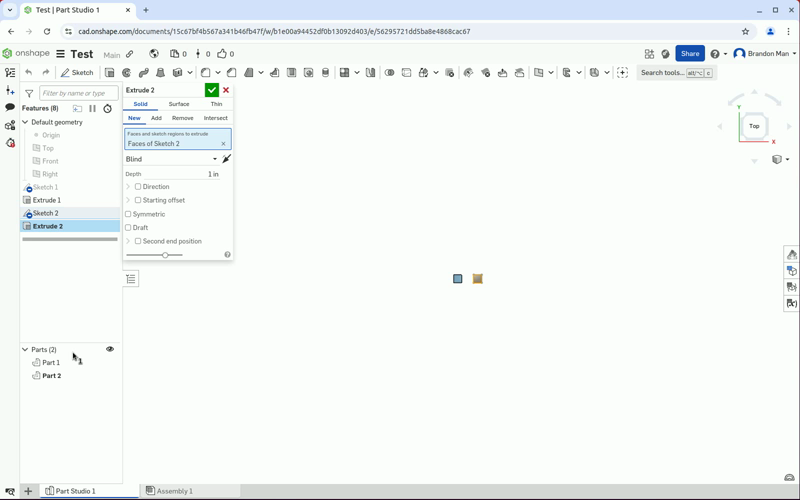
mouse_move(143, 106)
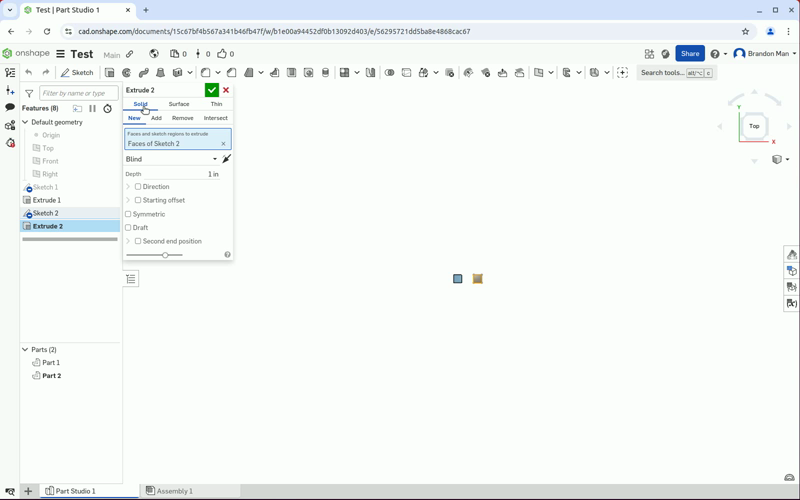
click(143, 106)
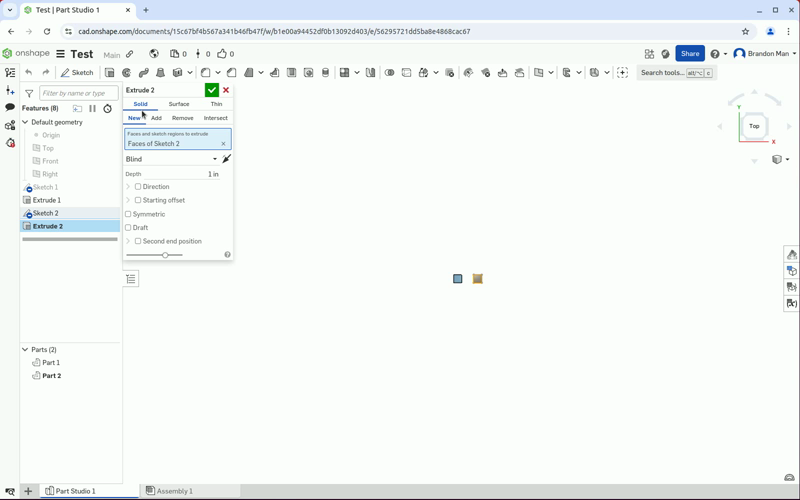
mouse_move(137, 120)
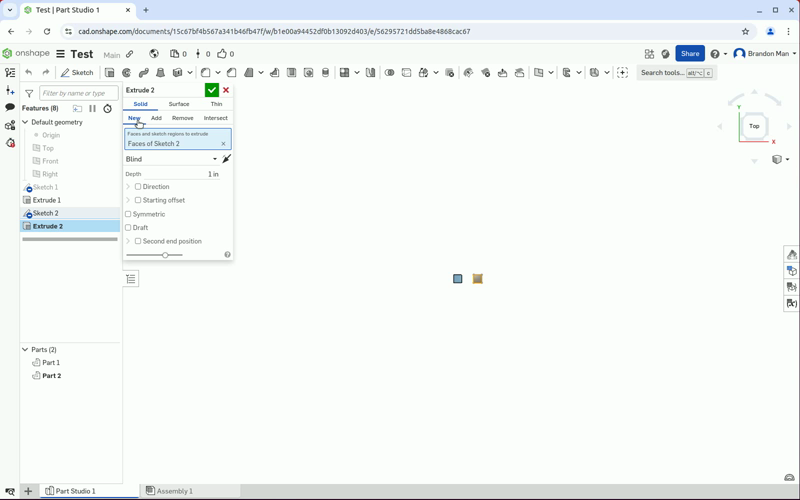
click(137, 120)
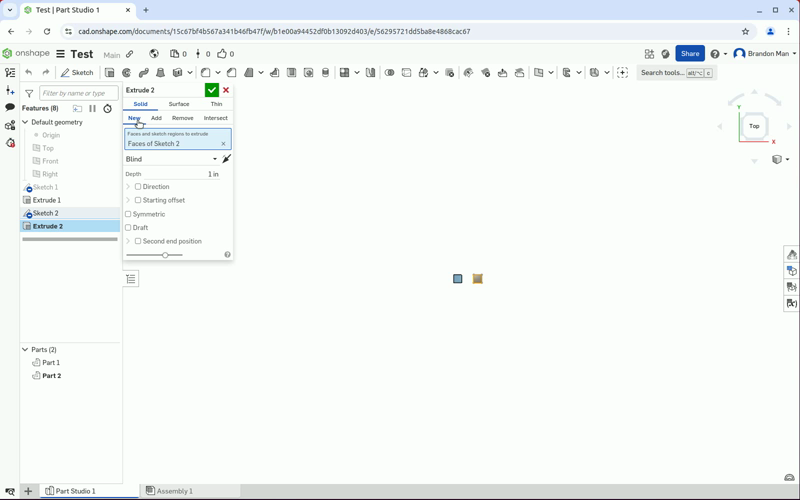
key(tab, 4)
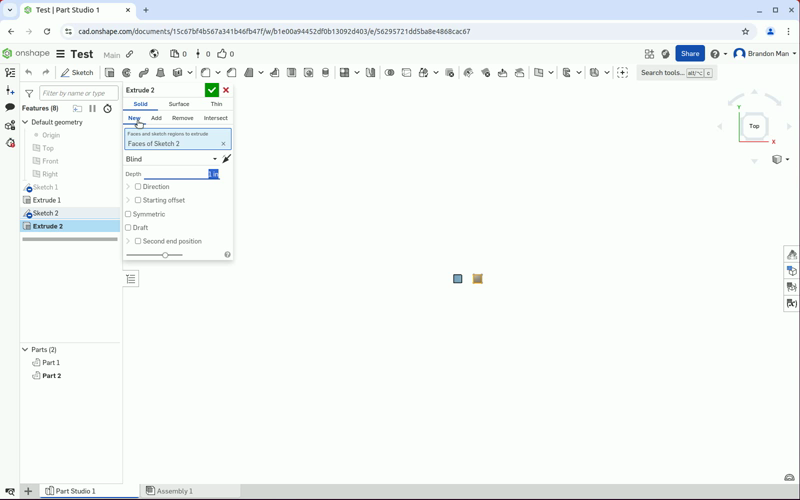
text(1.444)
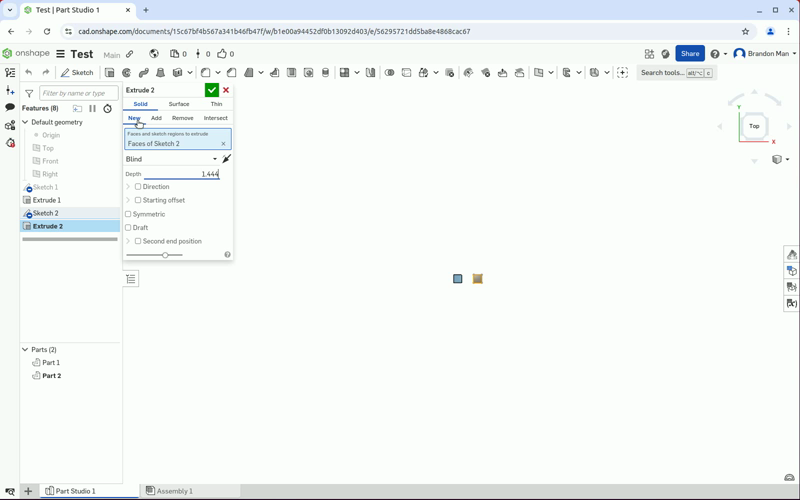
key(enter)
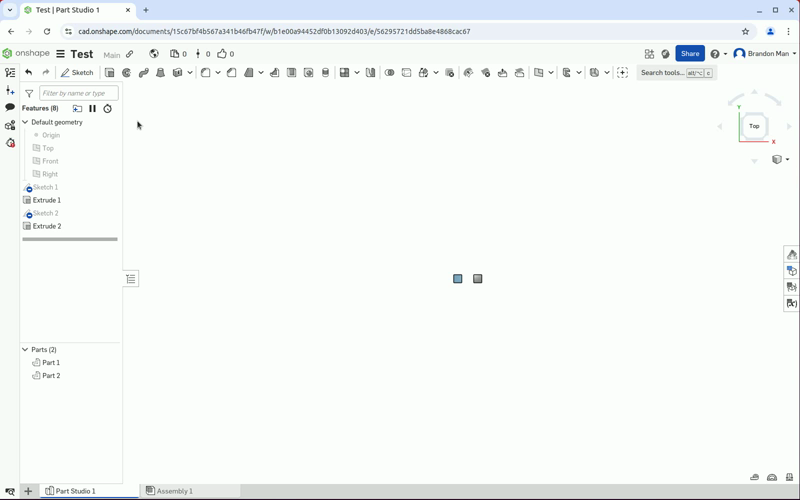
key(shift+h)
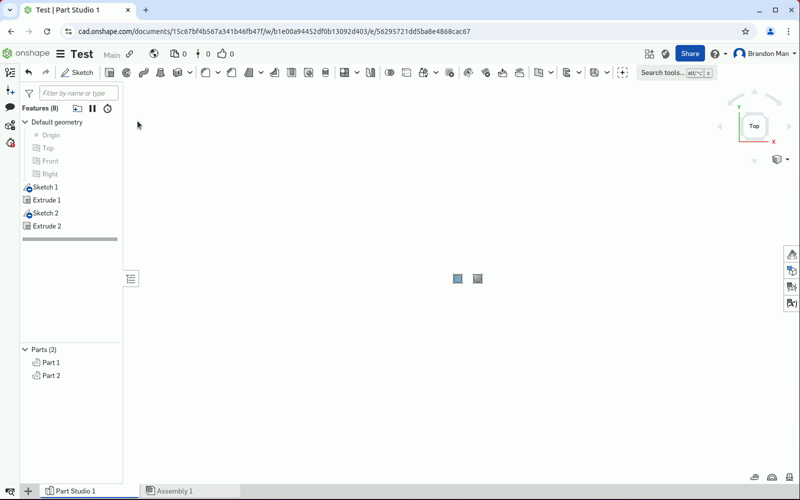
key(shift+h)
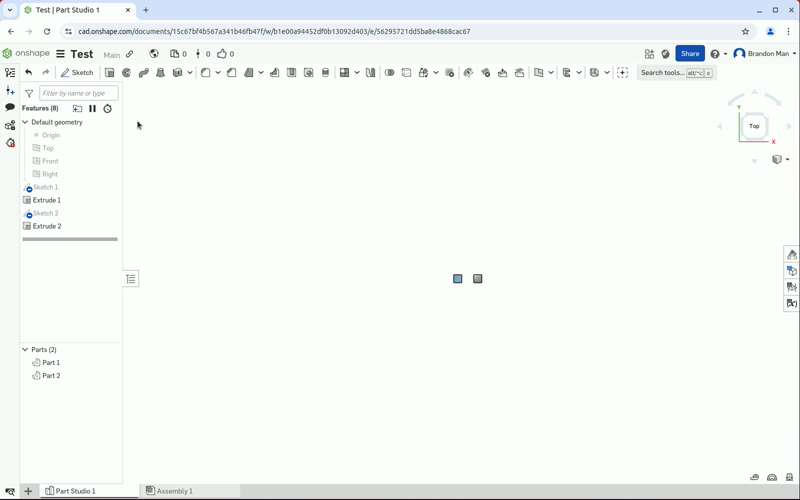
mouse_move(73, 189)
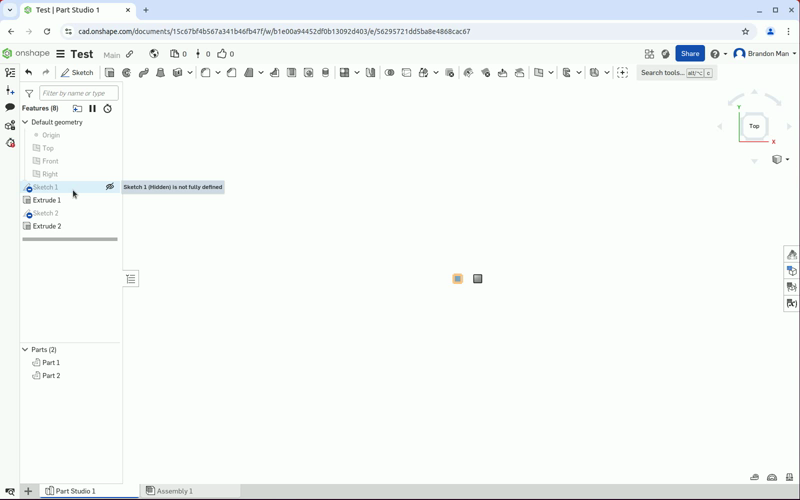
click(73, 189)
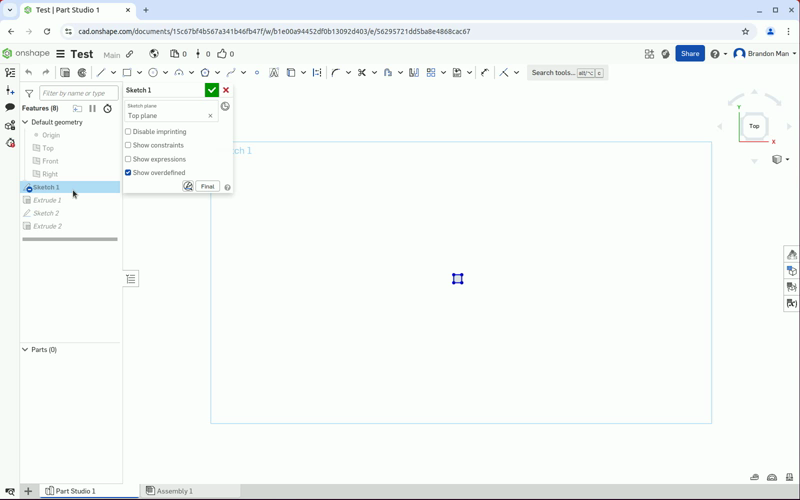
mouse_move(229, 92)
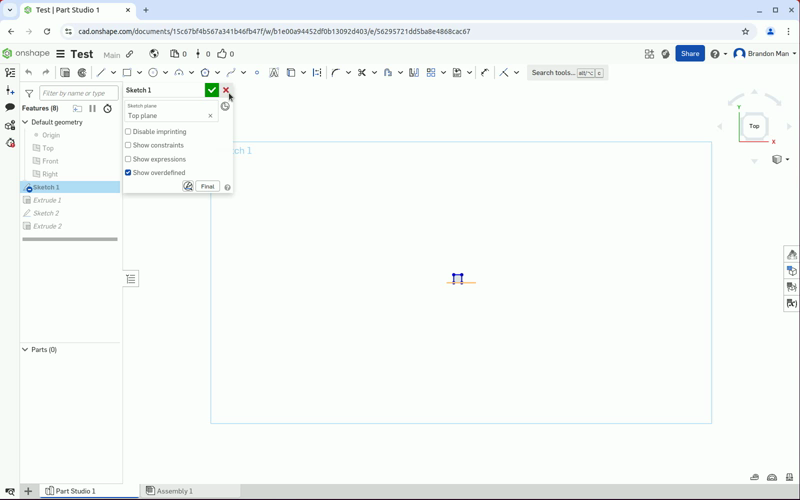
click(229, 92)
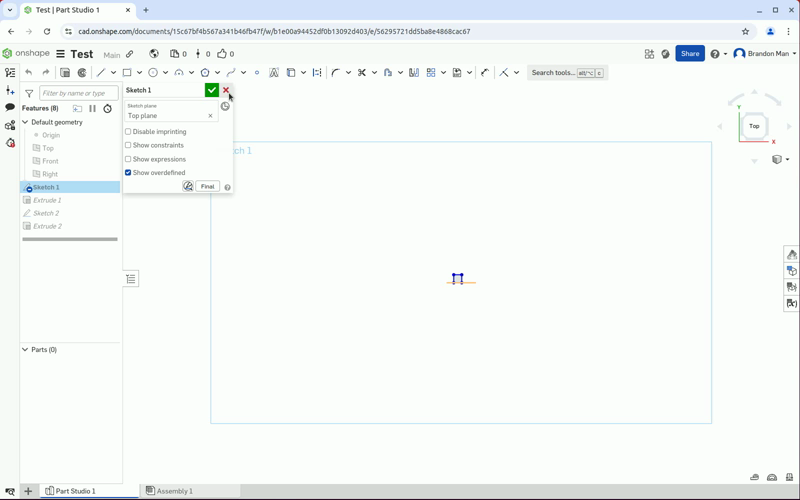
key(shift+s)
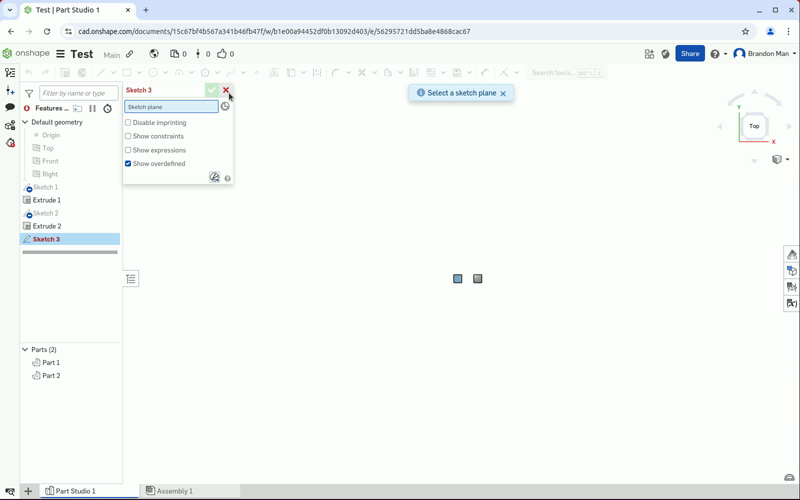
mouse_move(73, 150)
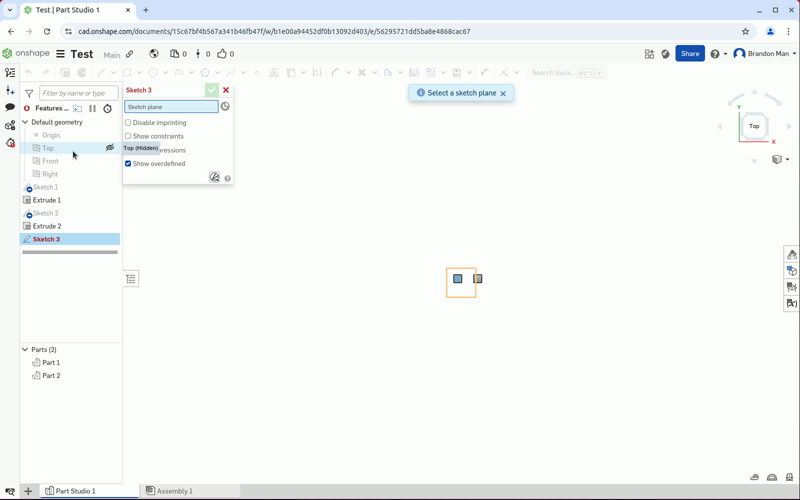
click(73, 150)
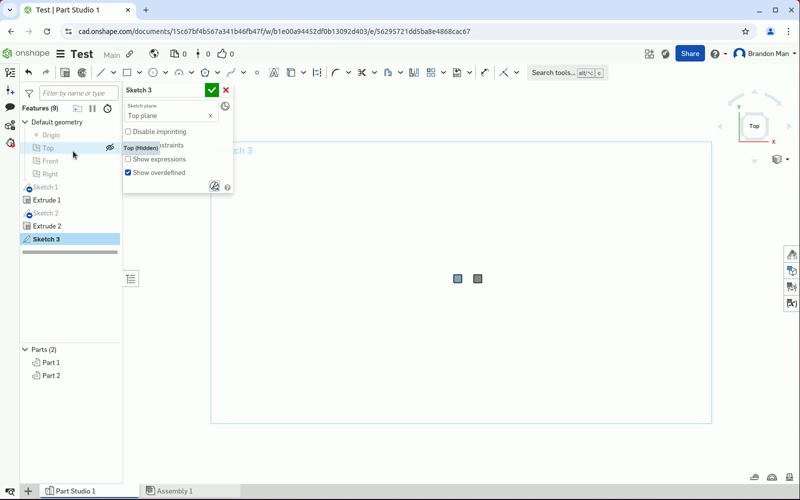
mouse_move(73, 352)
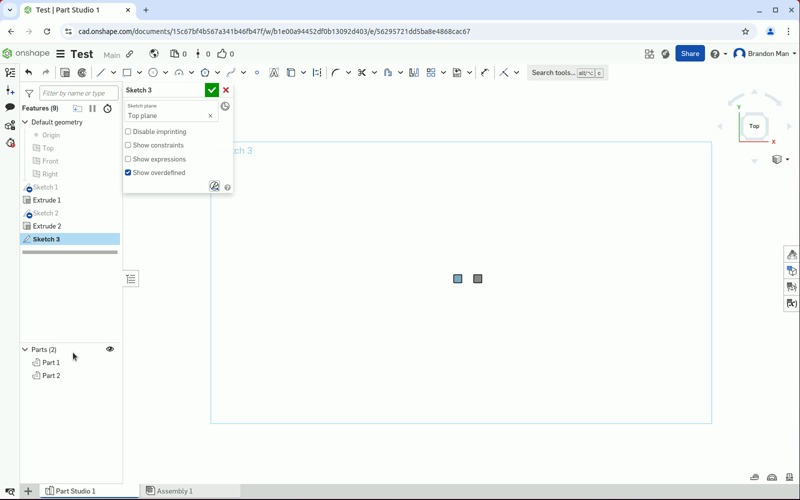
key(y)
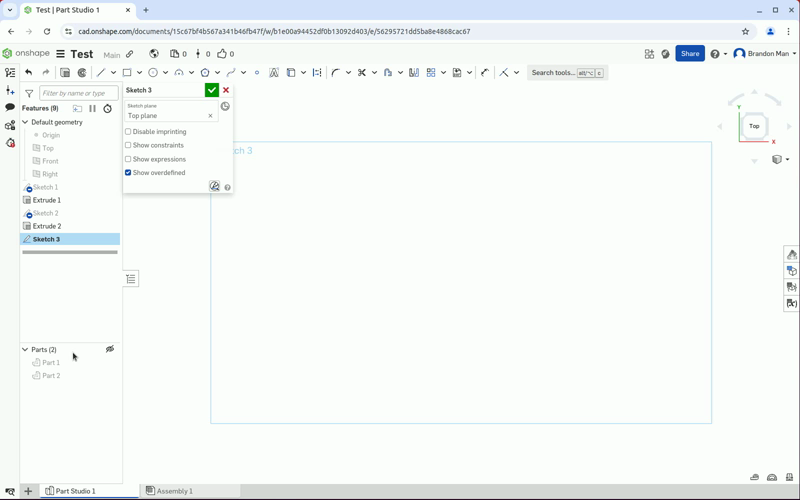
key(l)
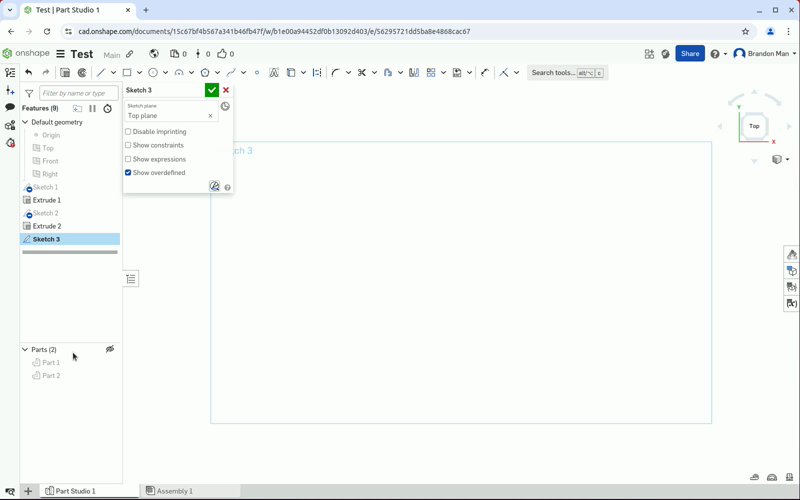
key_down(shift)
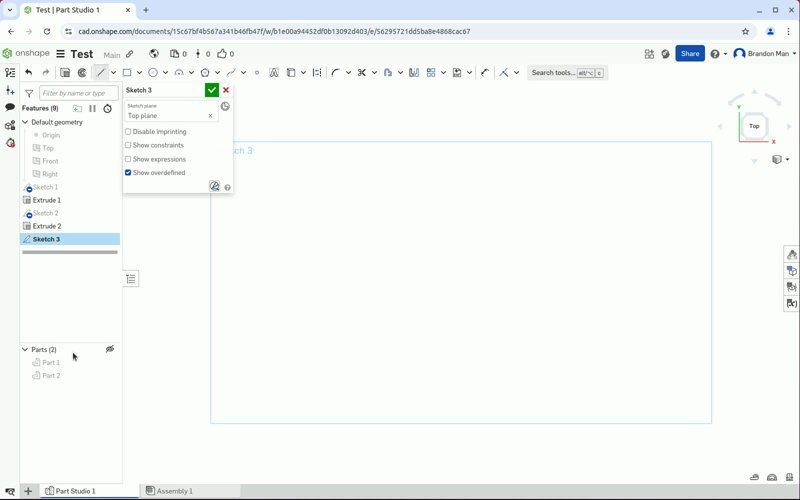
mouse_move(507, 282)
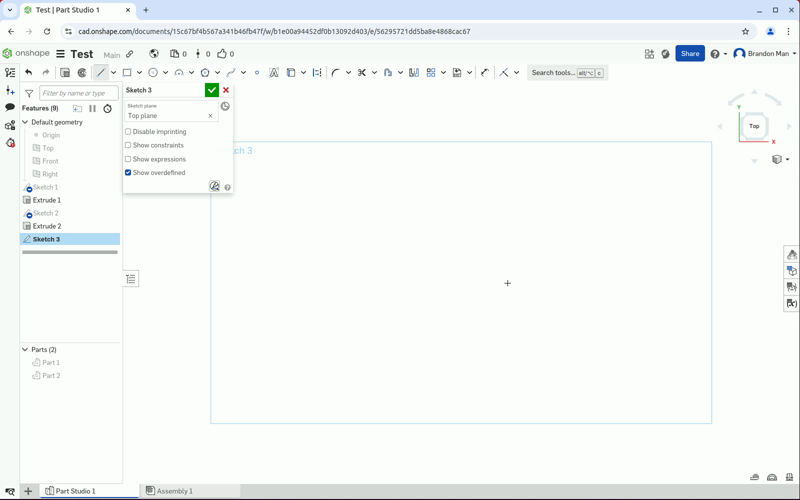
click(507, 282)
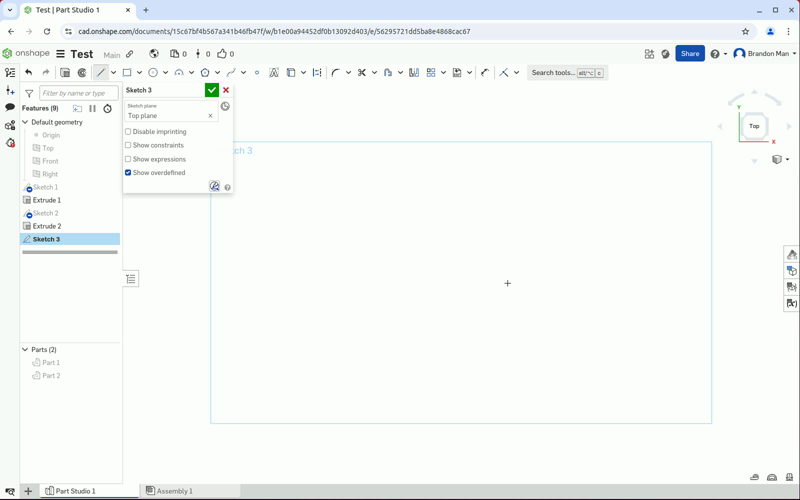
key_up(shift)
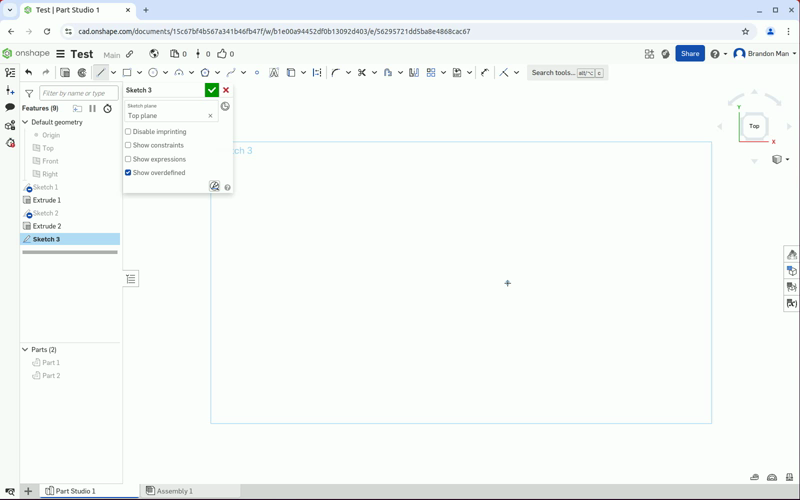
key_down(shift)
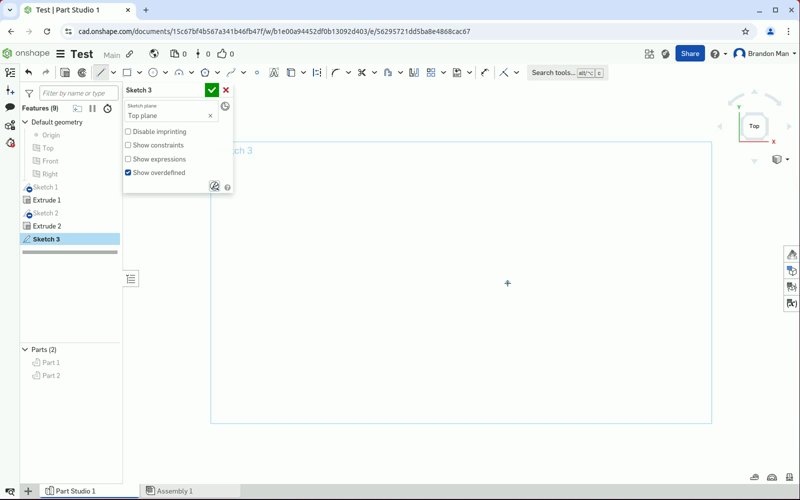
mouse_move(537, 282)
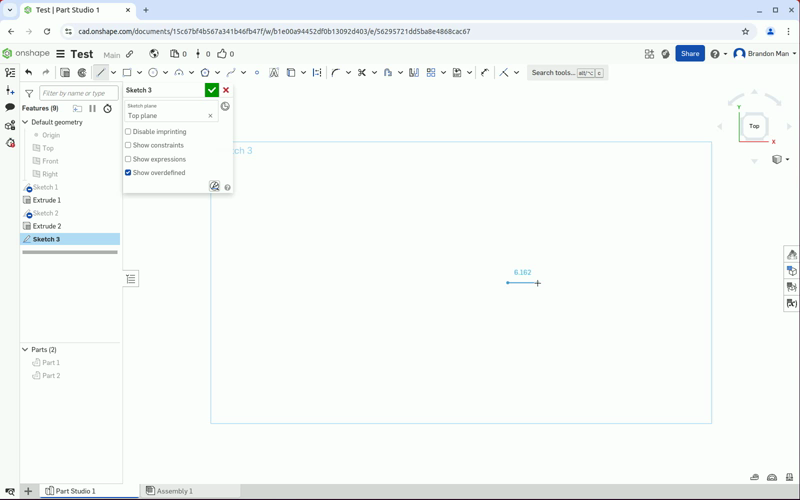
mouse_move(515, 282)
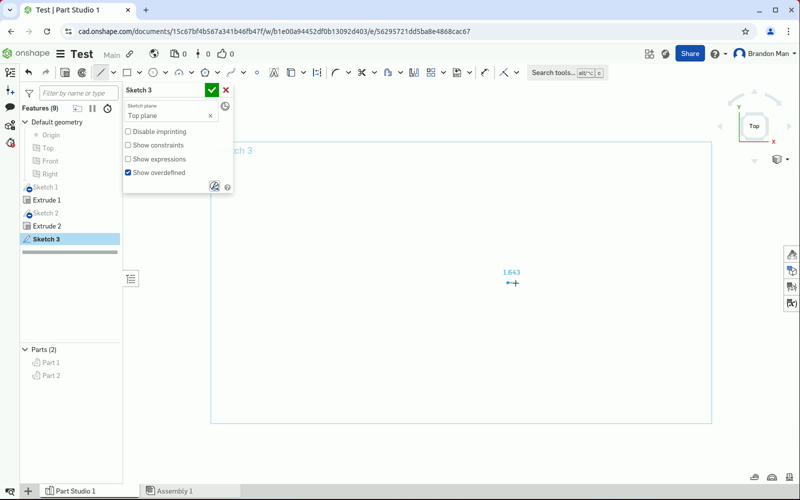
click(515, 282)
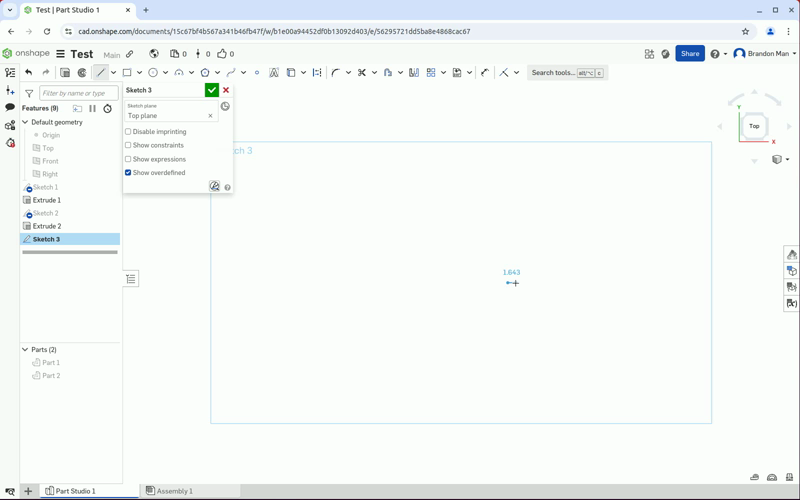
key_up(shift)
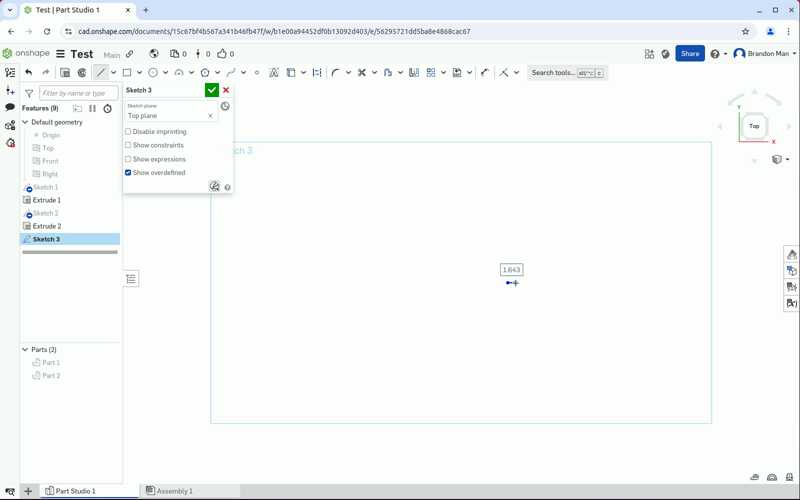
key_down(shift)
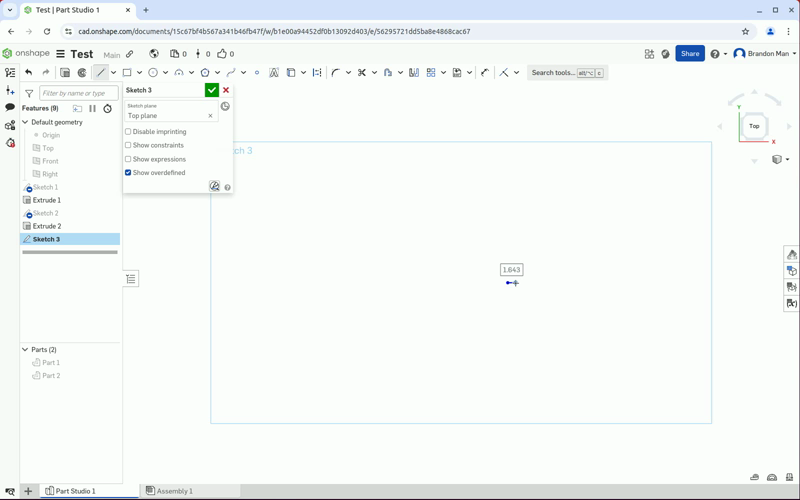
mouse_move(545, 282)
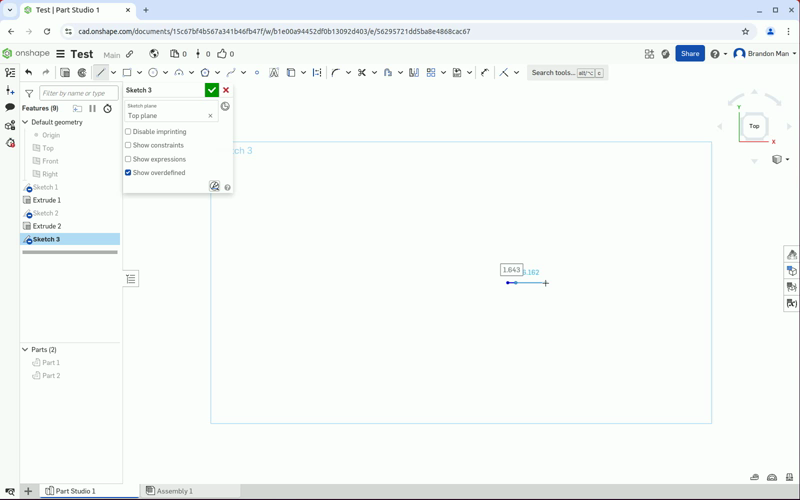
mouse_move(515, 274)
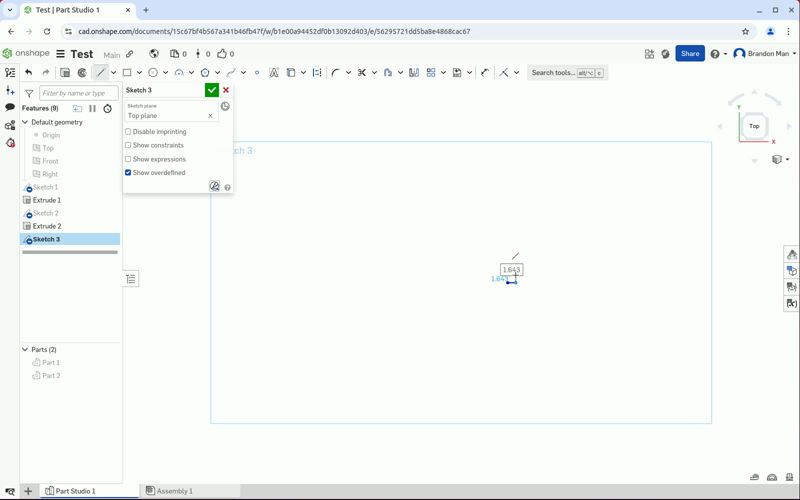
click(515, 274)
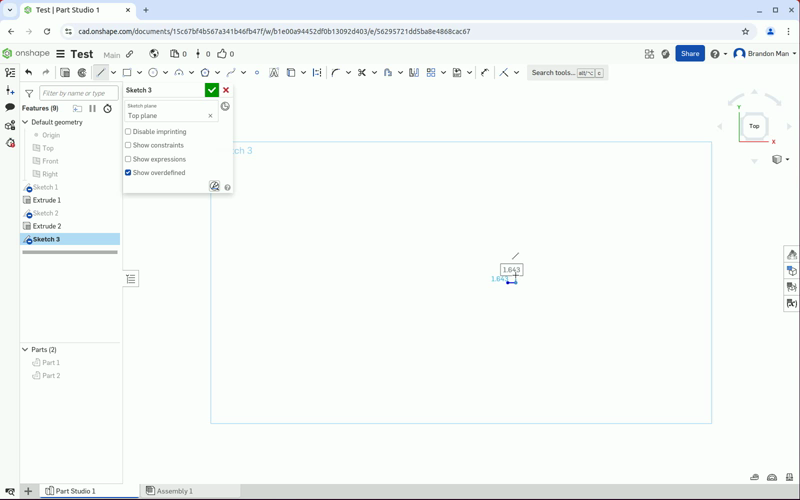
key_up(shift)
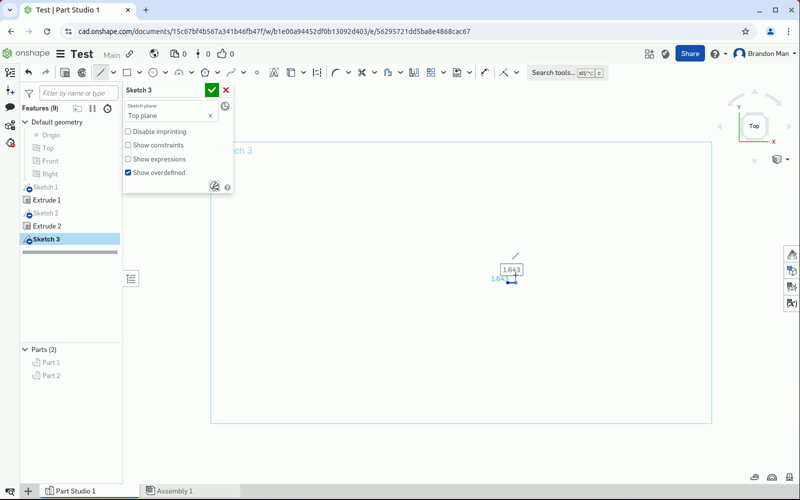
key_down(shift)
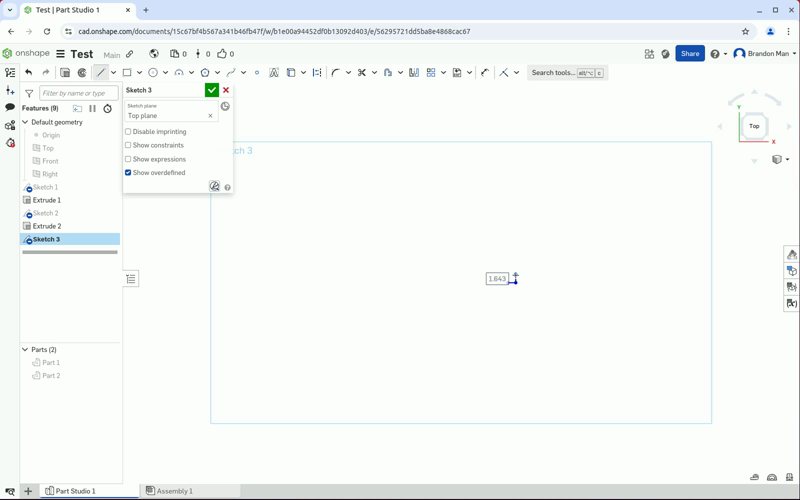
mouse_move(545, 274)
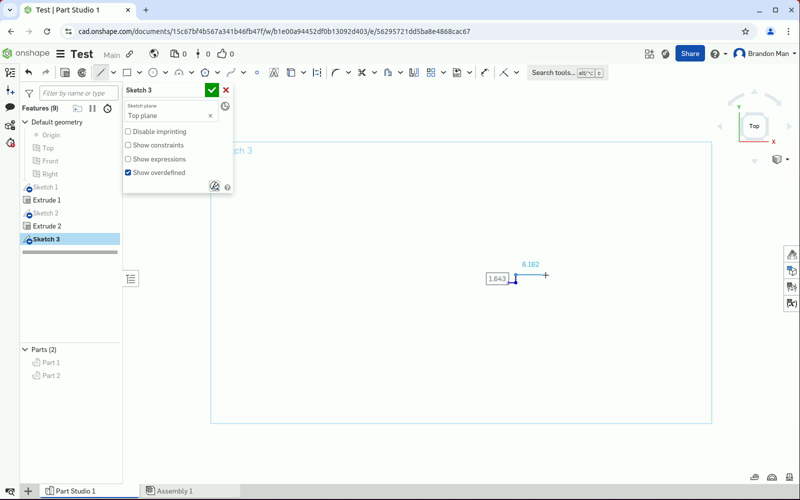
mouse_move(507, 274)
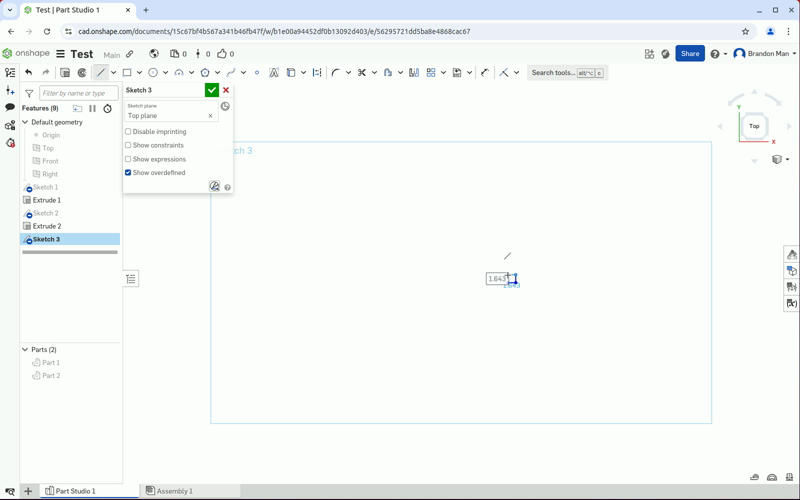
click(507, 274)
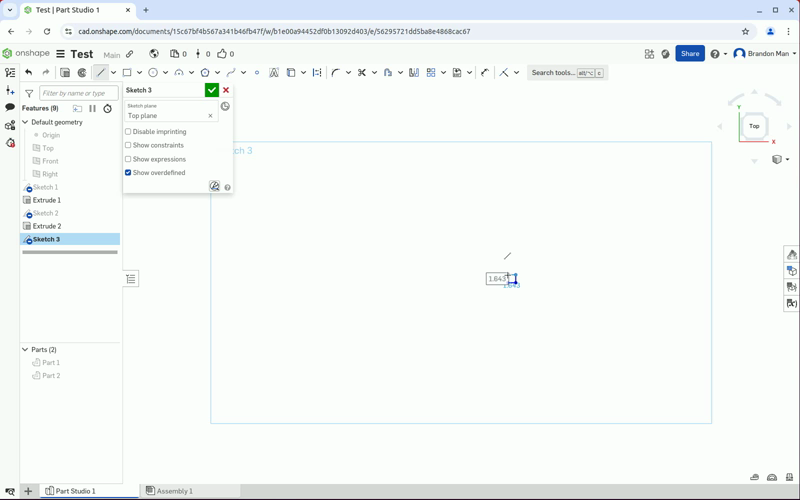
key_up(shift)
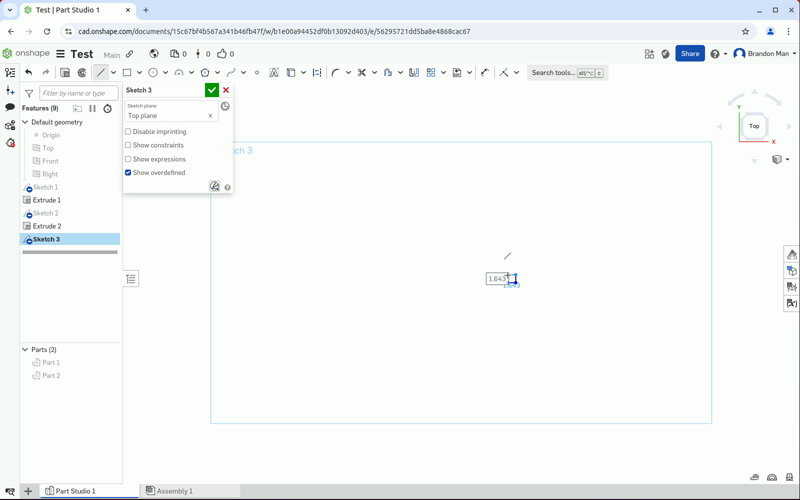
mouse_move(537, 274)
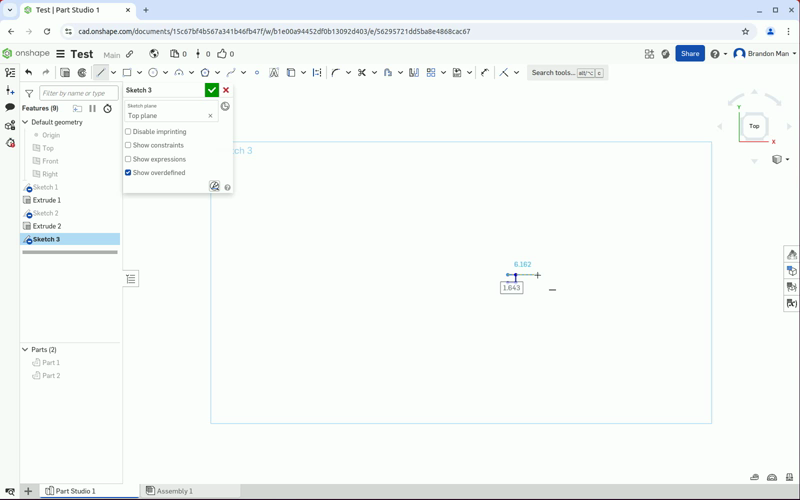
key_down(shift)
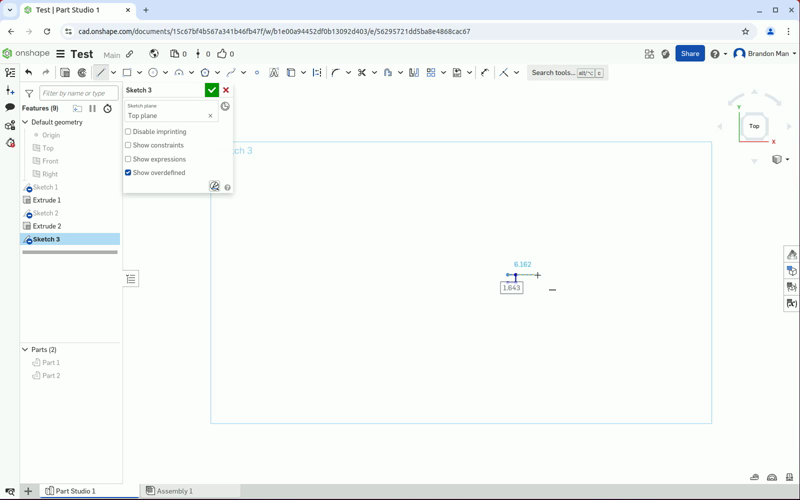
mouse_move(507, 282)
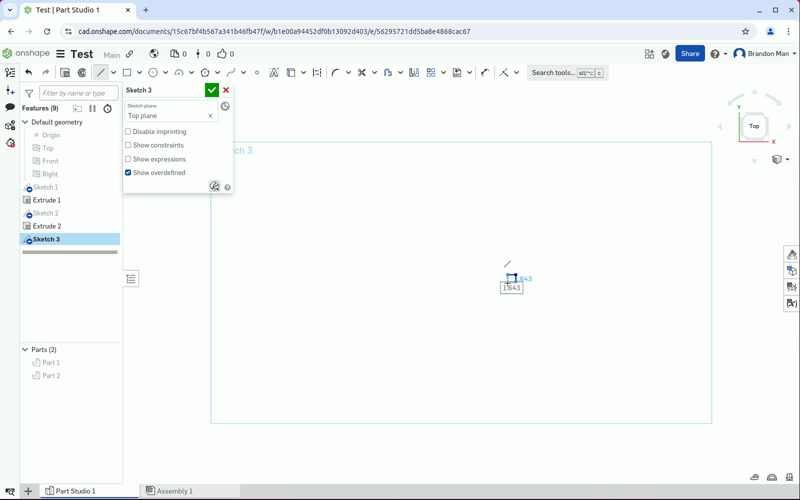
key_up(shift)
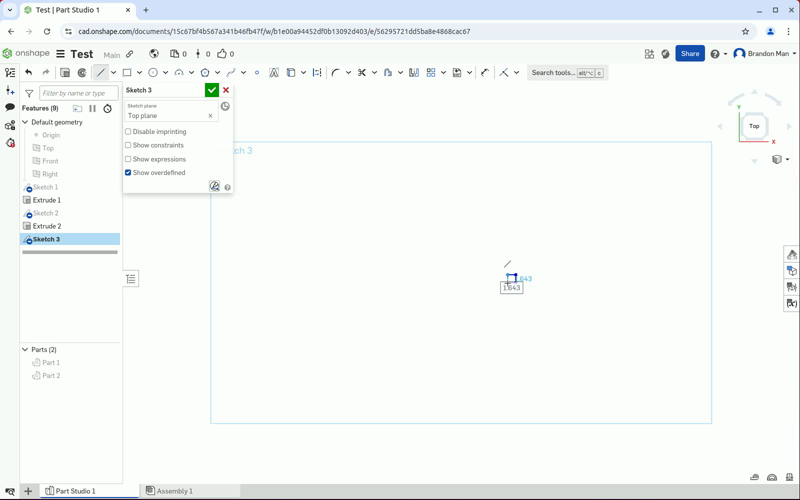
click(507, 282)
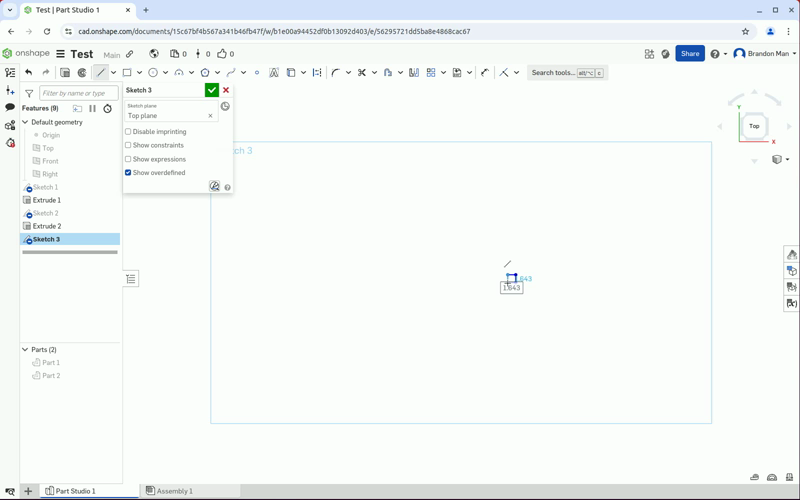
key(esc)
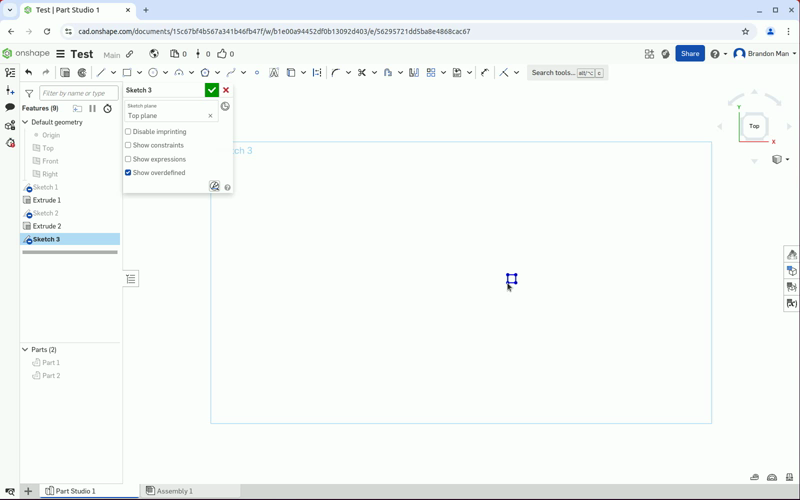
mouse_move(508, 275)
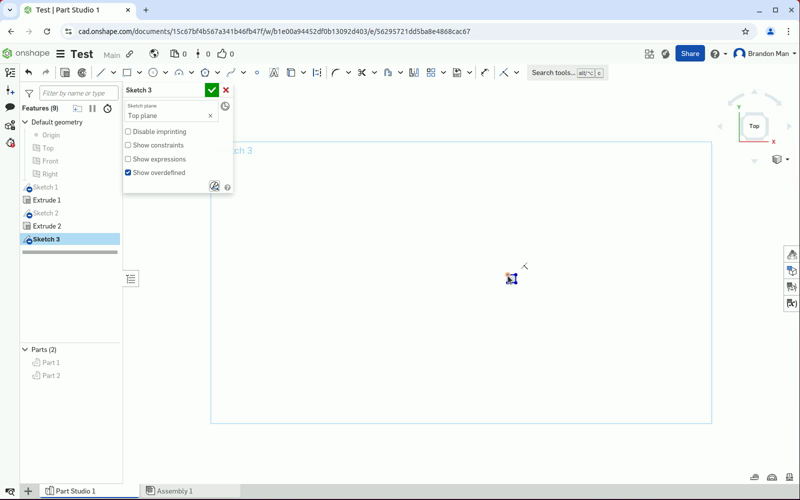
scroll(6)
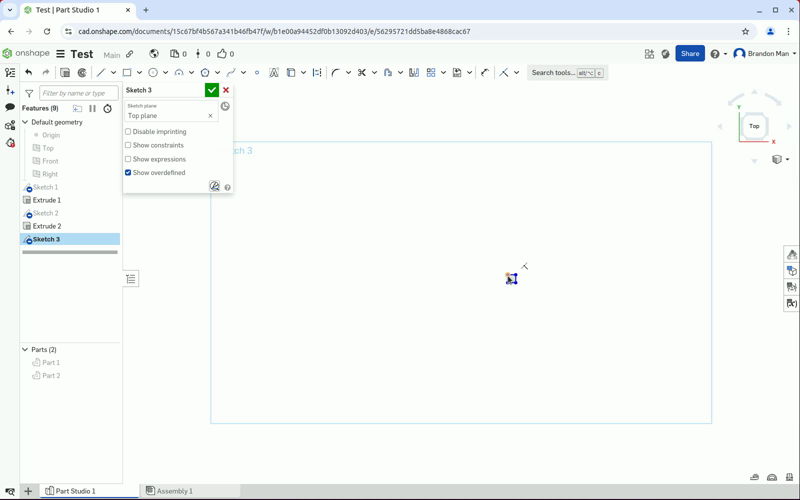
scroll(6)
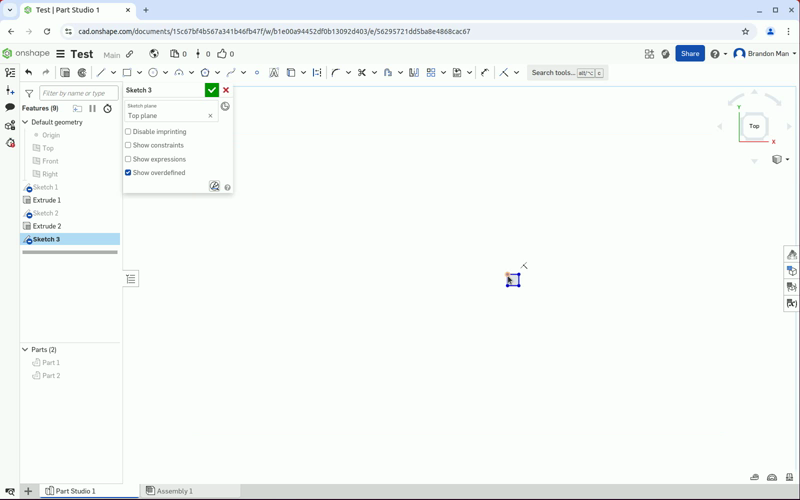
scroll(6)
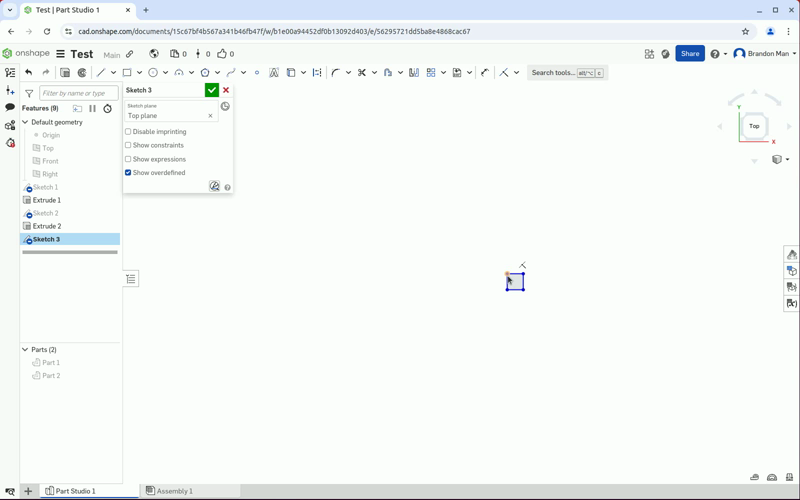
scroll(6)
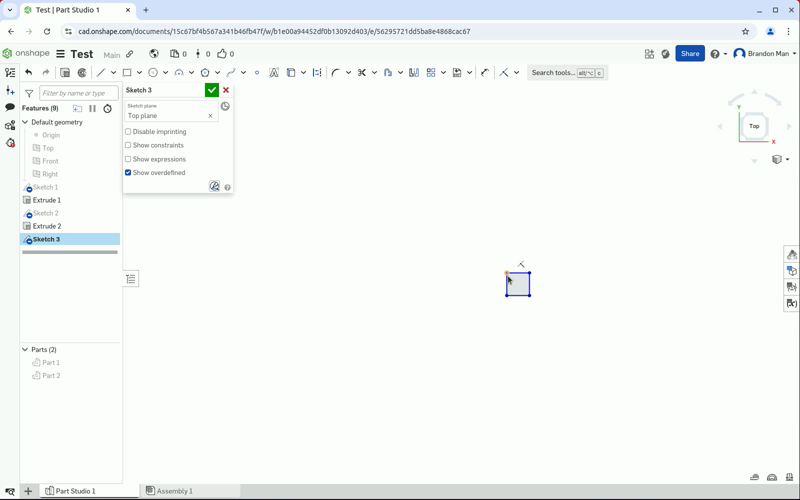
scroll(6)
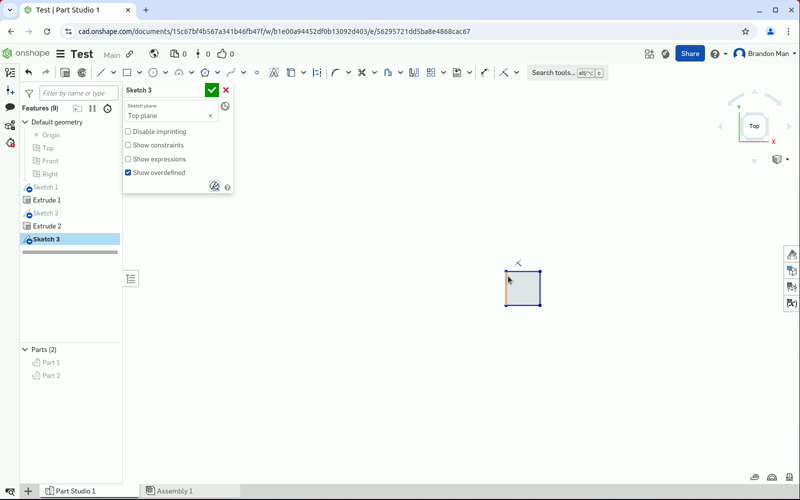
scroll(6)
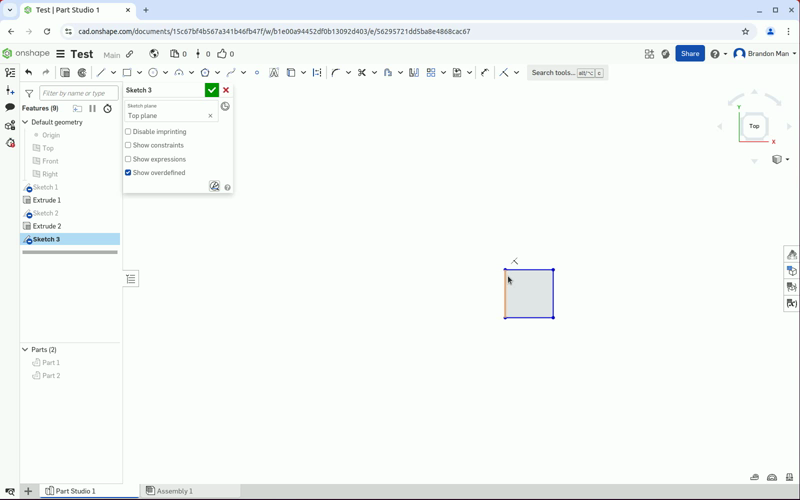
scroll(6)
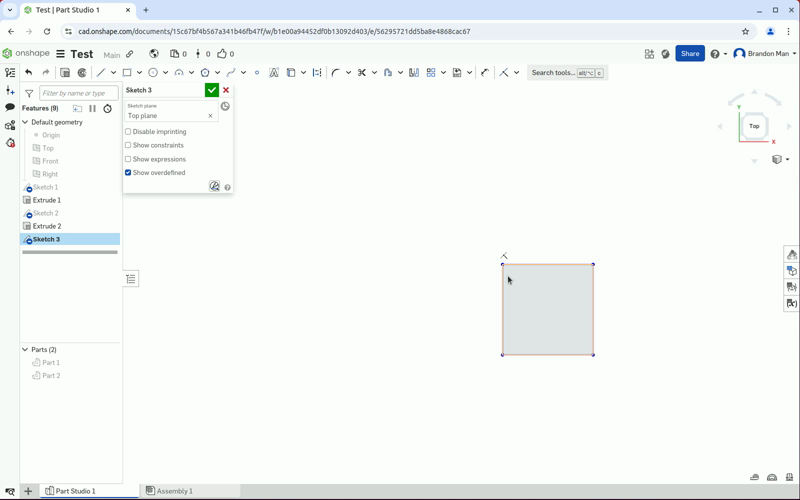
click(508, 275)
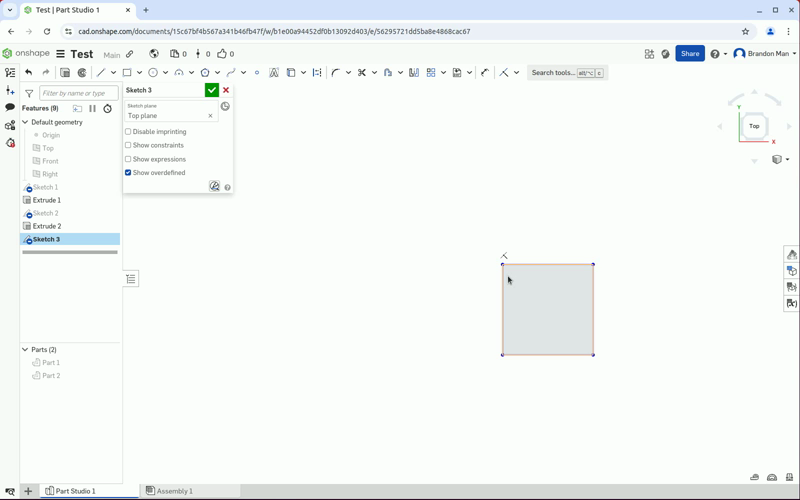
scroll(-6)
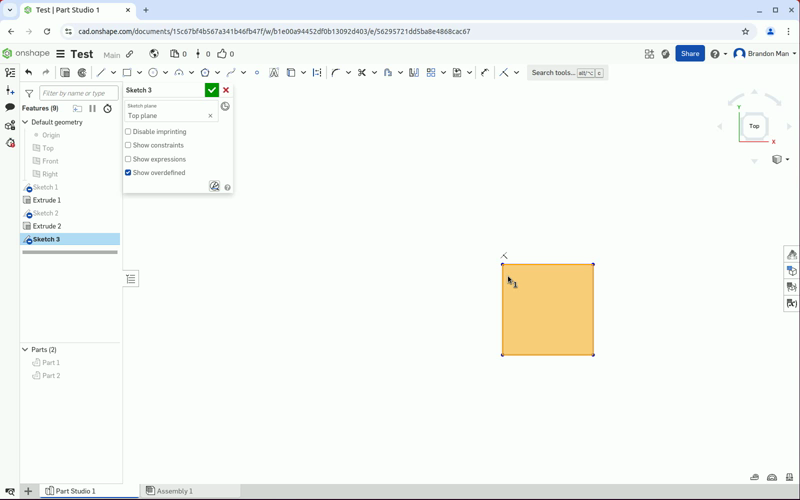
scroll(-6)
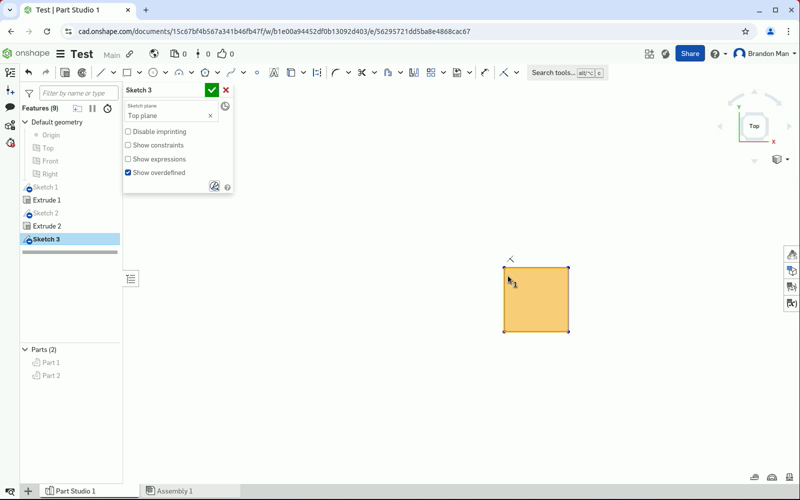
scroll(-6)
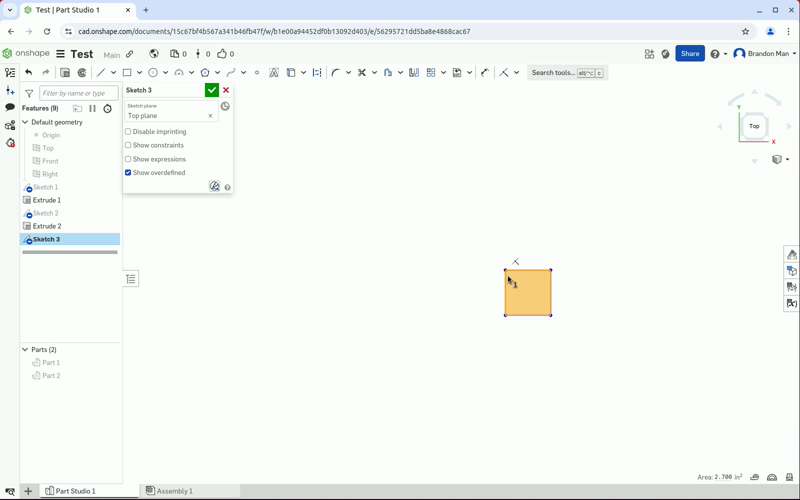
scroll(-6)
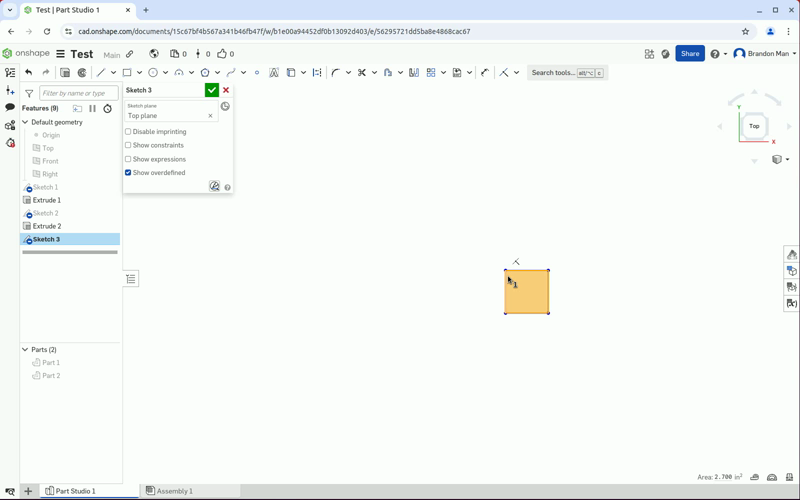
scroll(-6)
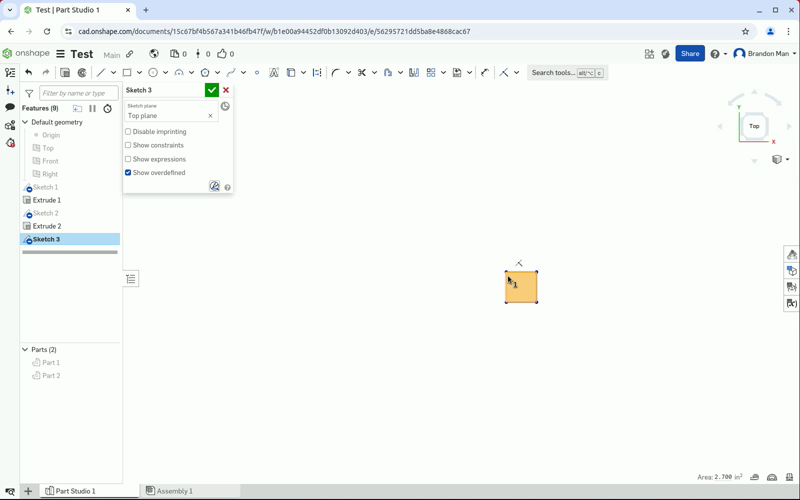
scroll(-6)
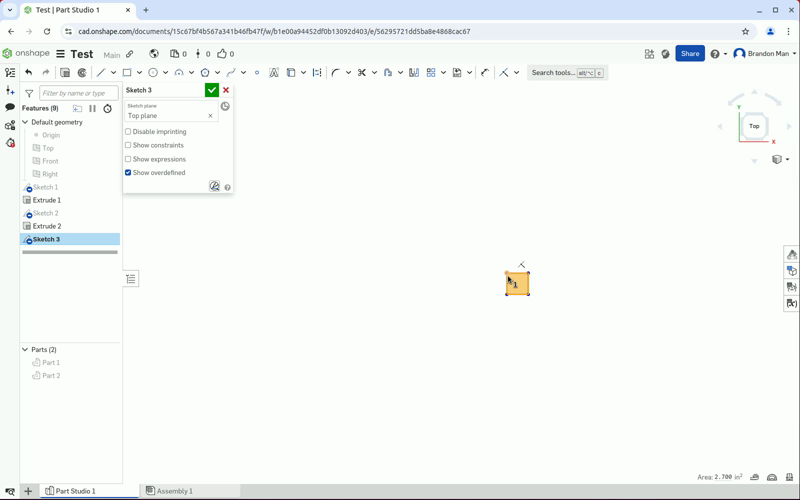
scroll(-6)
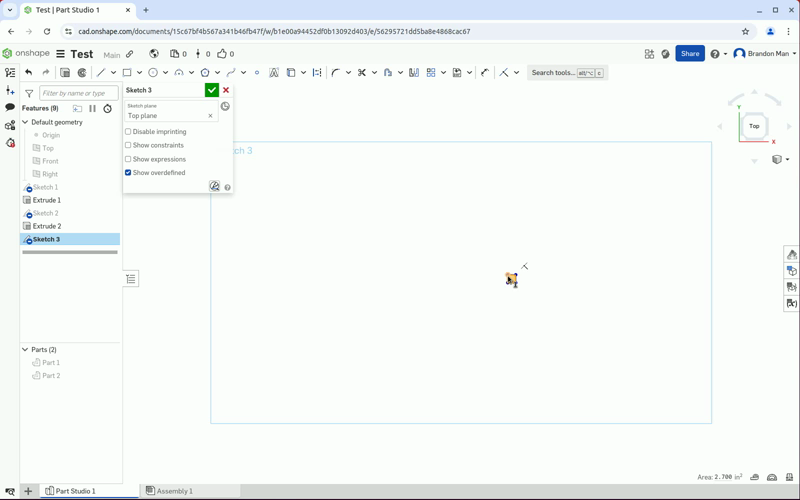
mouse_move(73, 352)
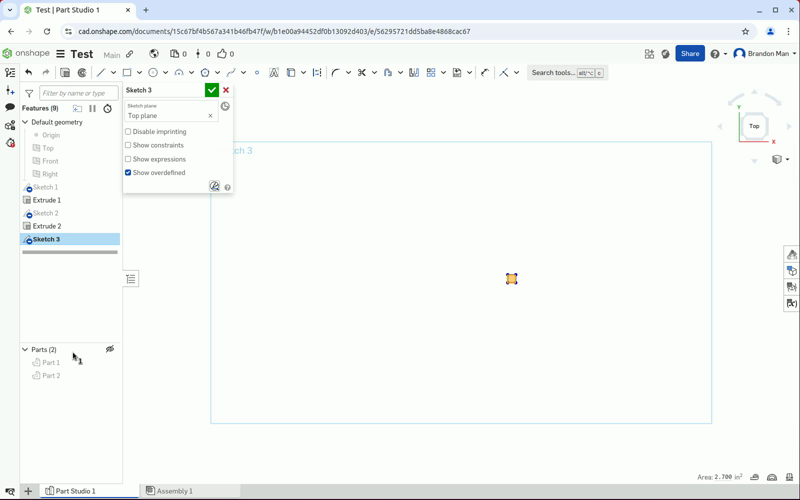
key(shift+y)
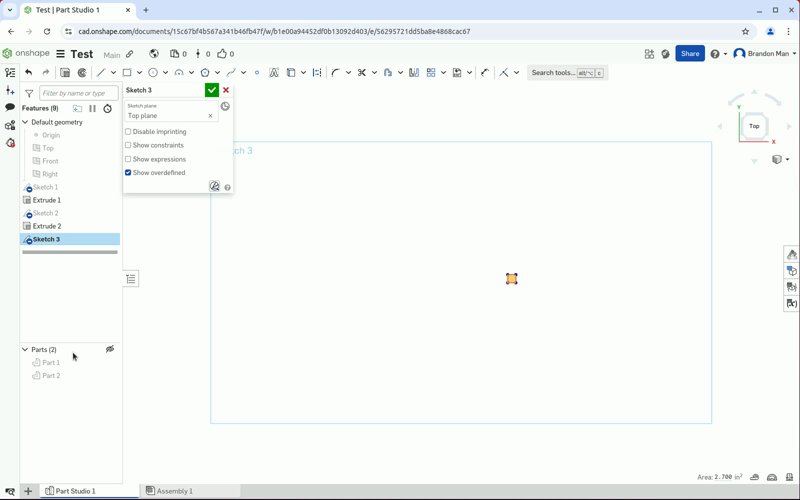
key(shift+e)
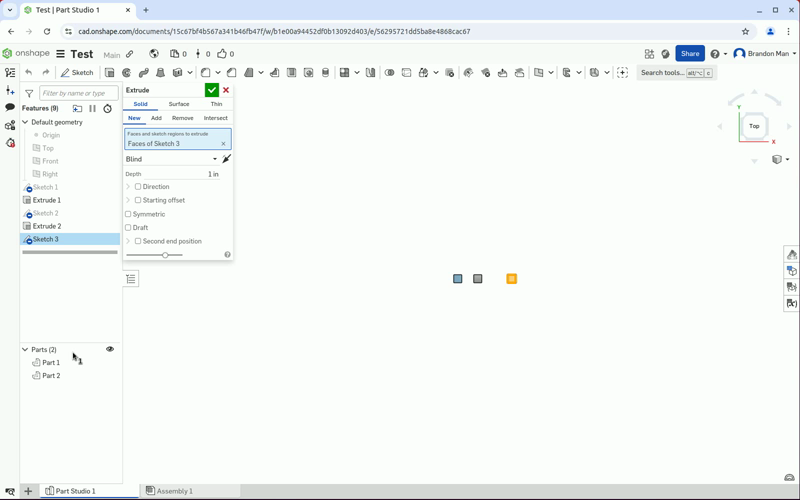
mouse_move(143, 106)
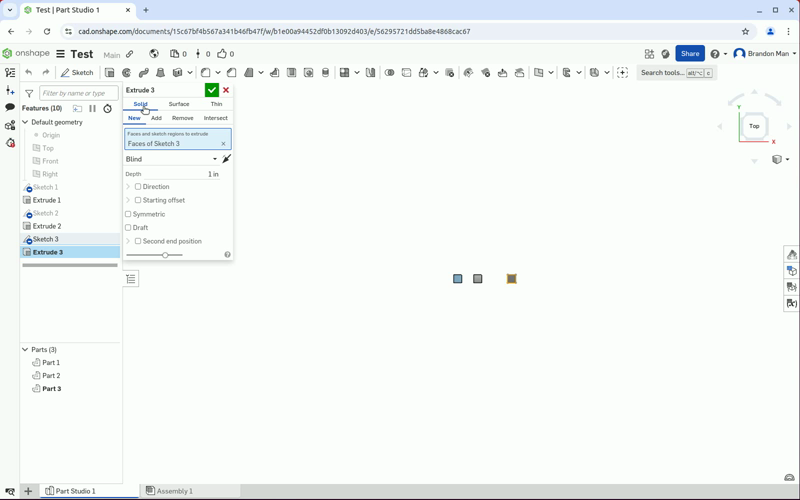
click(143, 106)
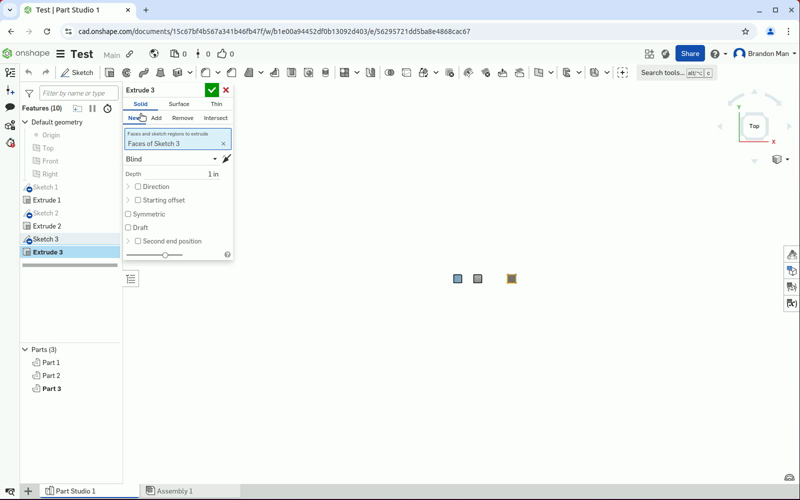
mouse_move(137, 120)
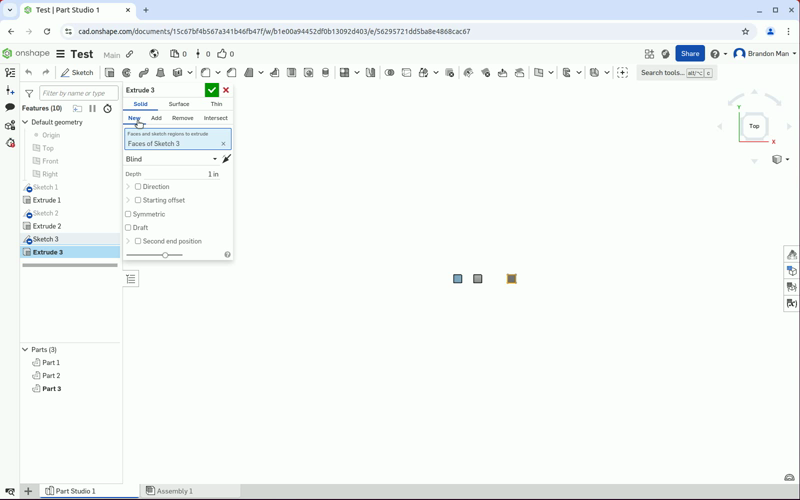
click(137, 120)
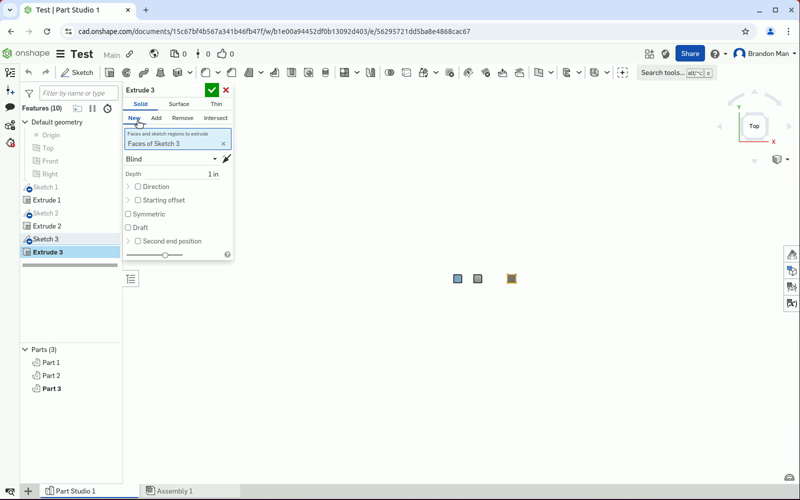
key(tab, 4)
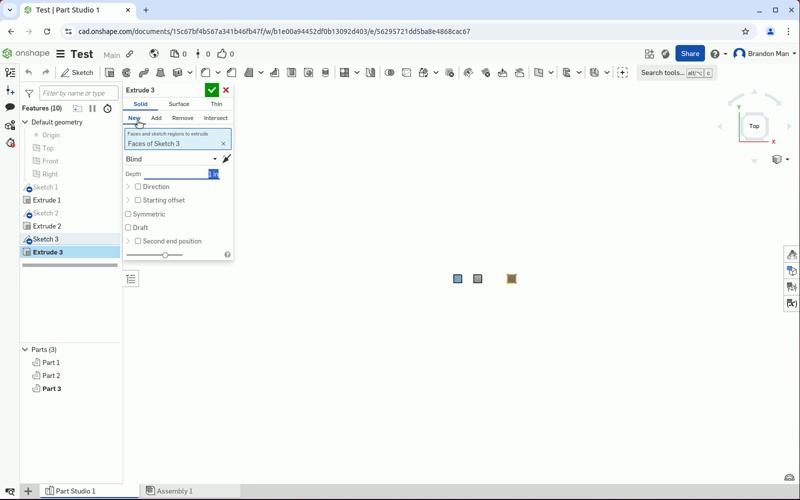
text(1.444)
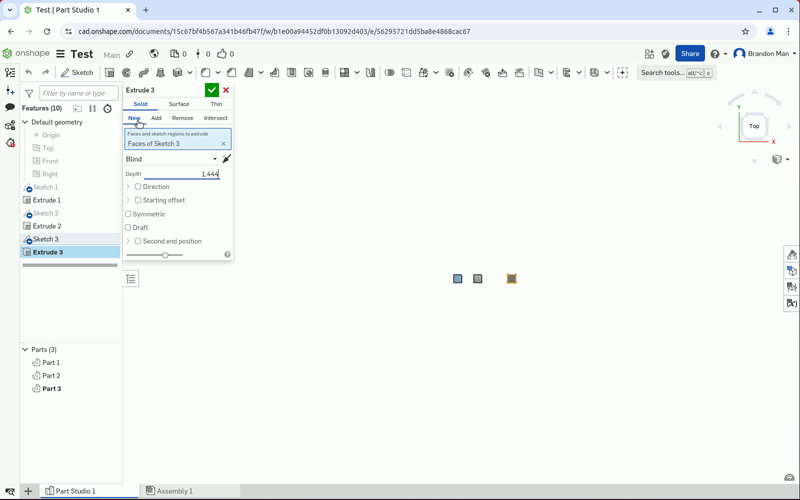
key(enter)
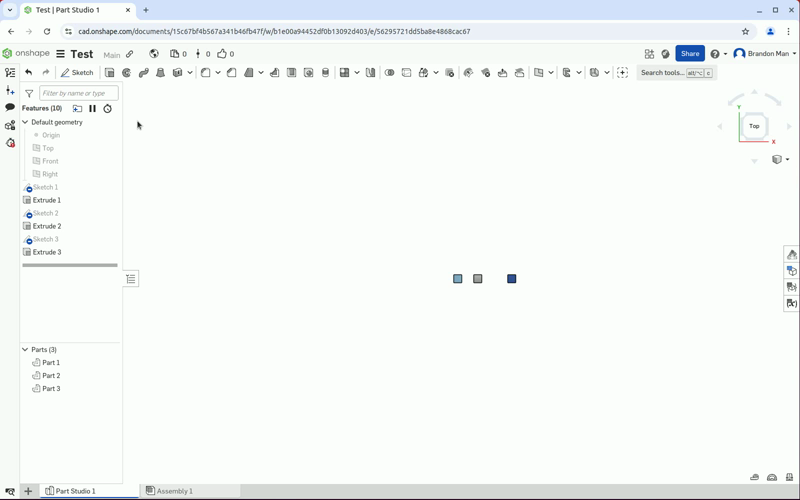
key(shift+h)
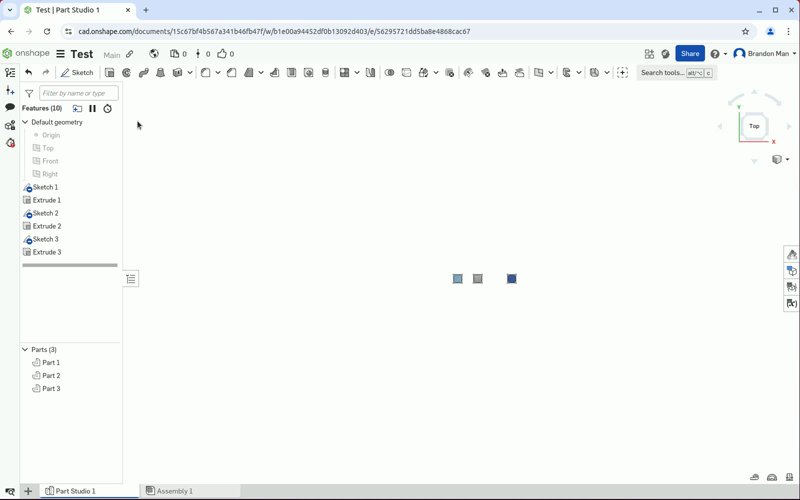
key(shift+h)
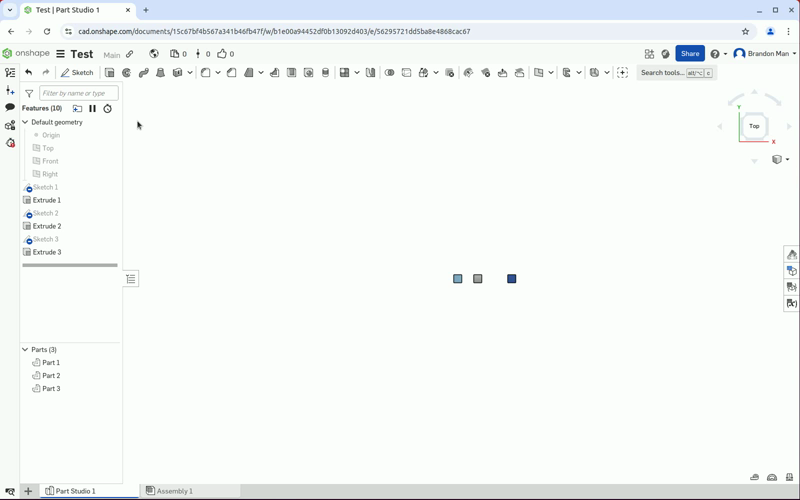
mouse_move(73, 189)
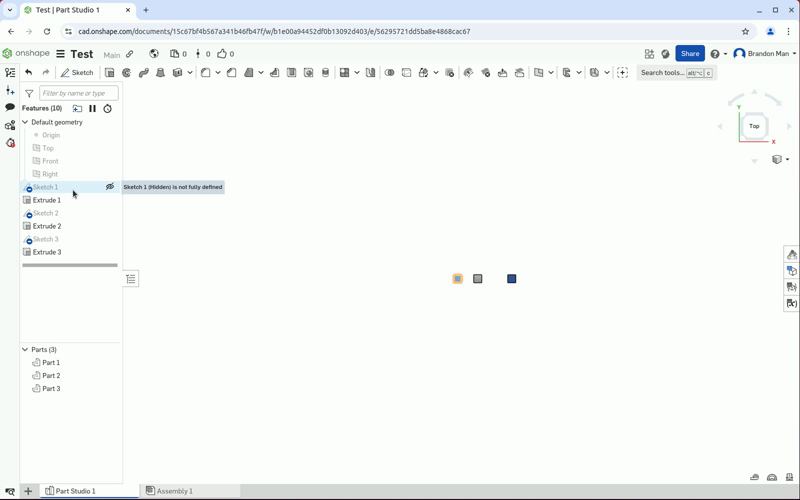
click(73, 189)
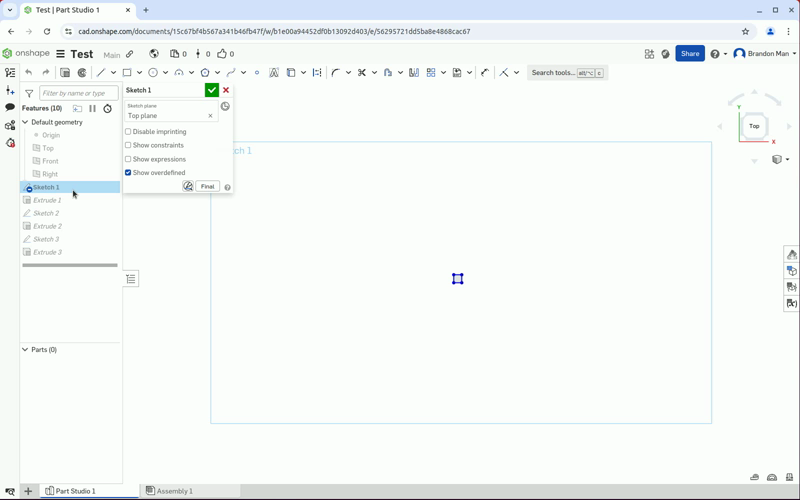
mouse_move(229, 92)
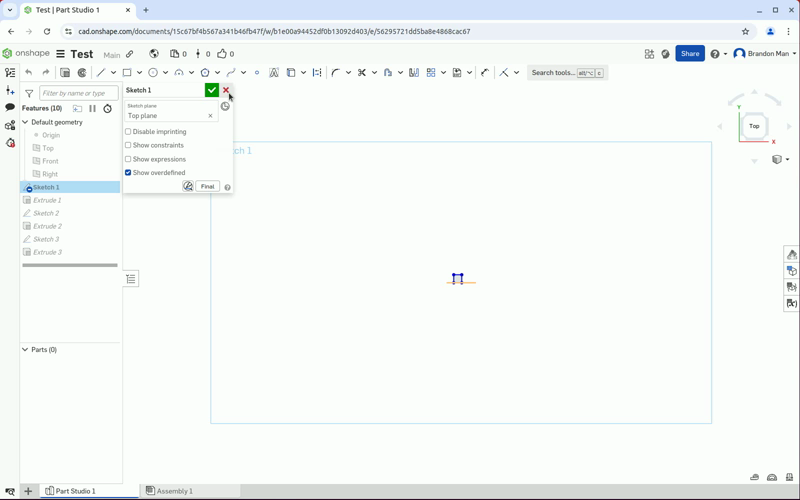
click(229, 92)
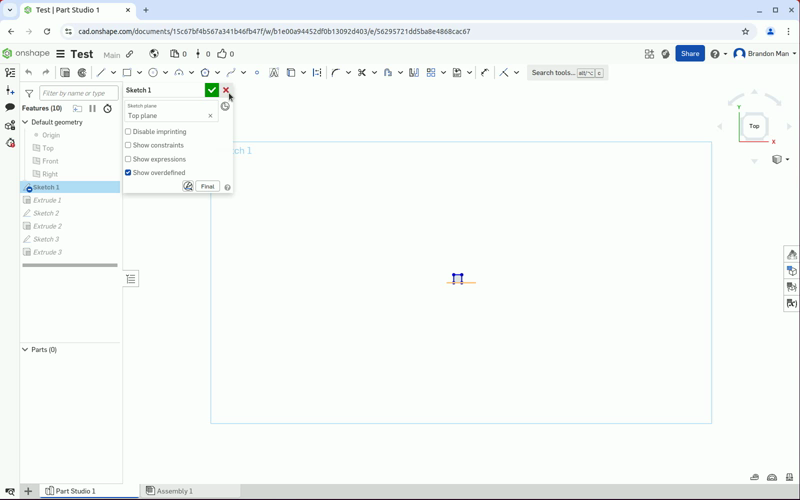
key(shift+s)
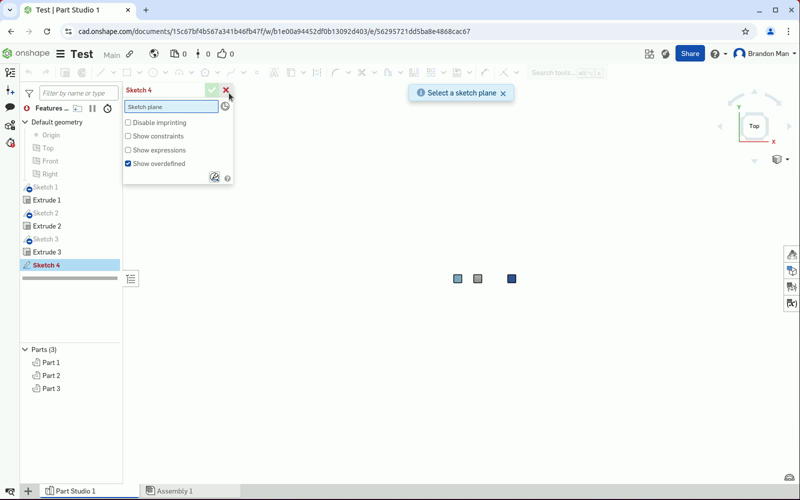
mouse_move(73, 150)
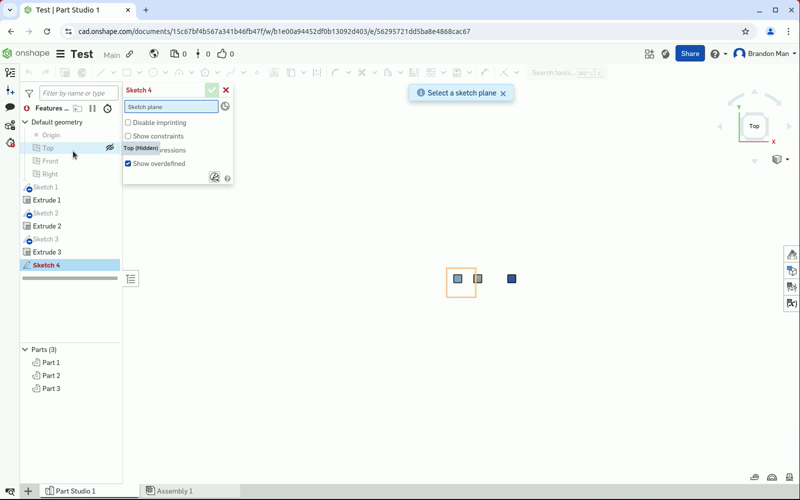
click(73, 150)
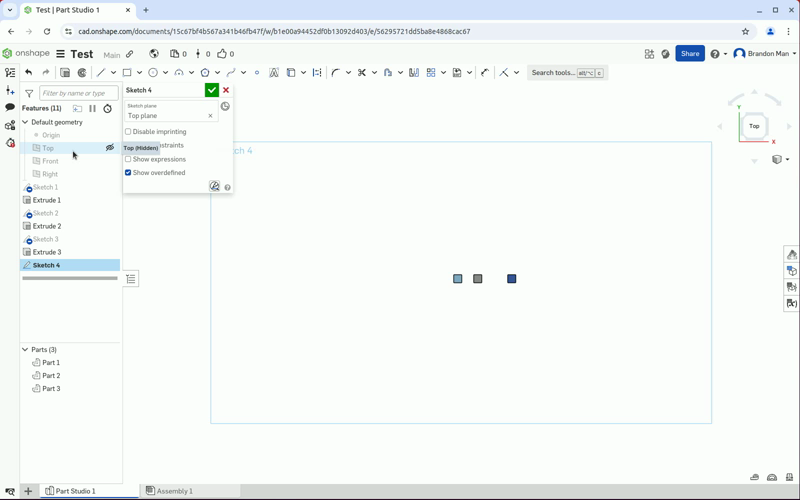
mouse_move(73, 352)
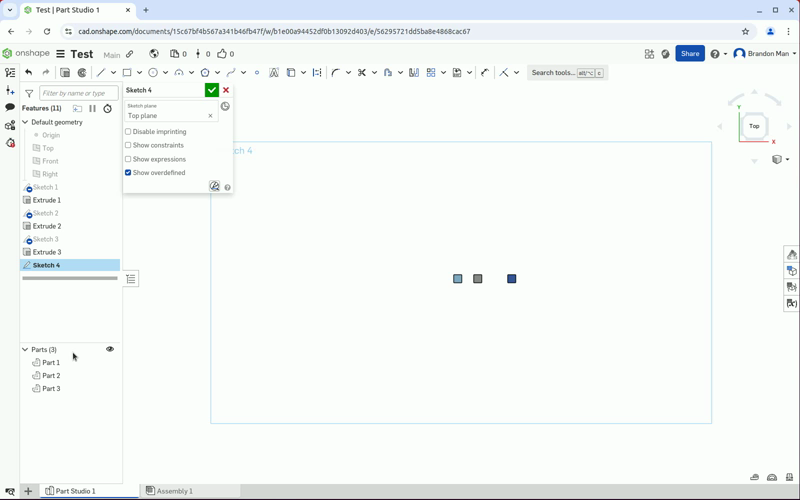
key(y)
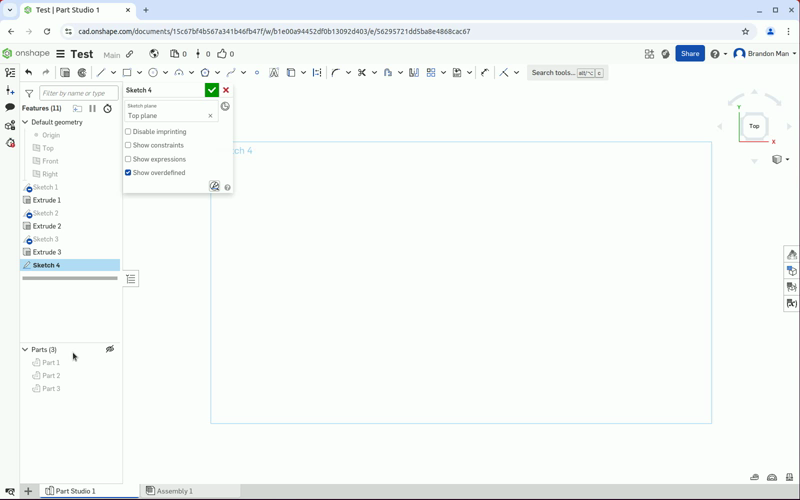
key(l)
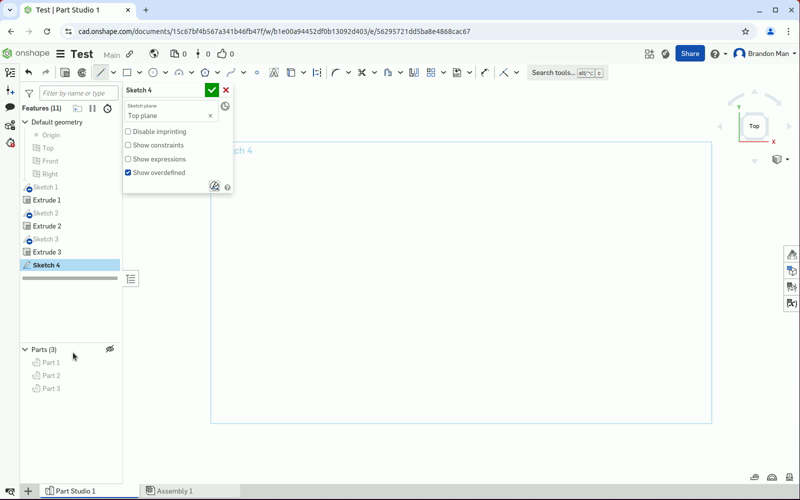
key_down(shift)
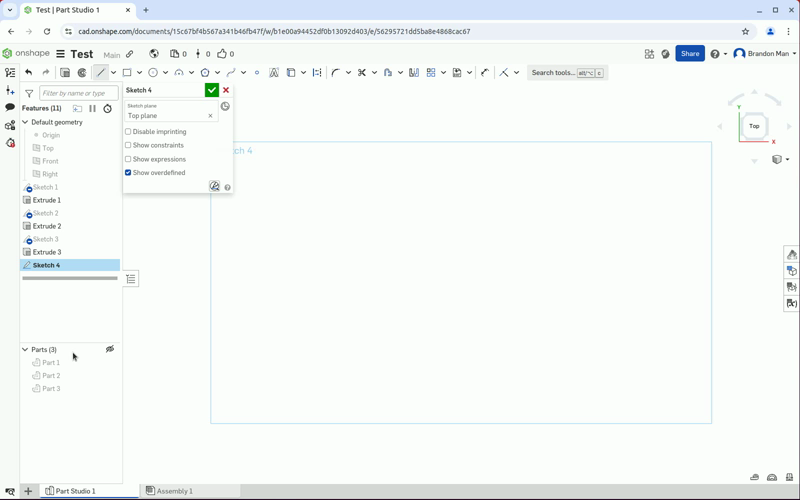
mouse_move(566, 282)
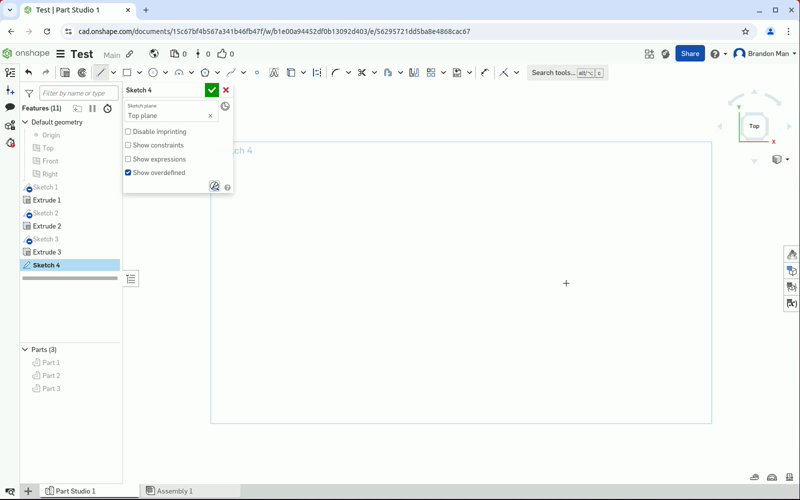
click(566, 282)
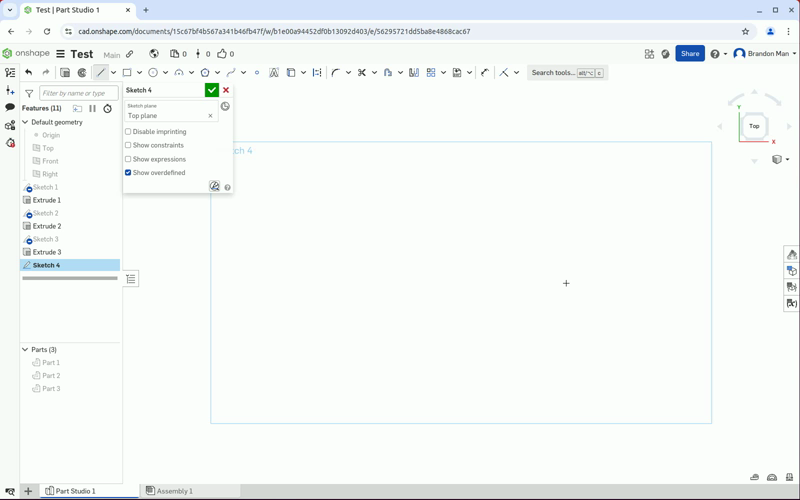
key_up(shift)
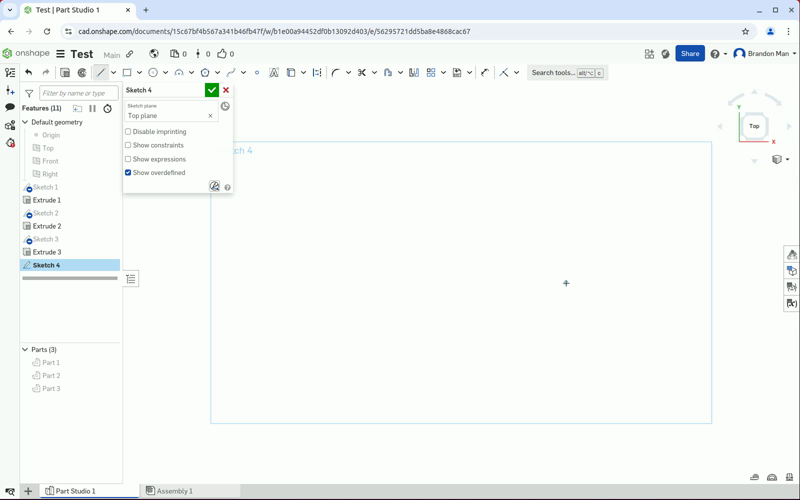
key_down(shift)
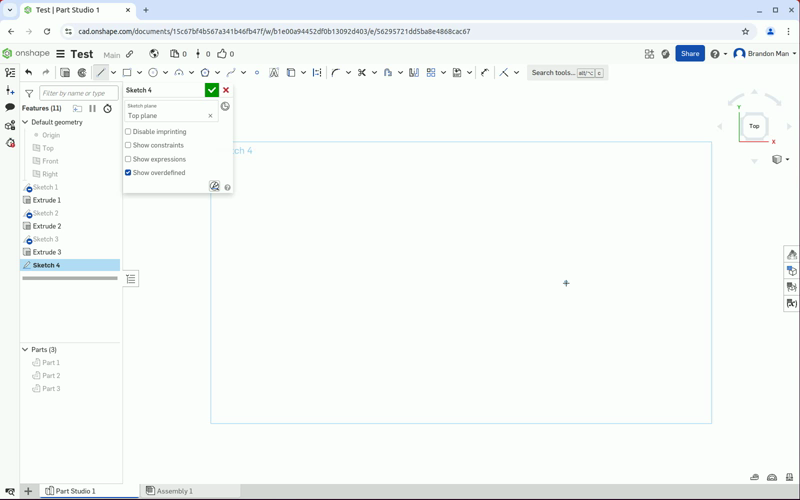
mouse_move(589, 282)
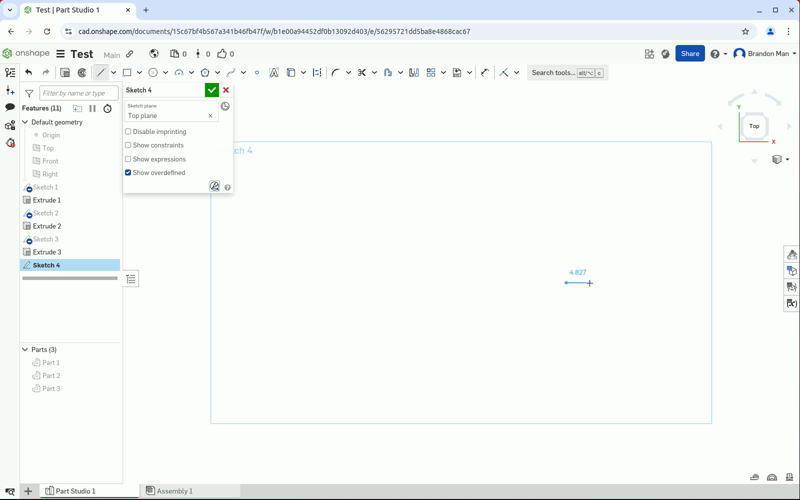
mouse_move(574, 282)
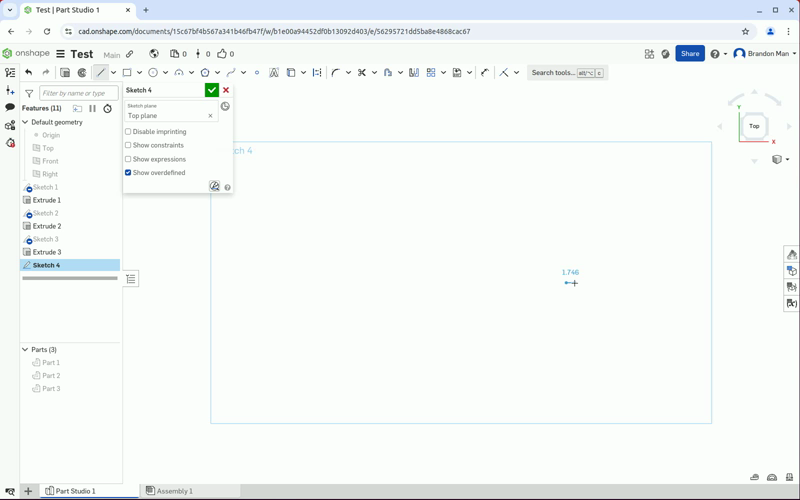
click(574, 282)
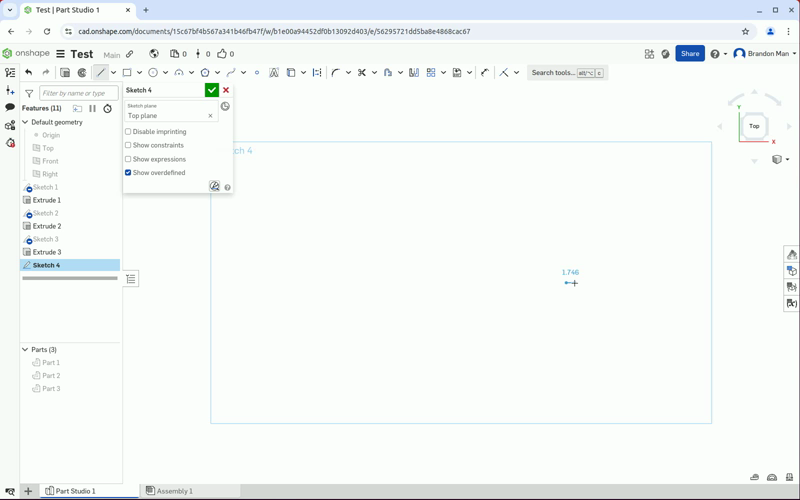
key_up(shift)
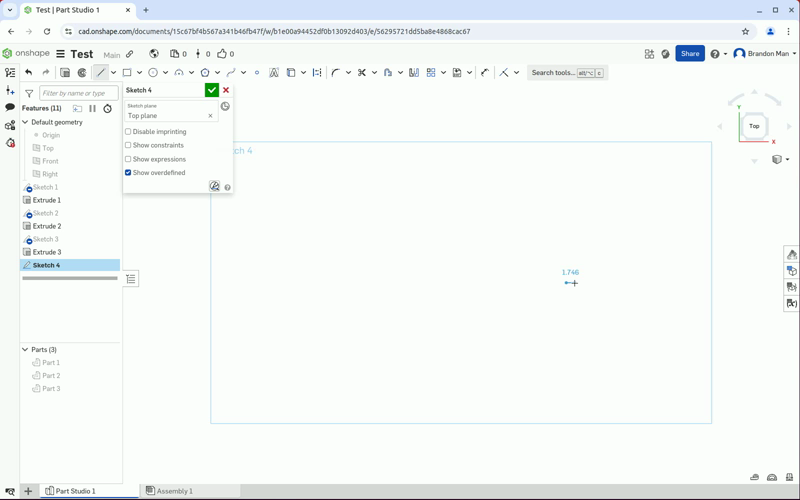
key_down(shift)
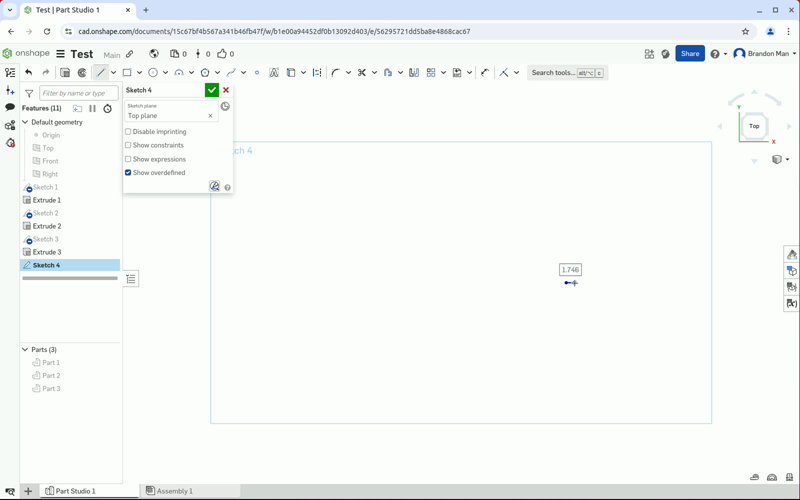
mouse_move(589, 282)
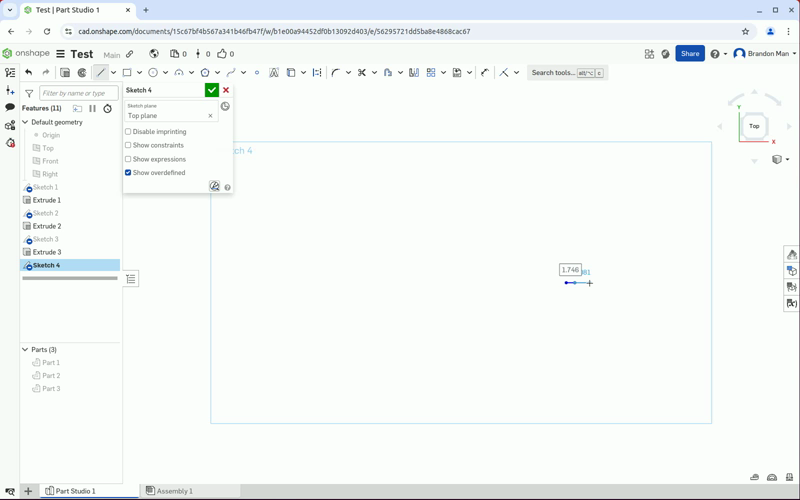
mouse_move(574, 274)
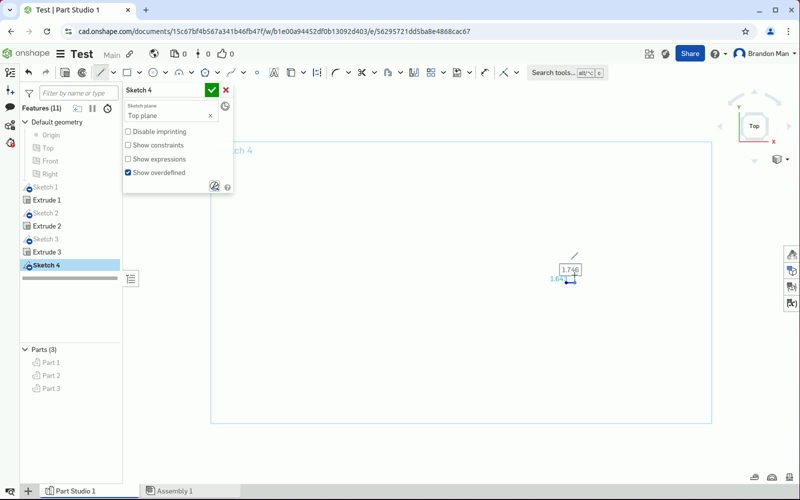
click(574, 274)
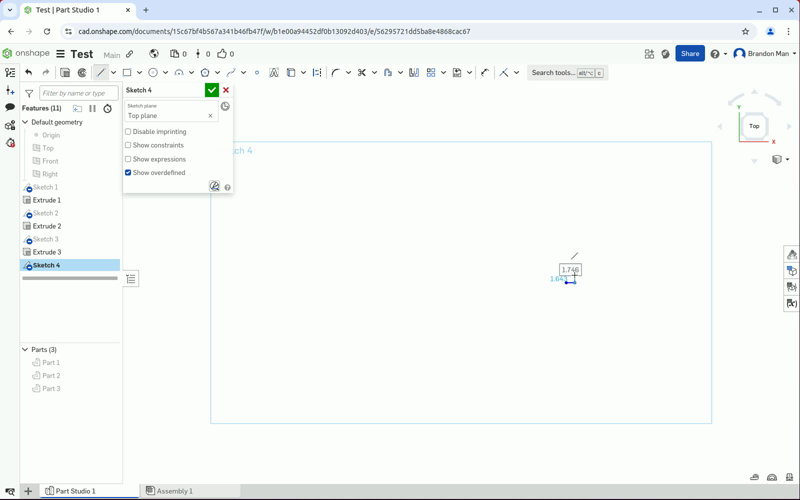
key_up(shift)
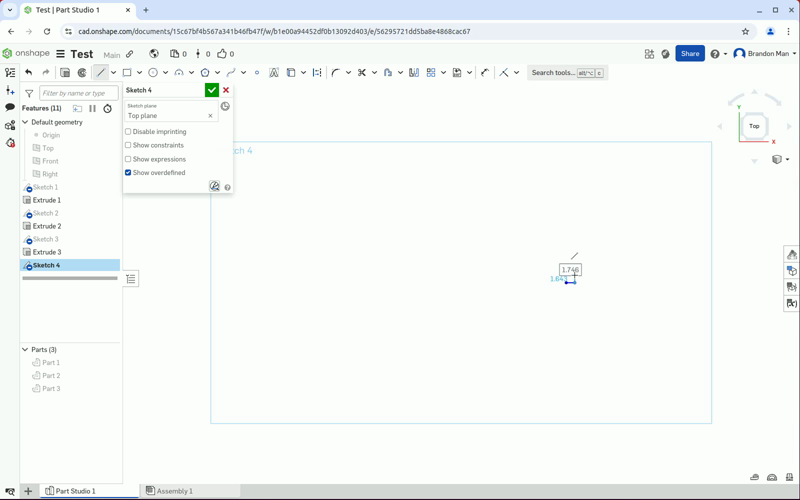
key_down(shift)
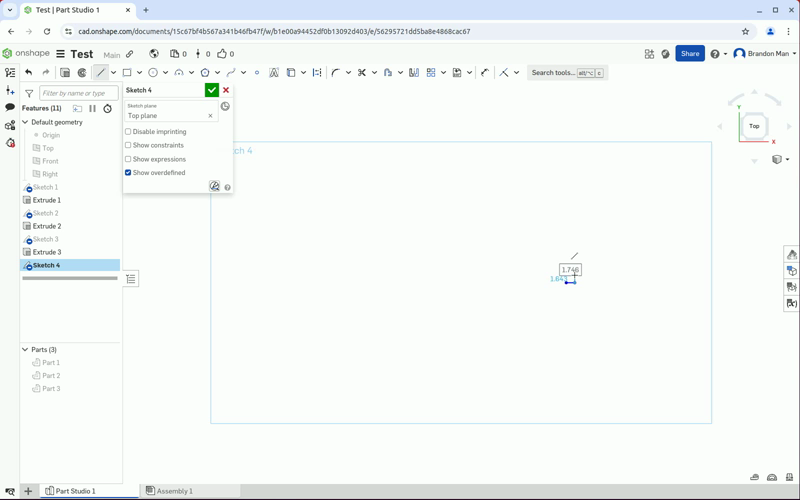
mouse_move(589, 274)
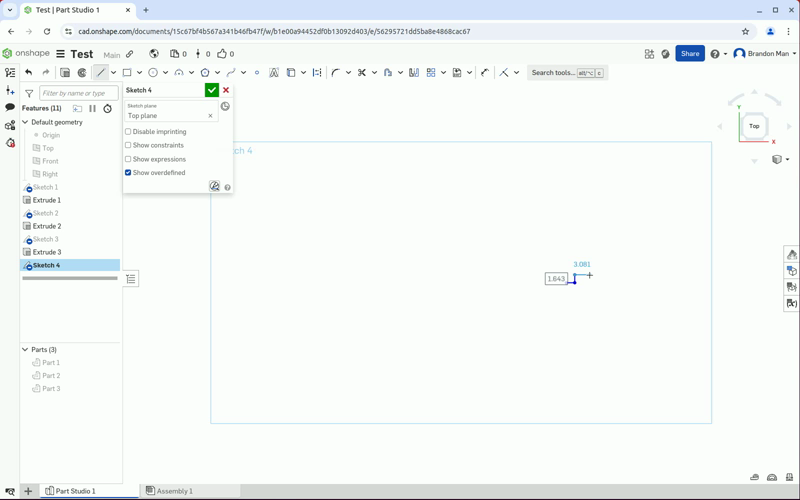
mouse_move(566, 274)
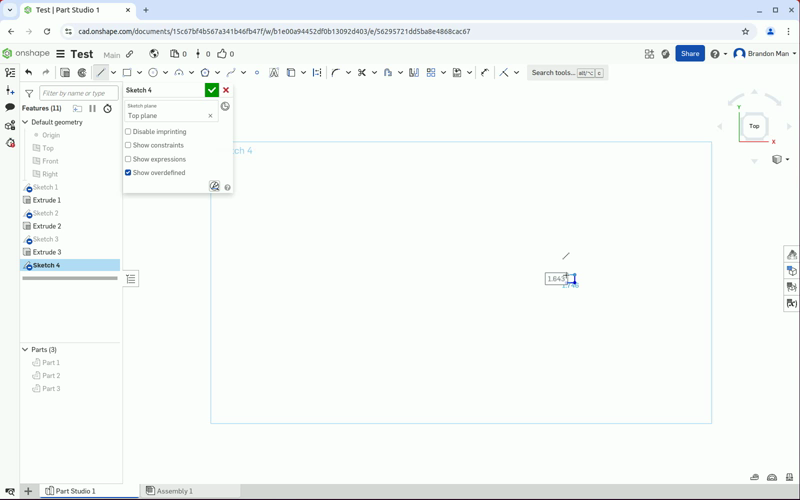
click(566, 274)
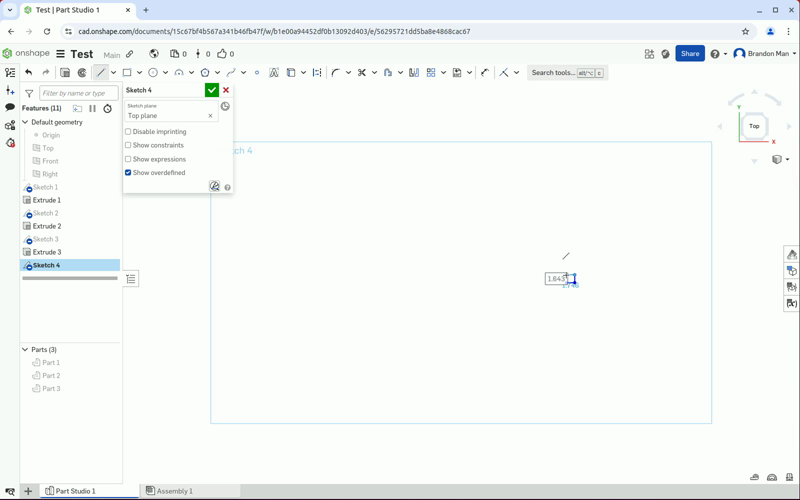
key_up(shift)
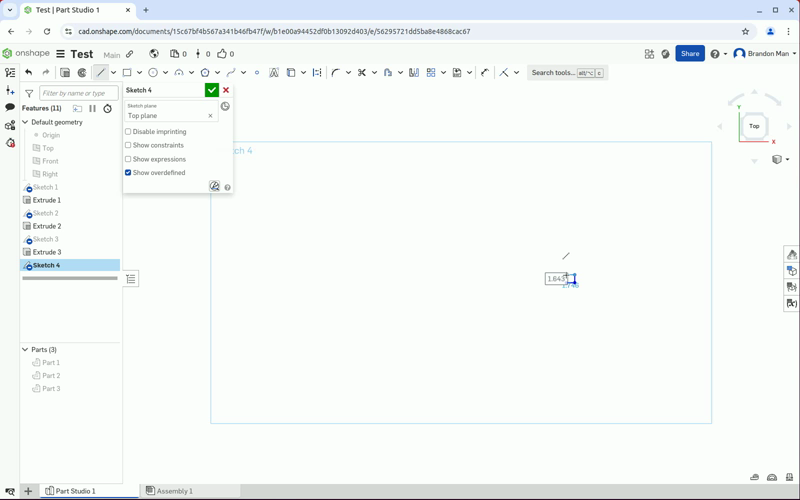
mouse_move(589, 274)
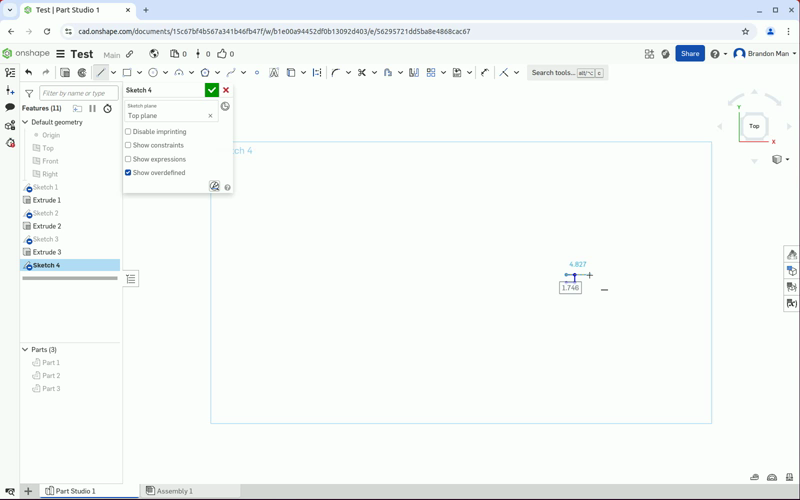
key_down(shift)
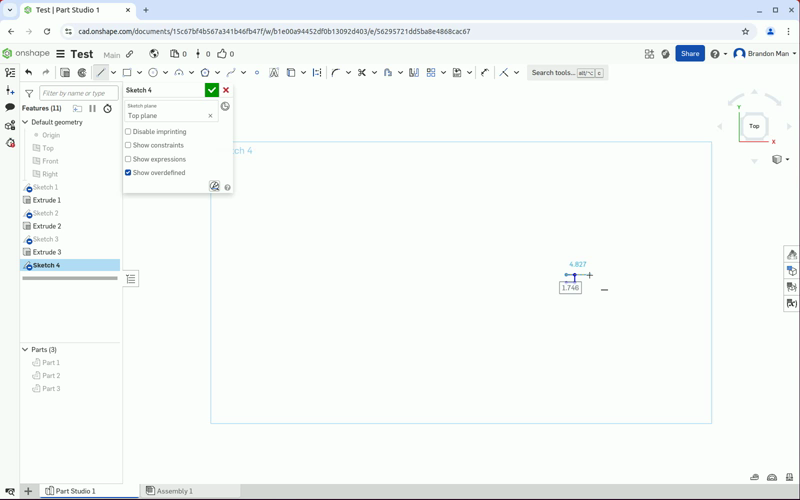
mouse_move(566, 282)
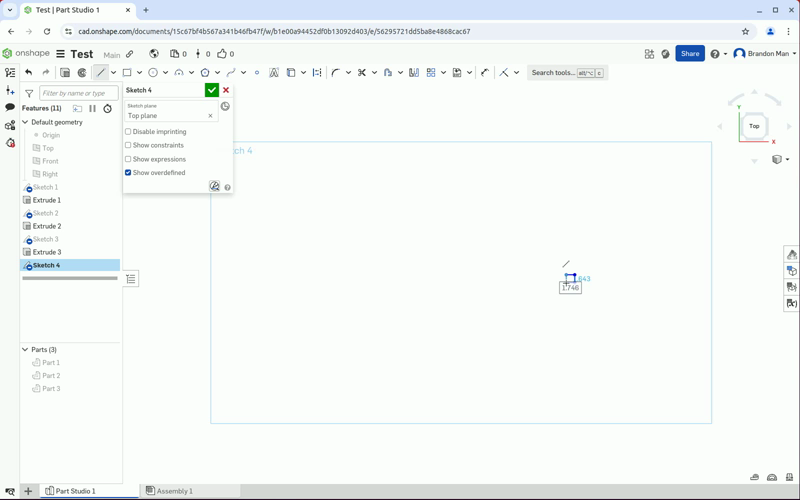
key_up(shift)
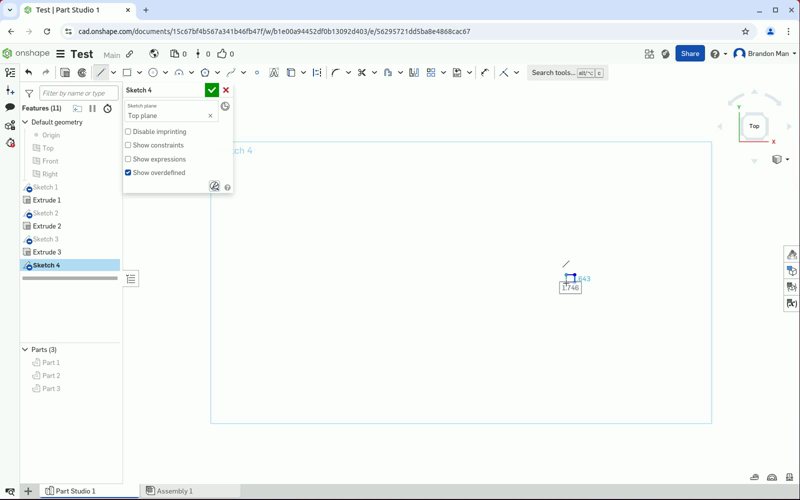
click(566, 282)
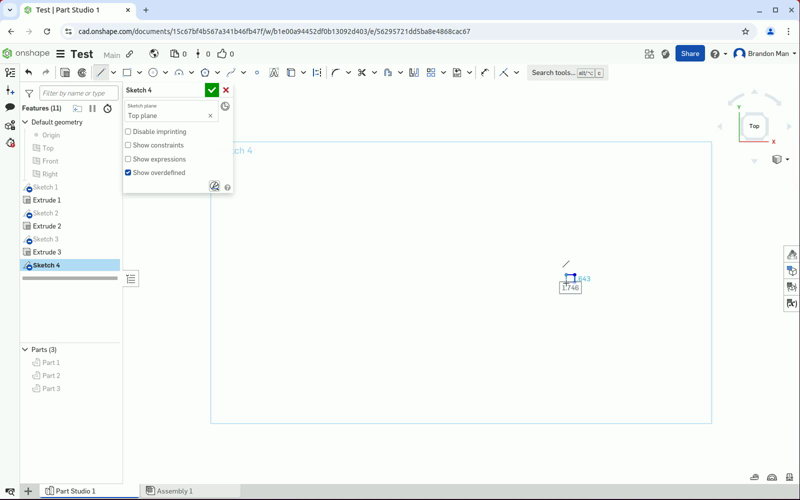
key(esc)
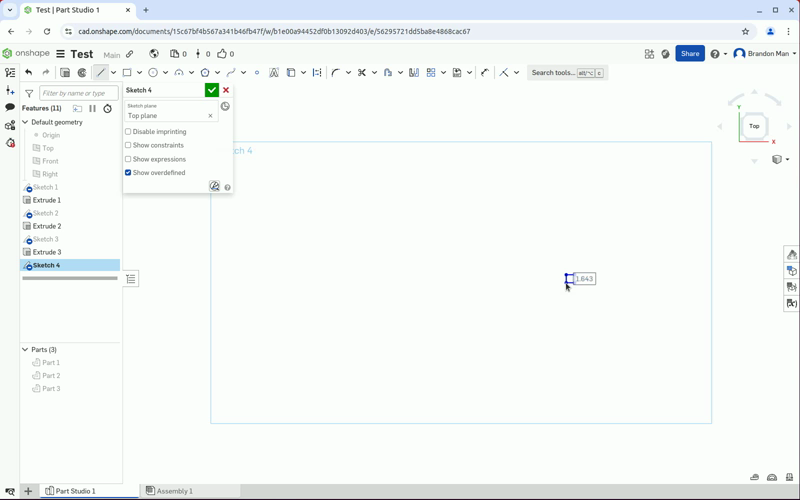
mouse_move(567, 276)
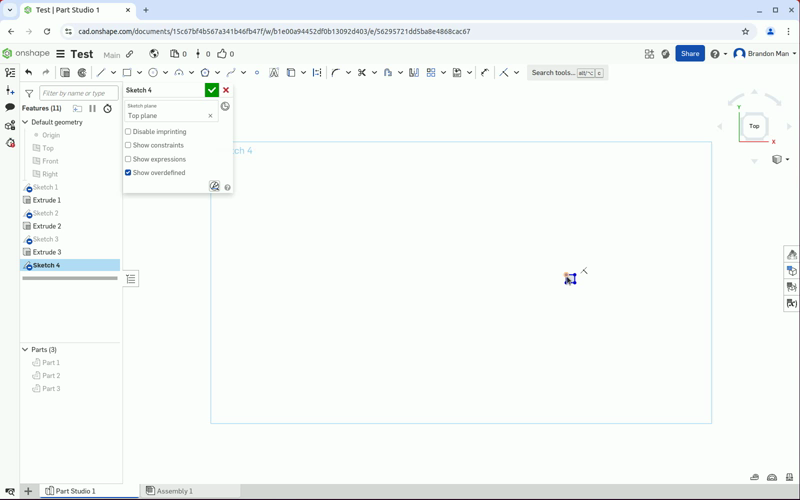
scroll(6)
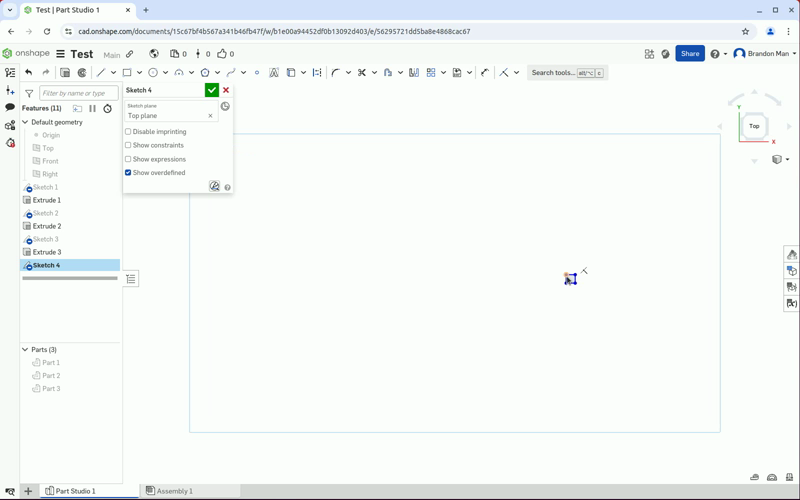
scroll(6)
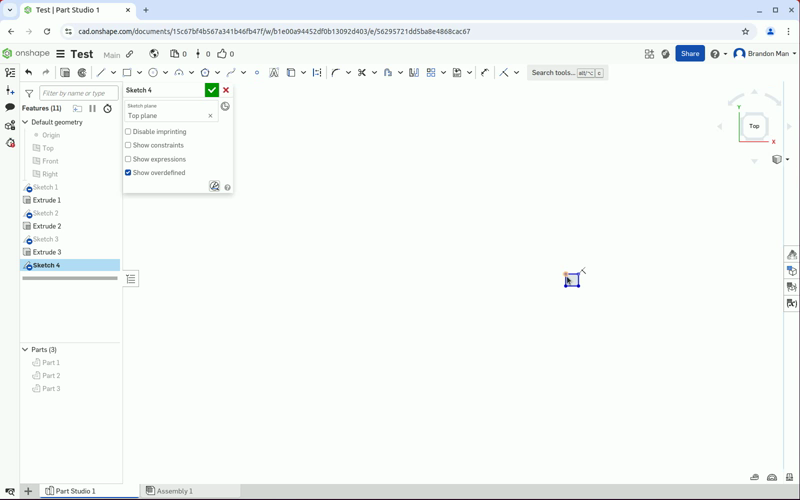
scroll(6)
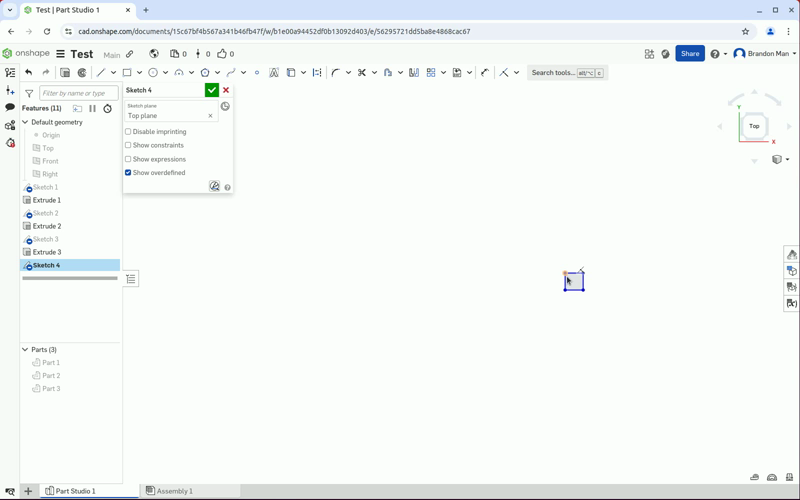
scroll(6)
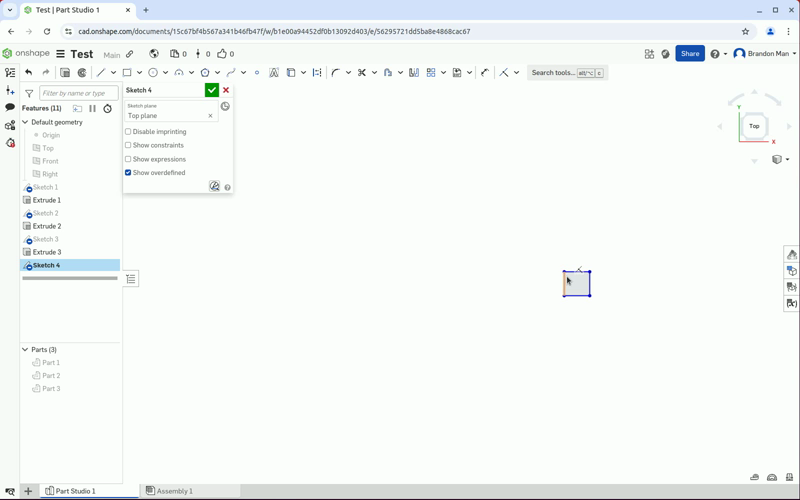
scroll(6)
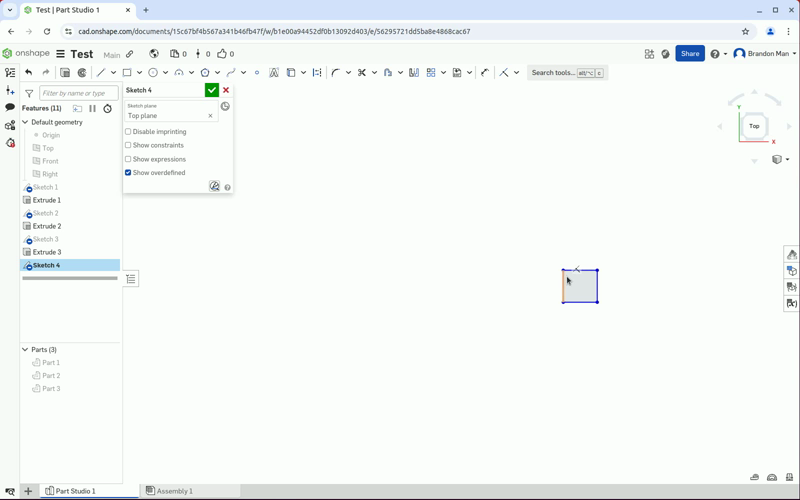
scroll(6)
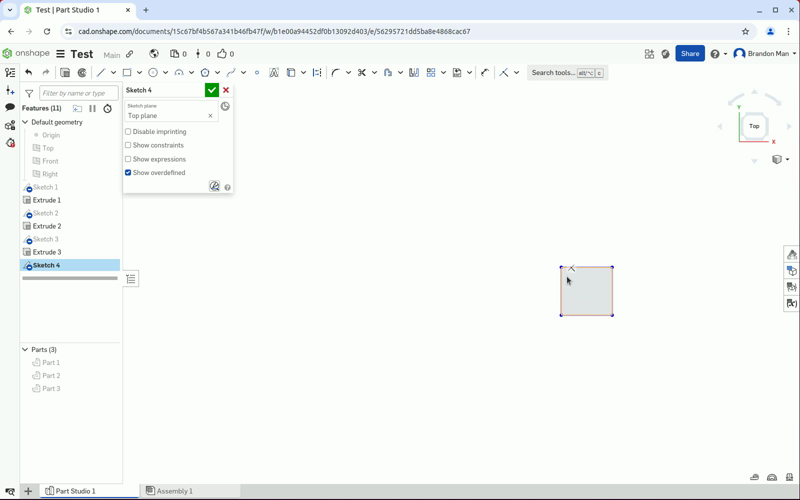
scroll(6)
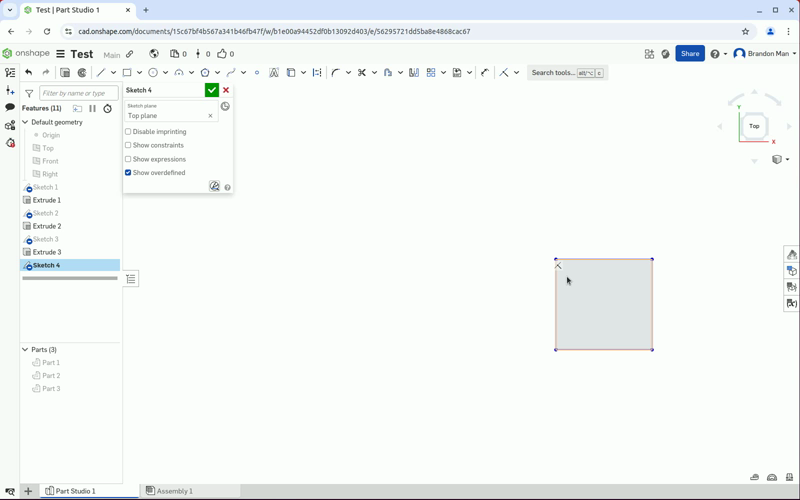
click(567, 276)
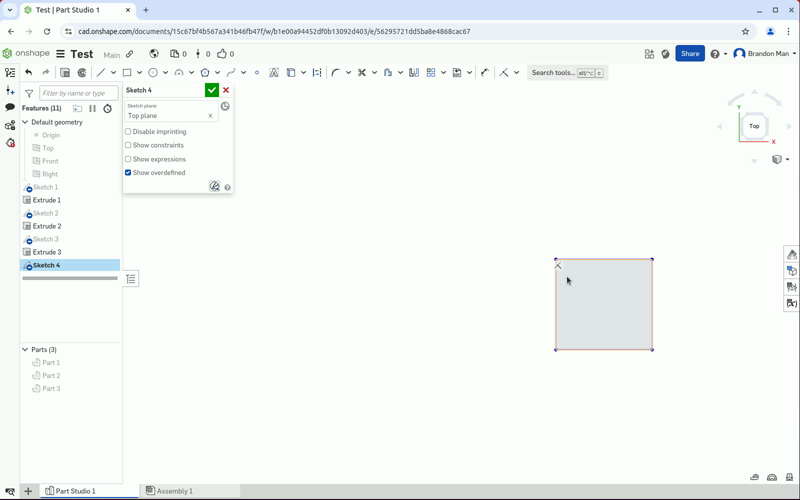
scroll(-6)
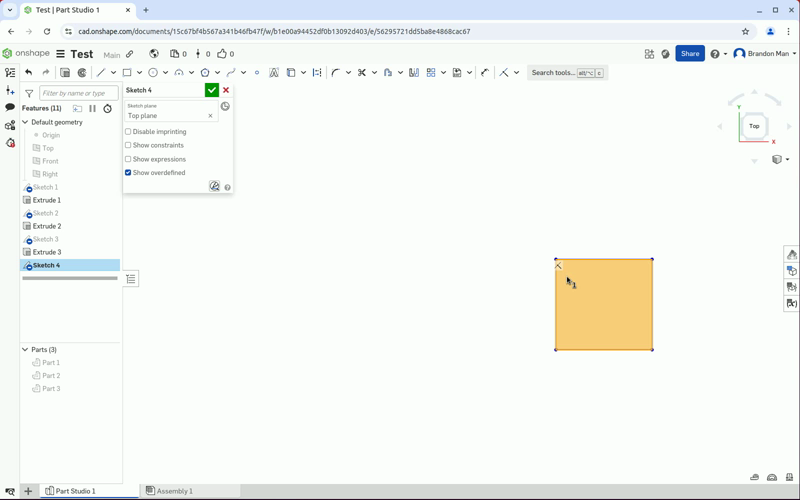
scroll(-6)
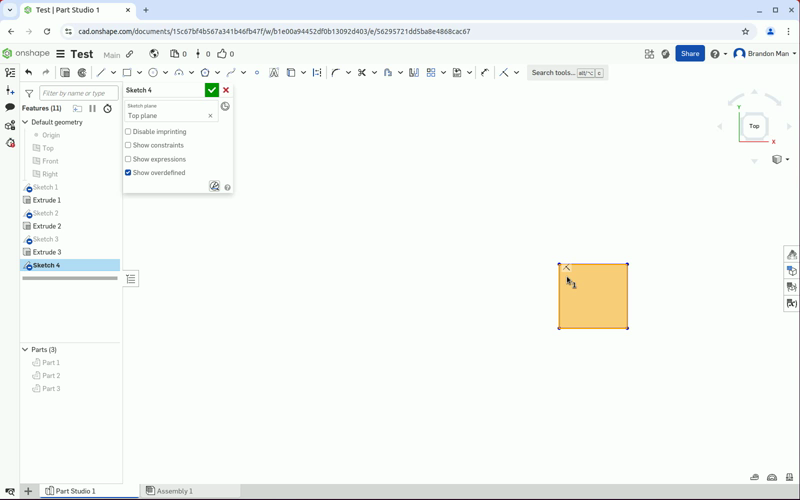
scroll(-6)
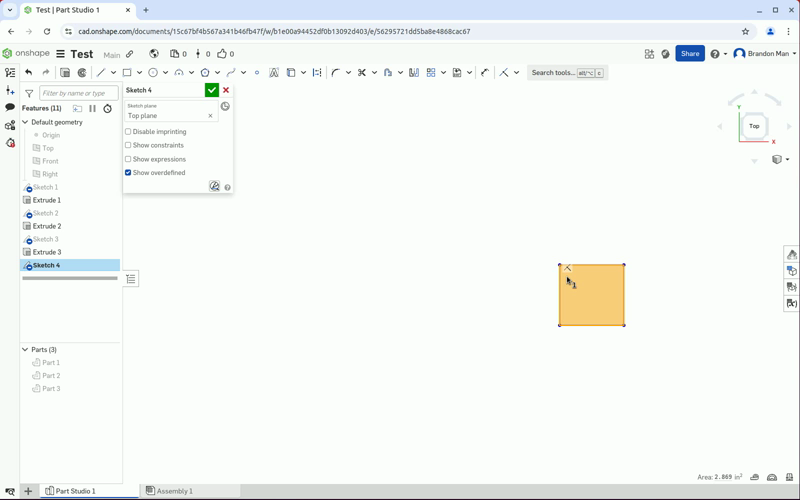
scroll(-6)
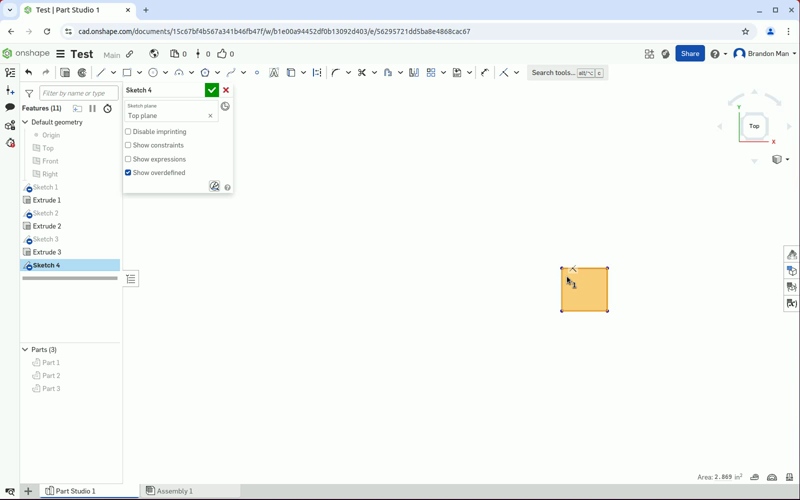
scroll(-6)
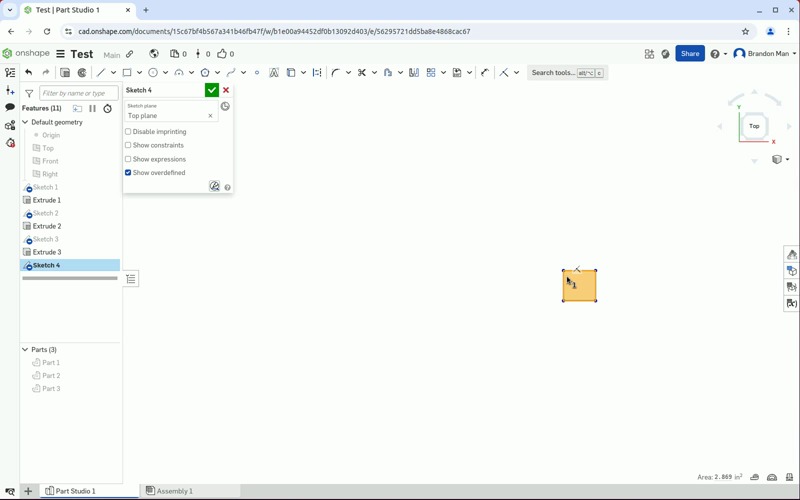
scroll(-6)
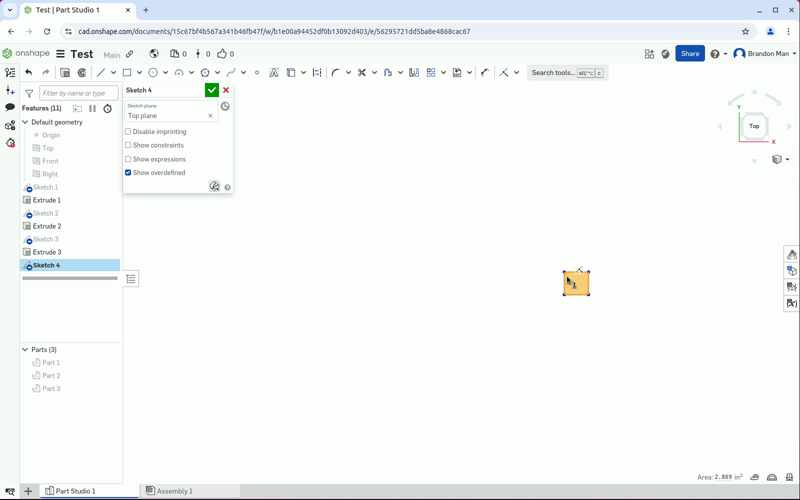
scroll(-6)
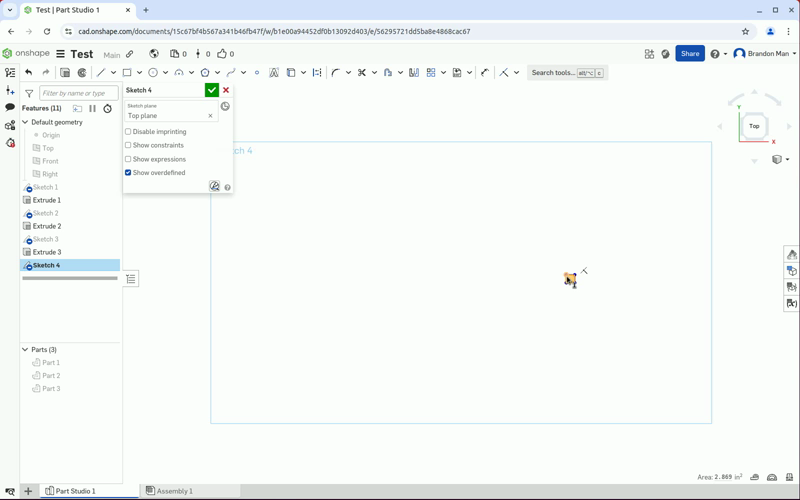
mouse_move(73, 352)
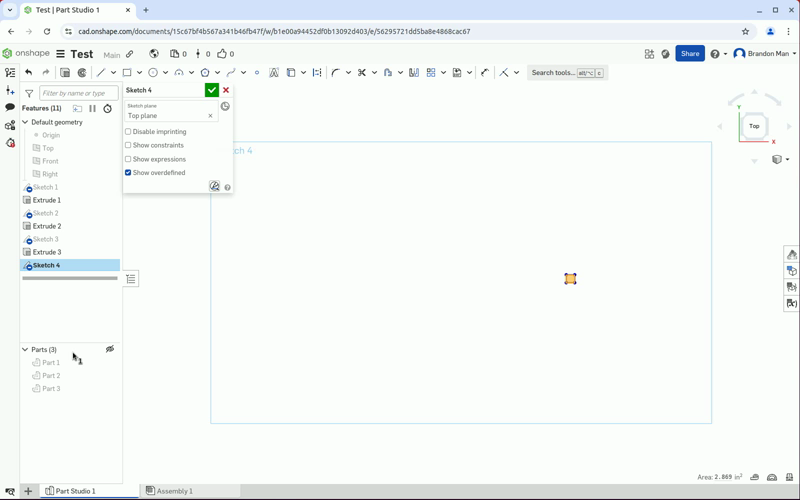
key(shift+y)
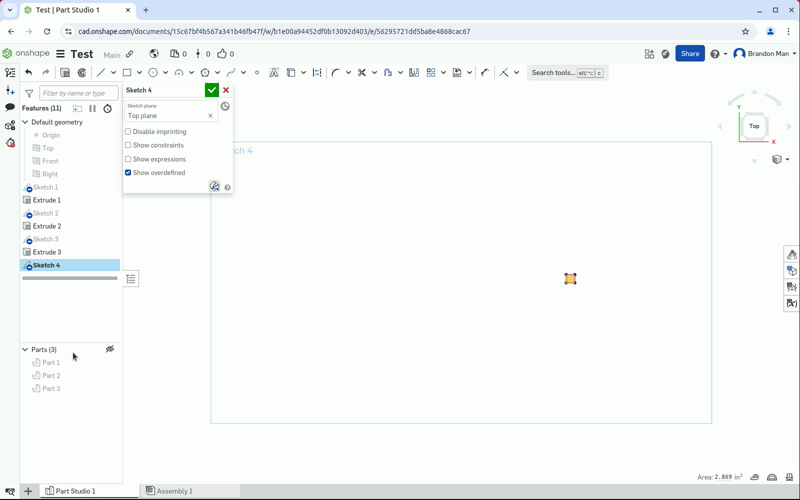
key(shift+e)
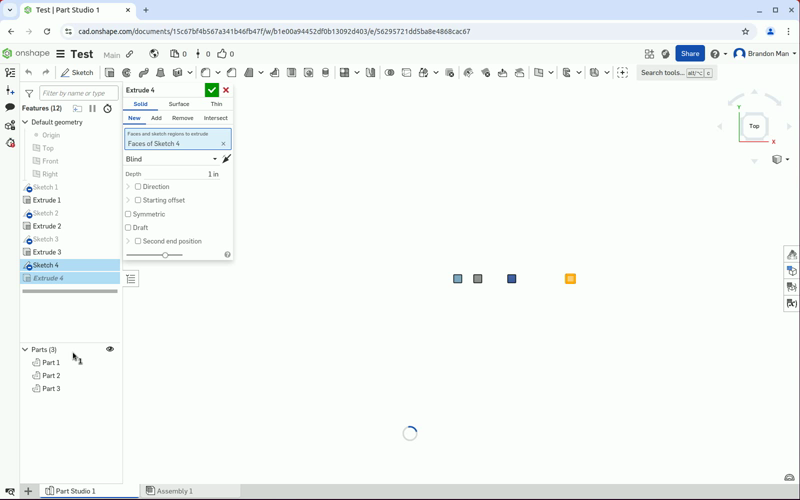
mouse_move(143, 106)
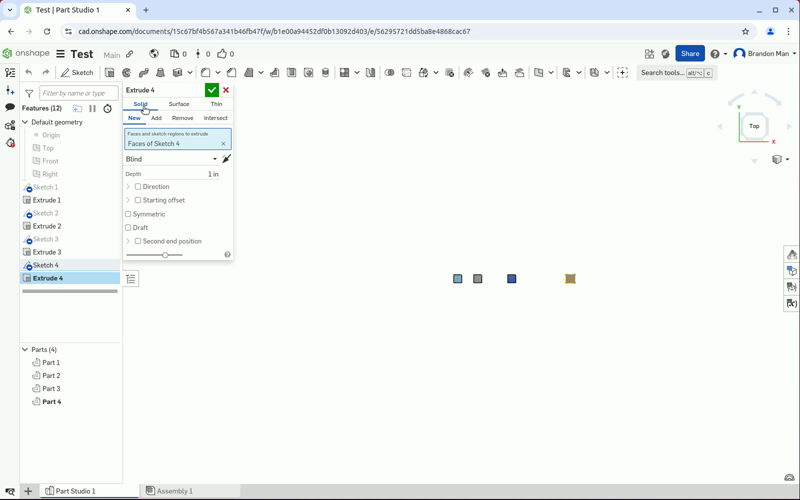
click(143, 106)
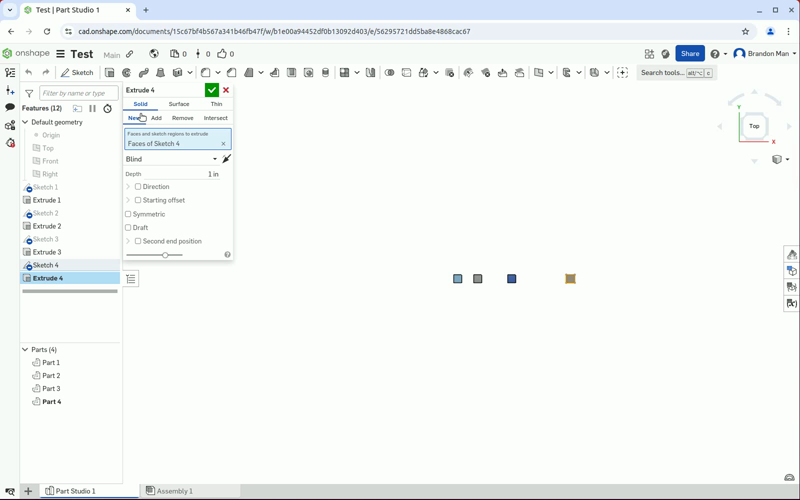
mouse_move(137, 120)
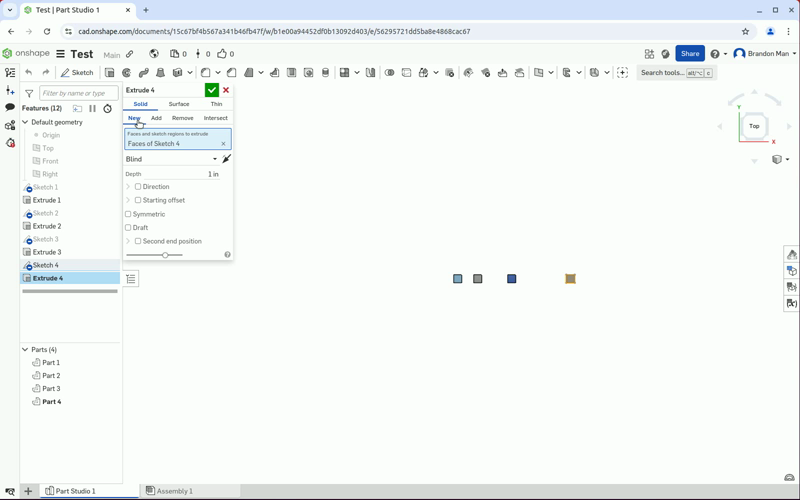
click(137, 120)
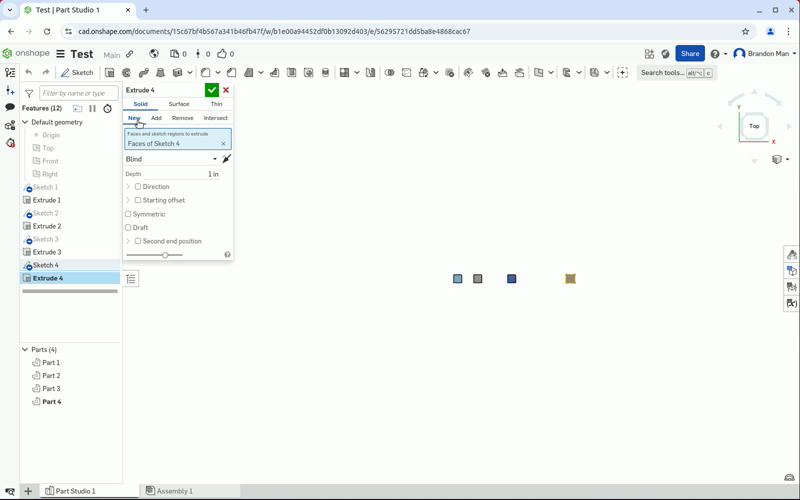
key(tab, 4)
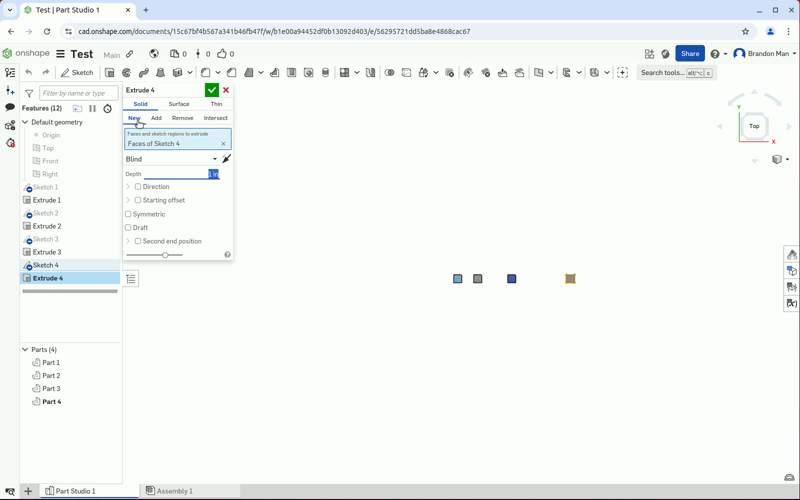
text(1.444)
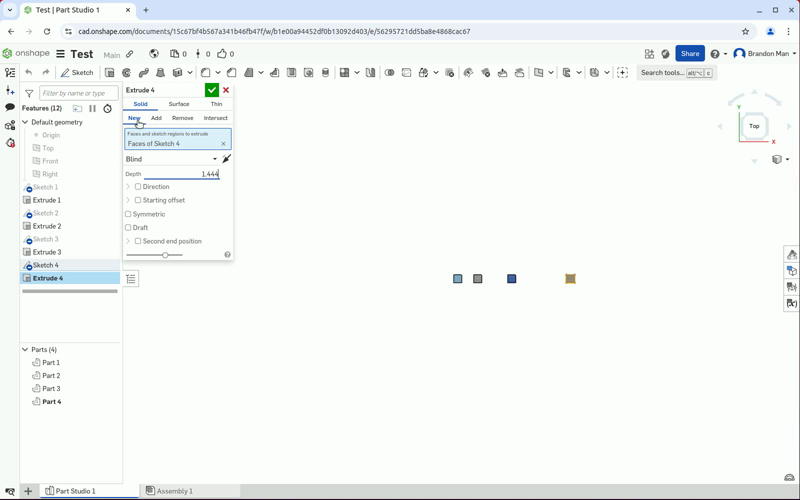
key(enter)
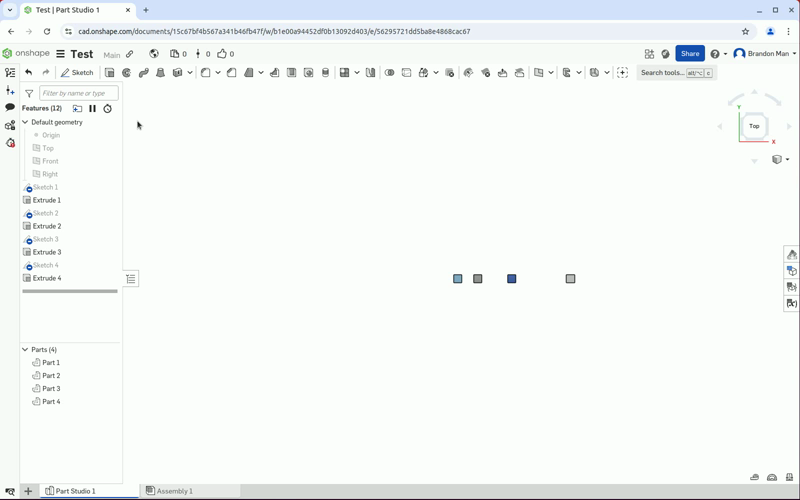
key(shift+h)
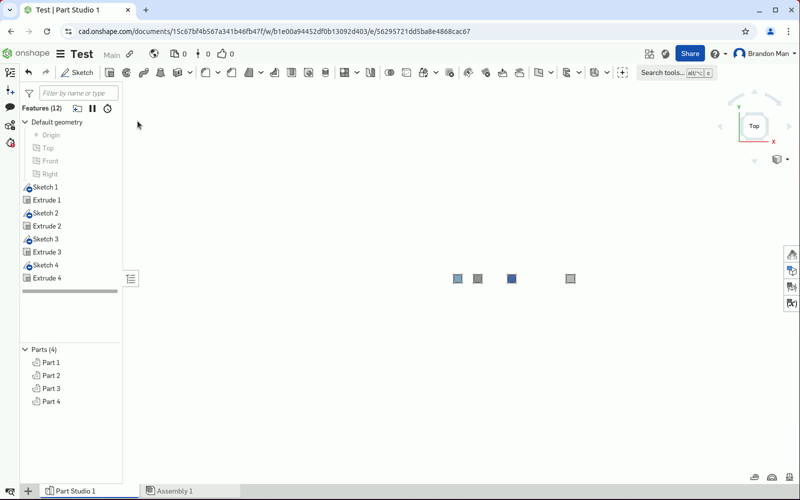
key(shift+h)
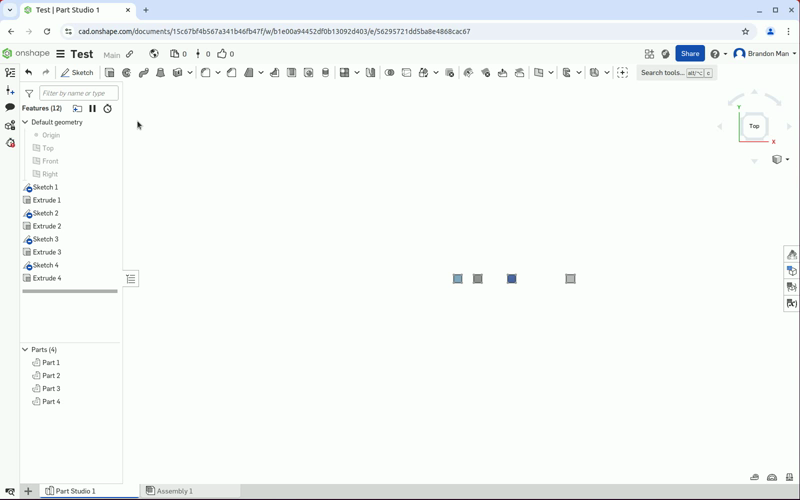
key(shift+7)
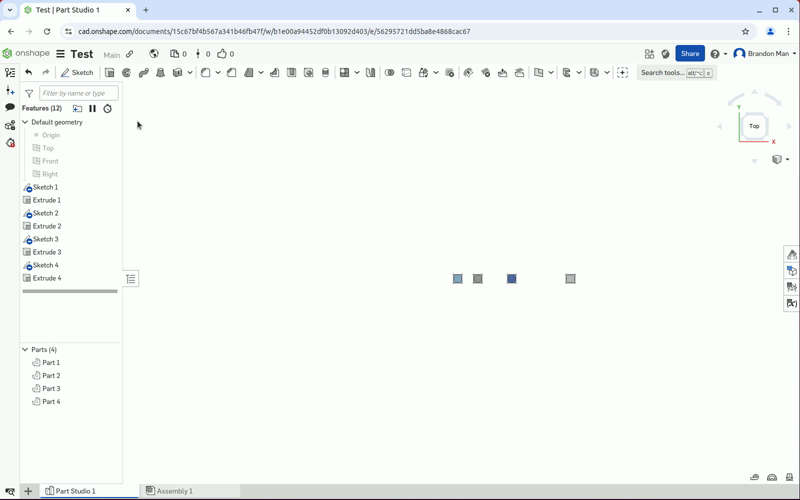
key(up, 3)
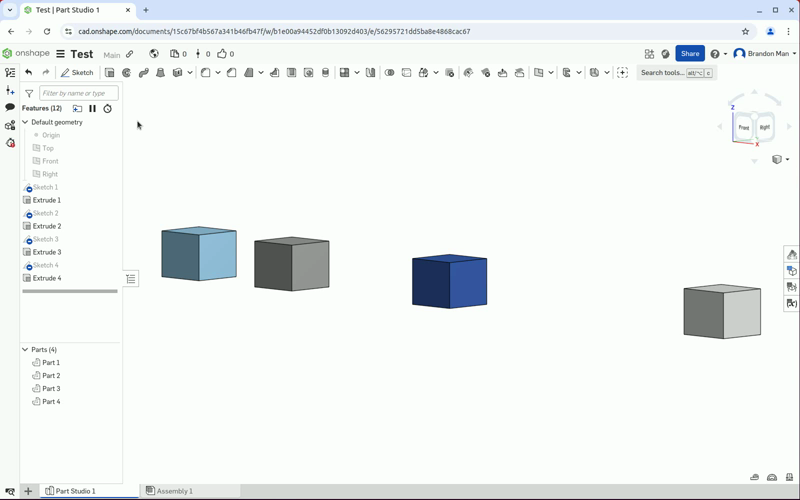
key(left, 3)
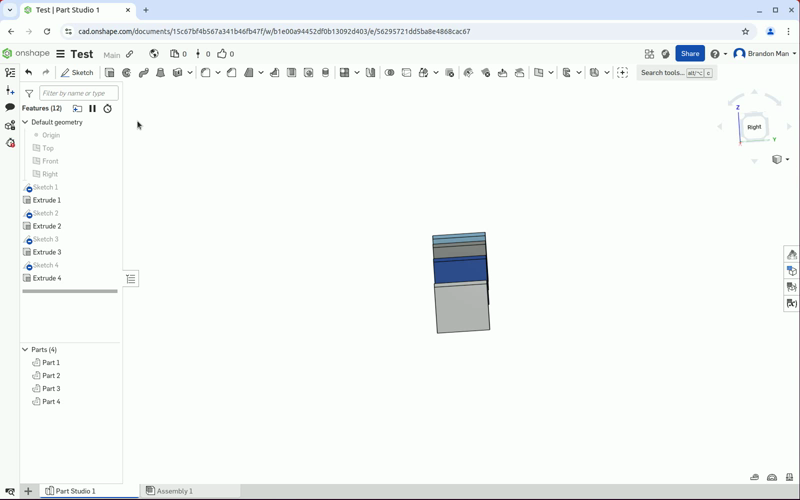
key(right, 3)
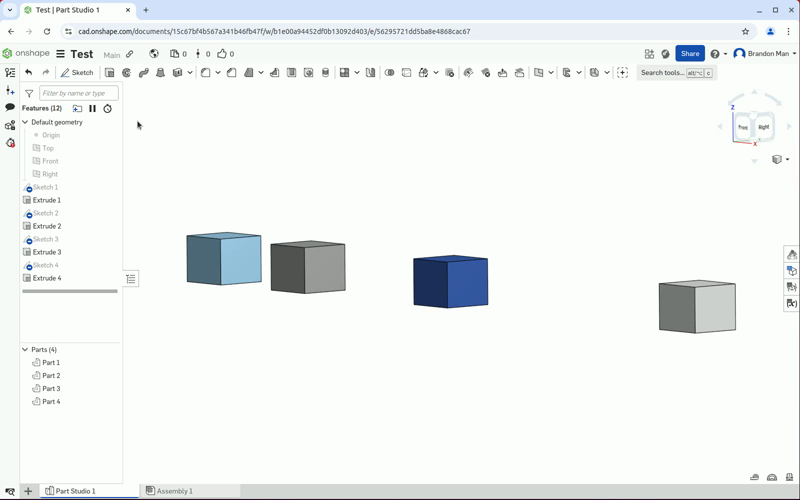
key(down, 3)
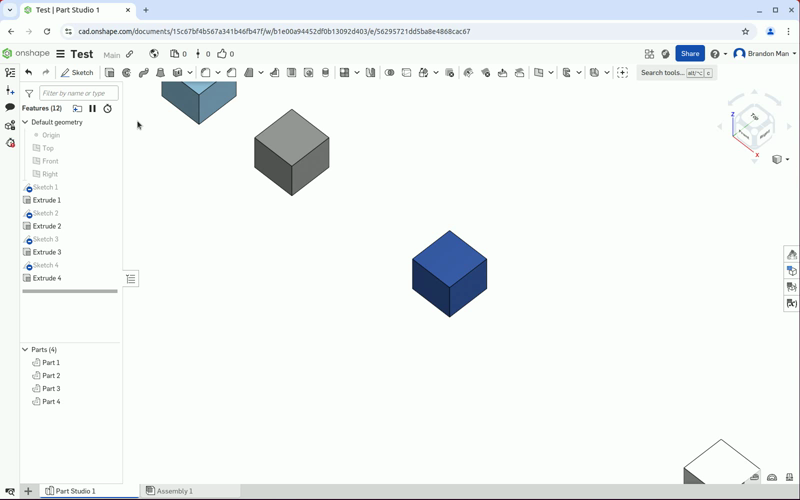
mouse_move(73, 189)
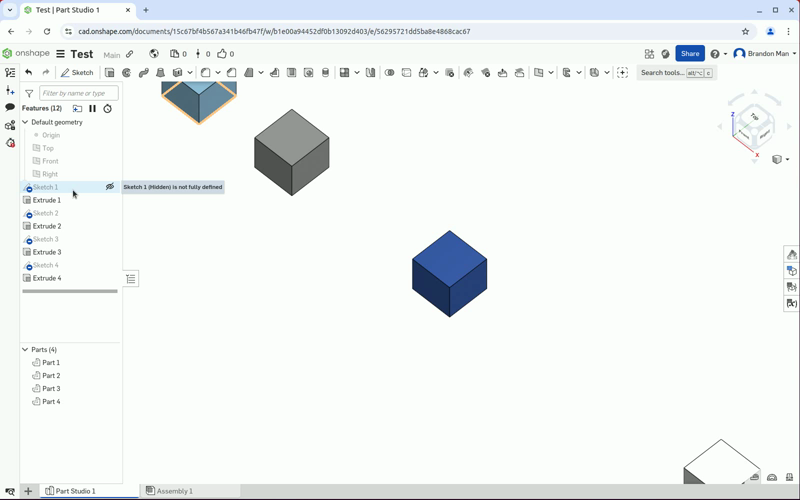
click(73, 189)